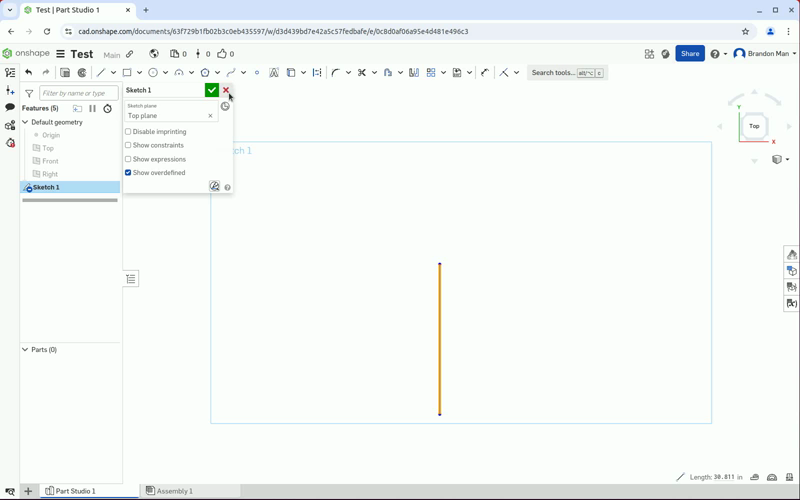
key(shift+h)
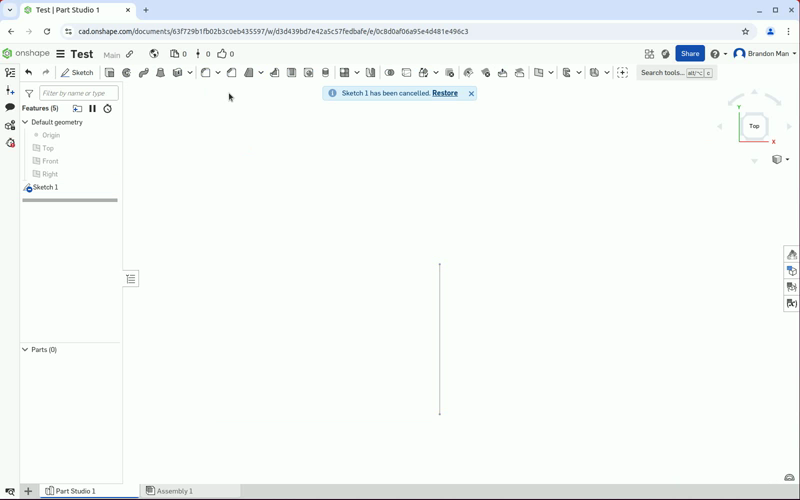
key(shift+s)
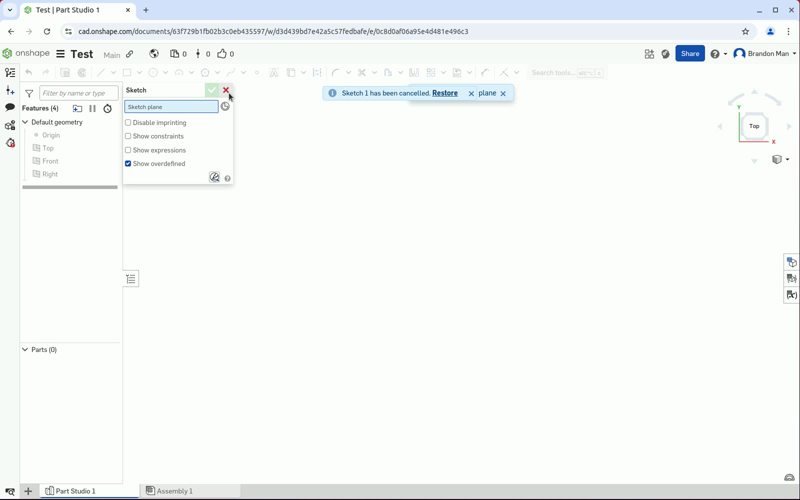
mouse_move(73, 150)
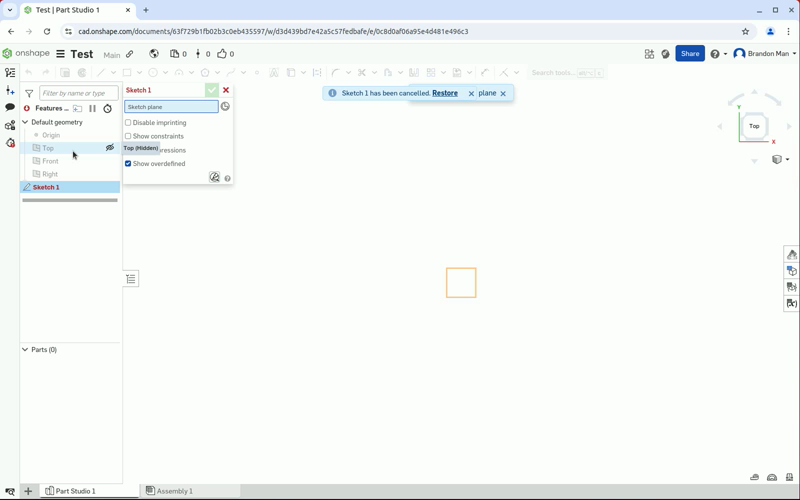
click(73, 150)
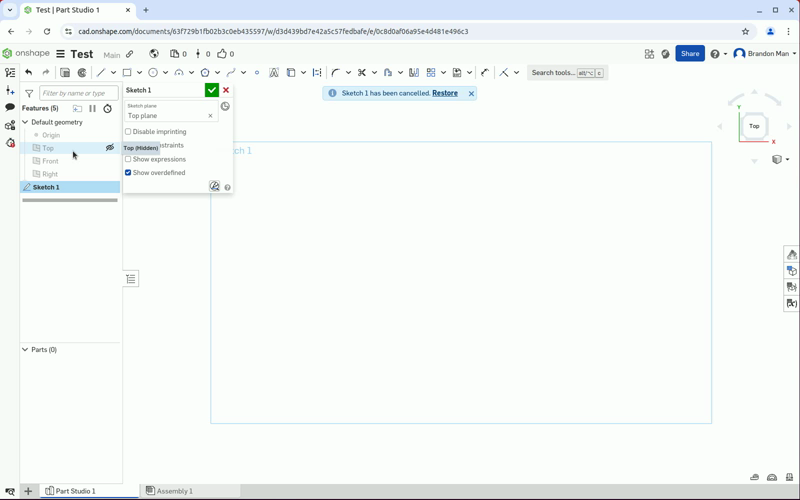
mouse_move(73, 352)
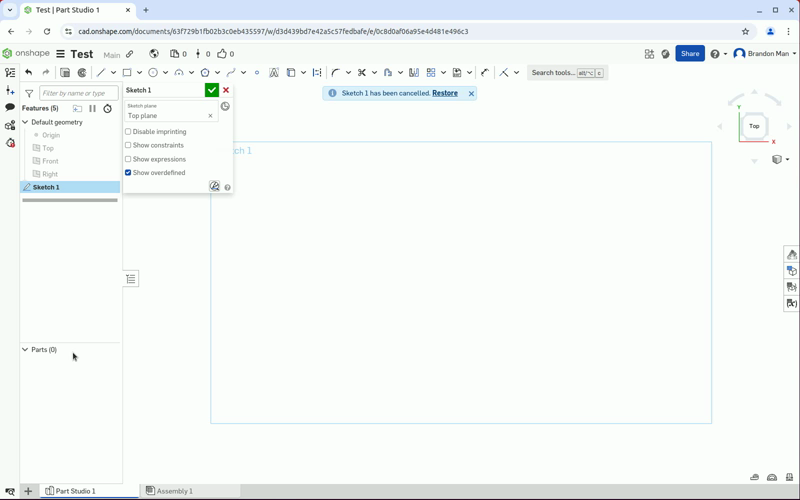
key(y)
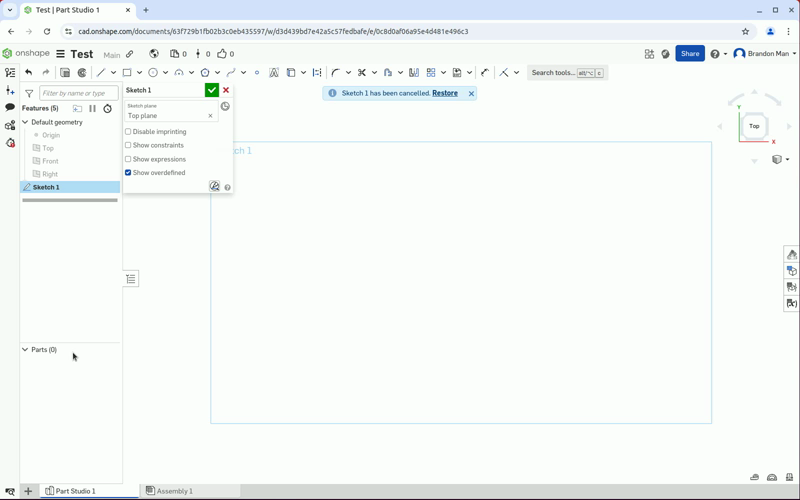
key(l)
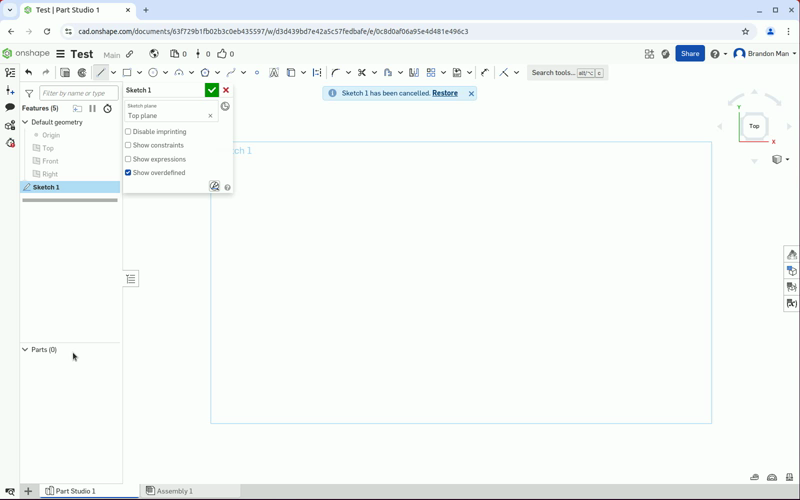
key_down(shift)
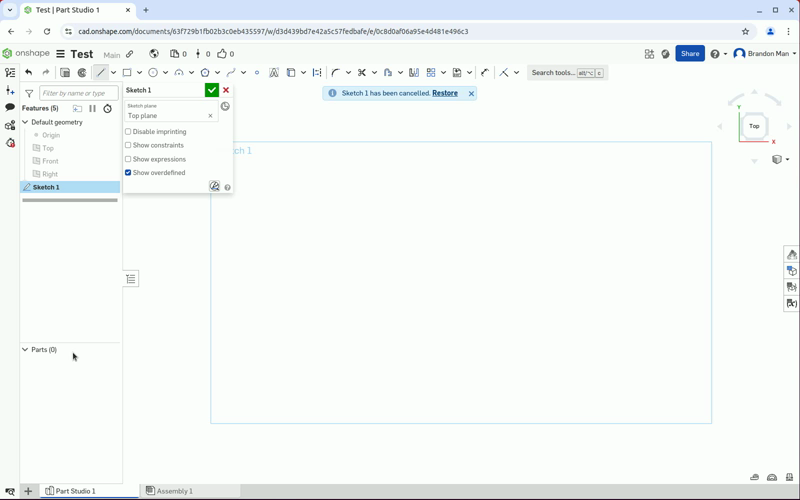
mouse_move(348, 395)
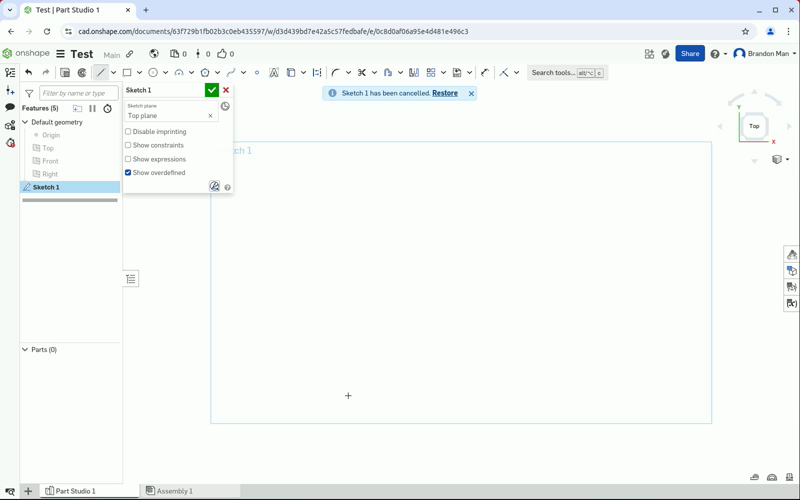
click(348, 395)
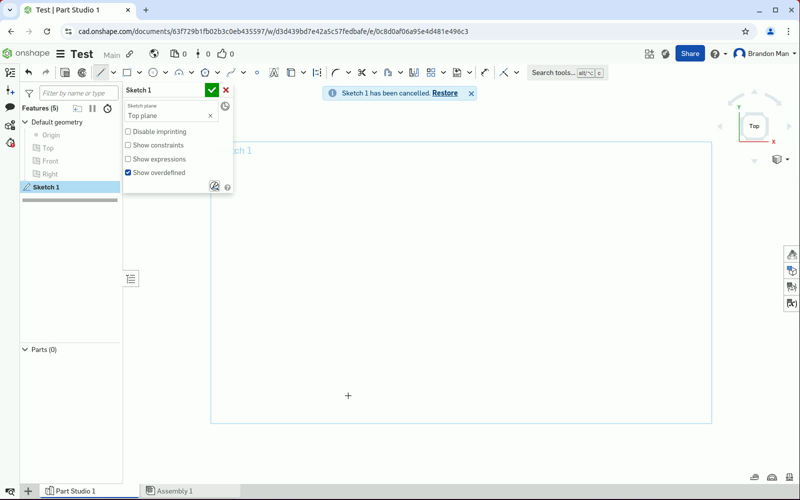
key_up(shift)
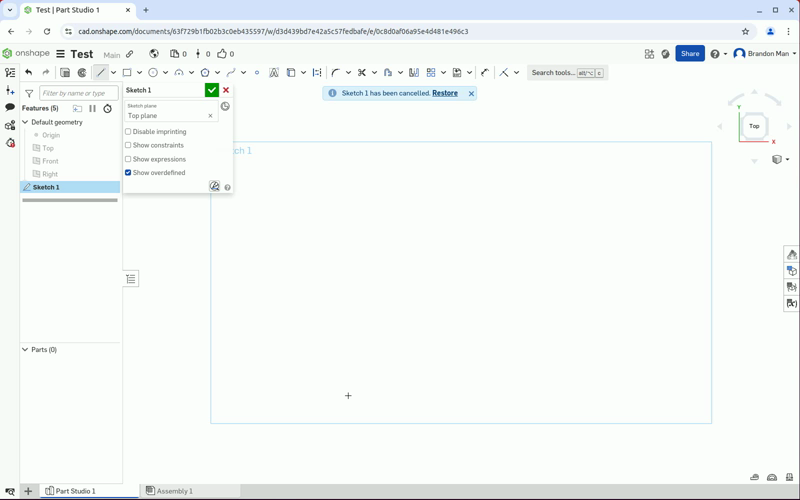
key_down(shift)
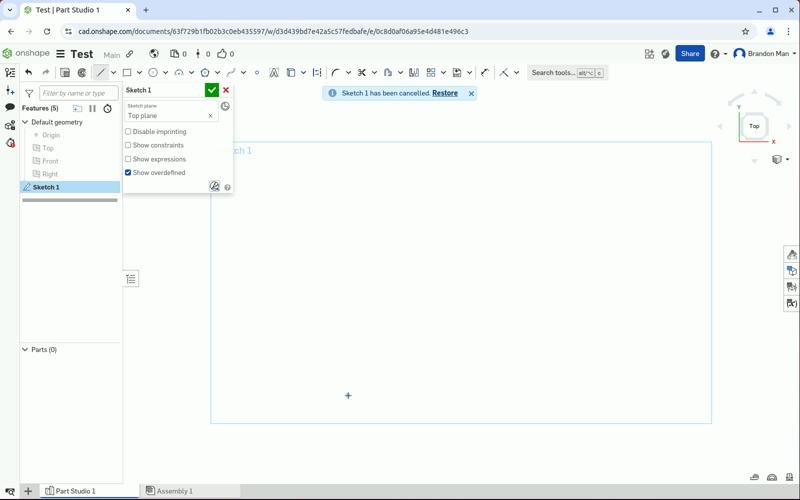
mouse_move(572, 395)
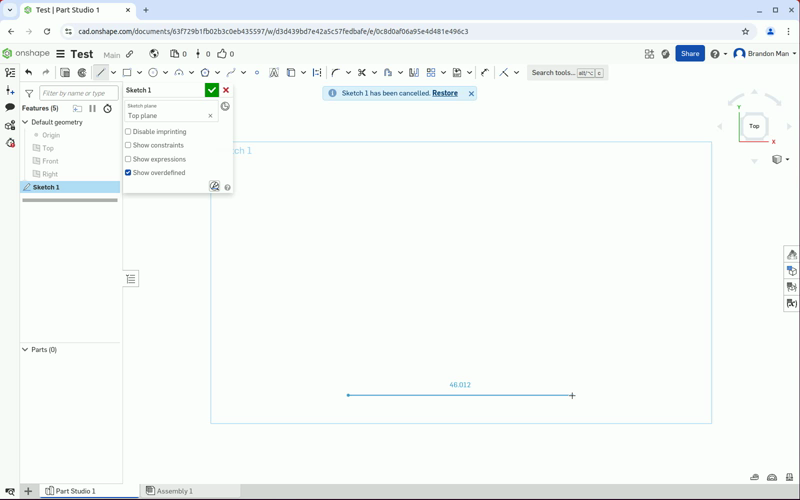
click(572, 395)
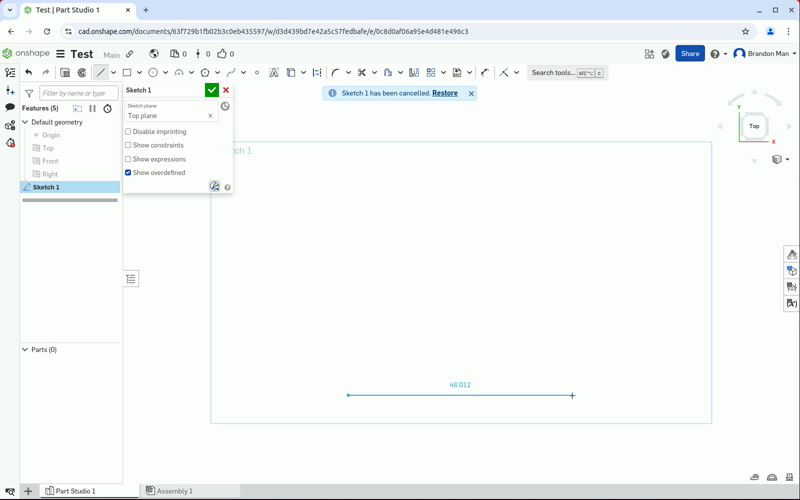
key_up(shift)
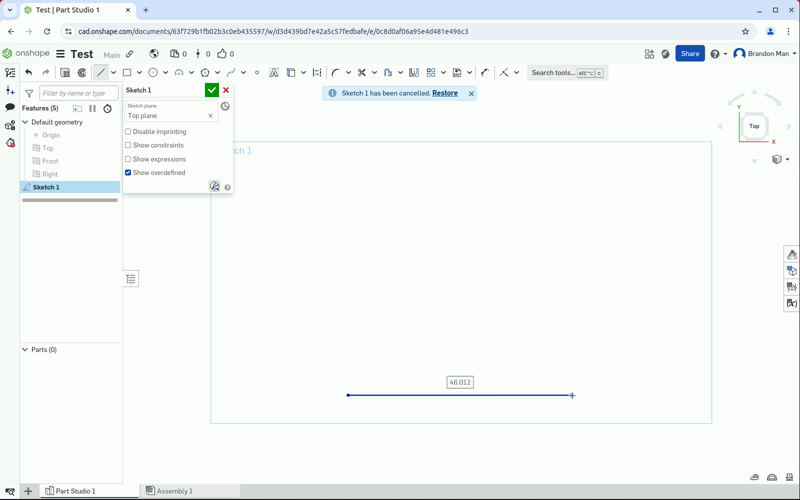
key_down(shift)
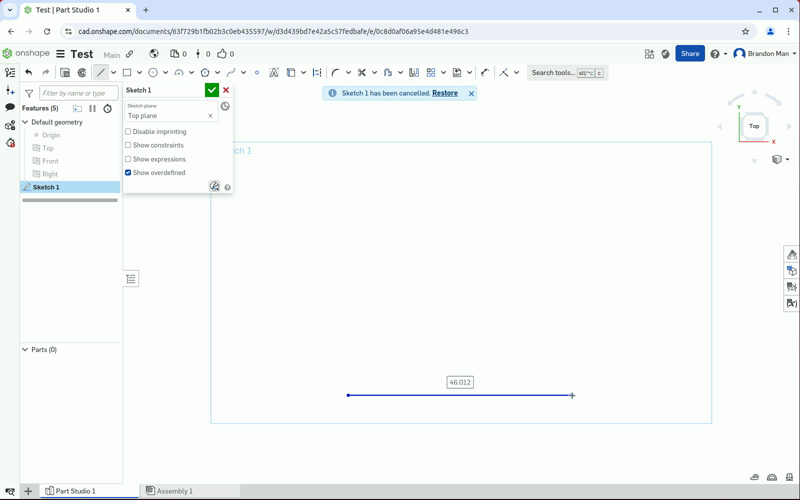
mouse_move(572, 171)
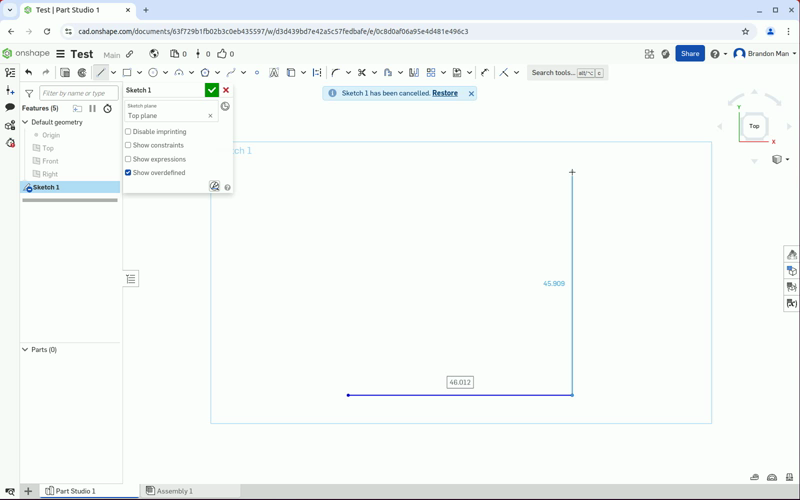
click(572, 171)
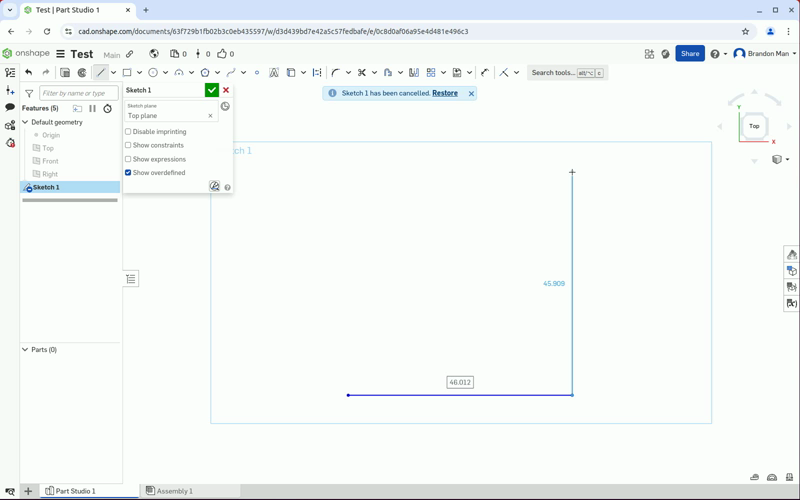
key_up(shift)
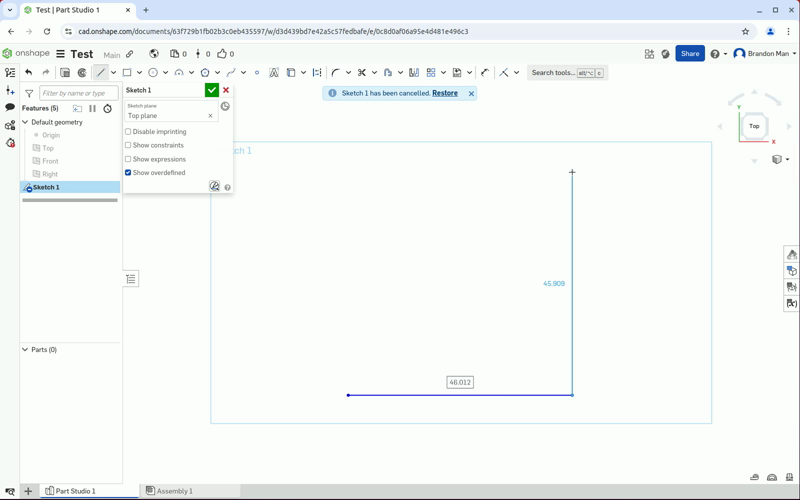
key_down(shift)
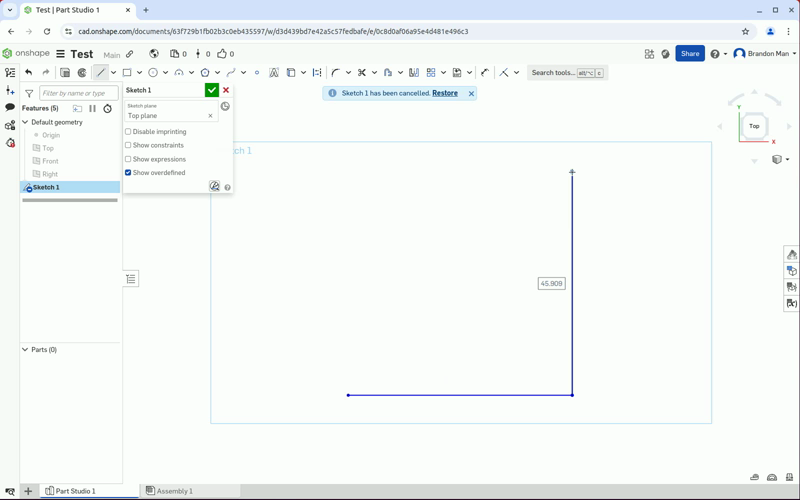
mouse_move(348, 171)
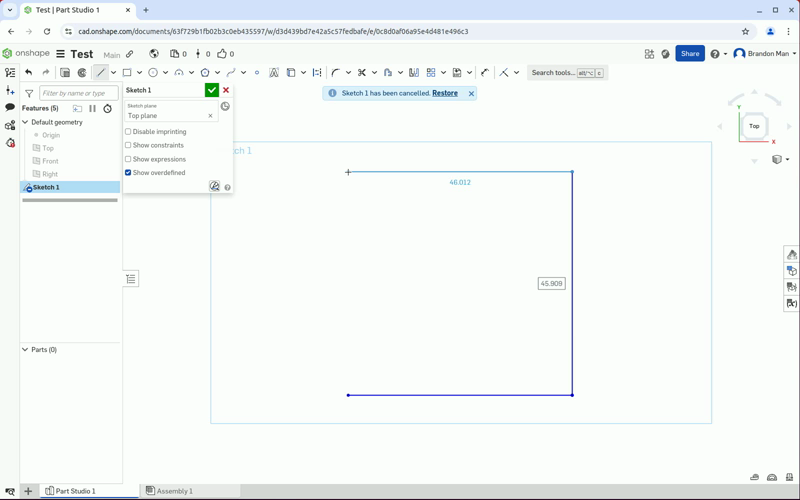
click(348, 171)
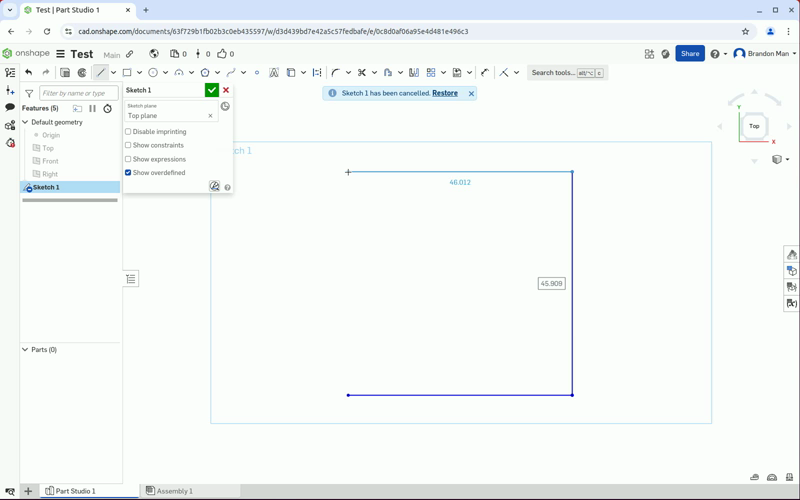
key_up(shift)
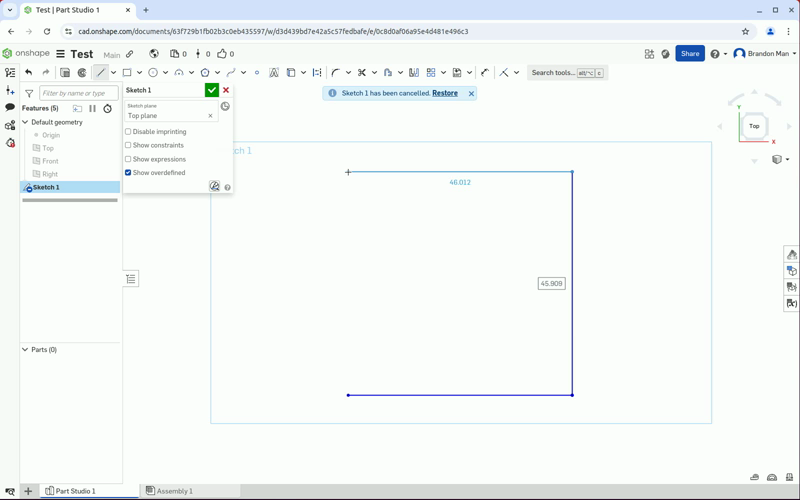
key_down(shift)
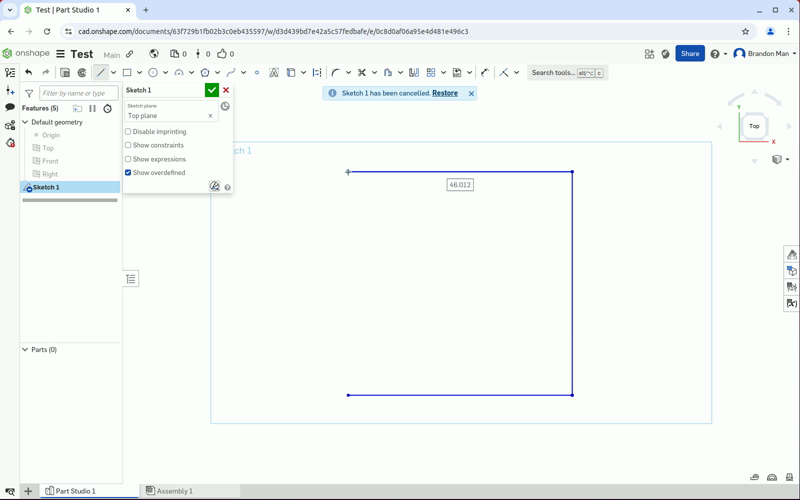
mouse_move(348, 395)
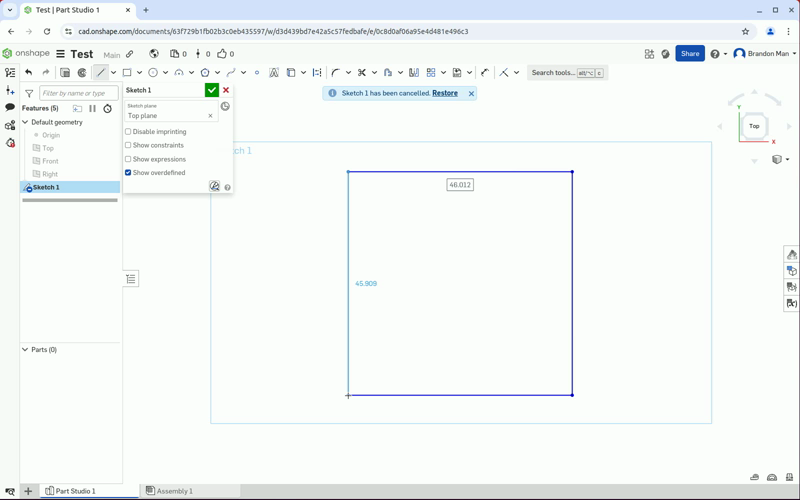
key_up(shift)
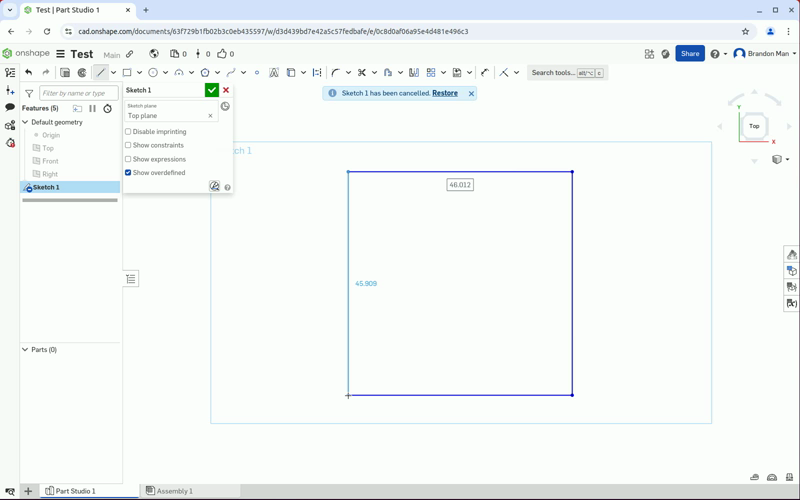
click(348, 395)
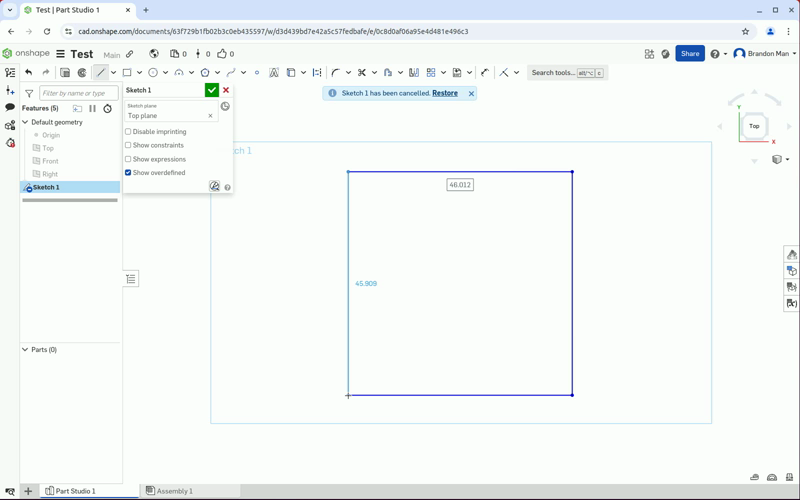
key(esc)
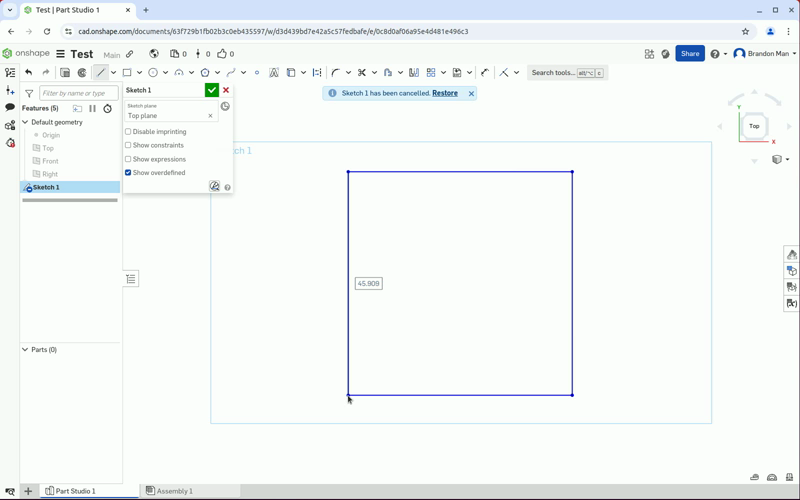
key(l)
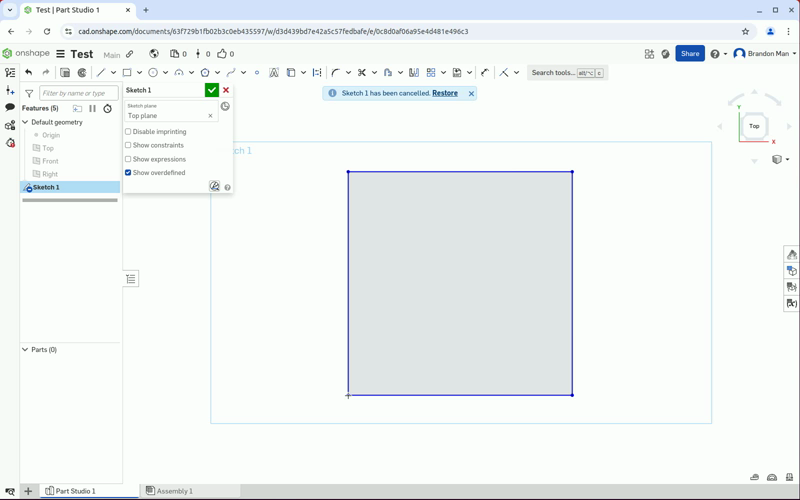
key_down(shift)
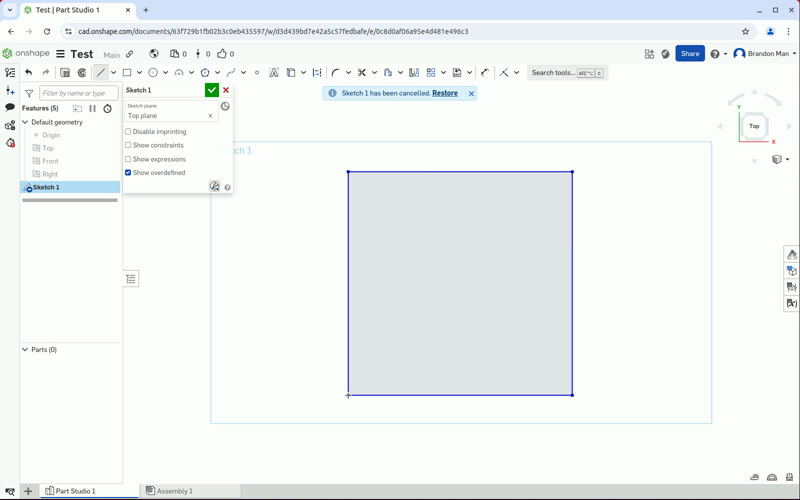
mouse_move(374, 369)
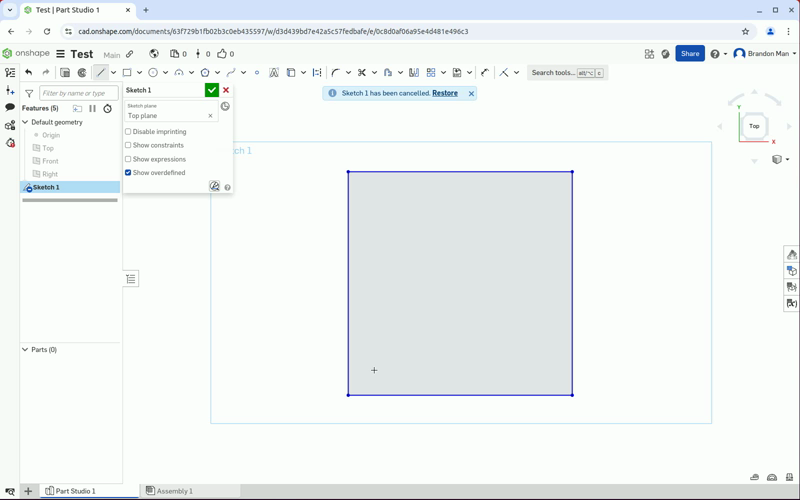
click(374, 369)
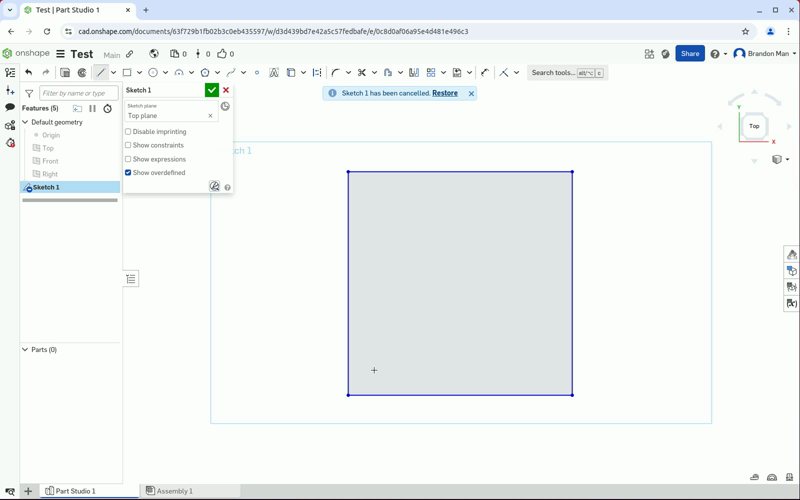
key_up(shift)
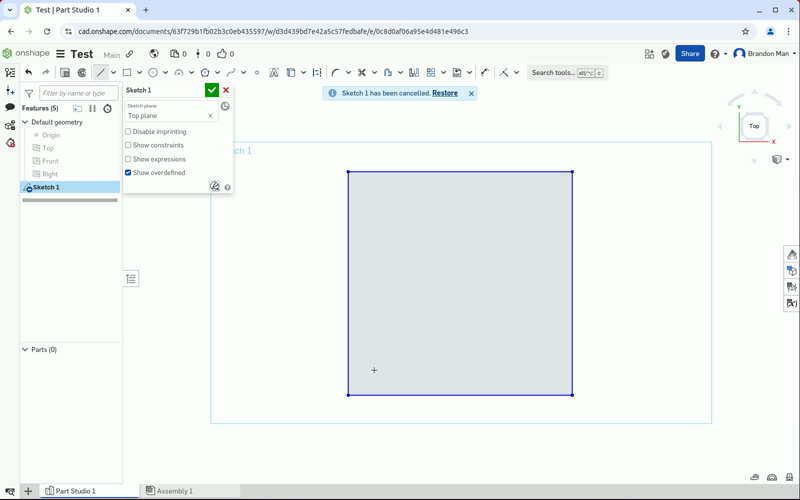
key_down(shift)
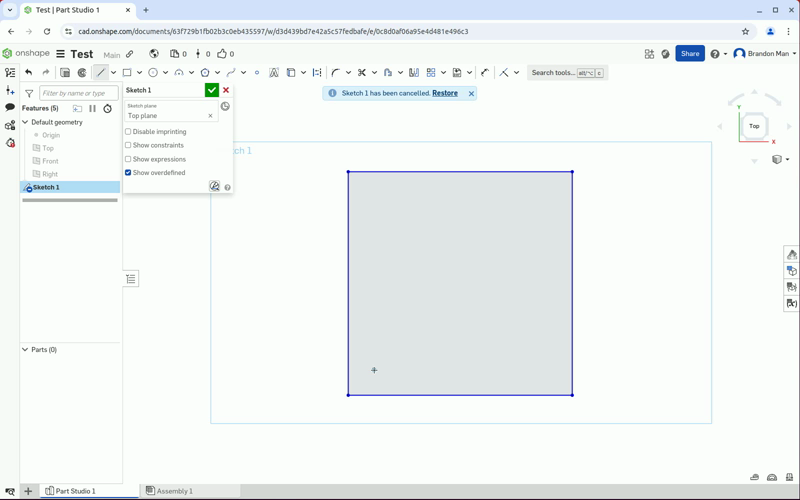
mouse_move(546, 369)
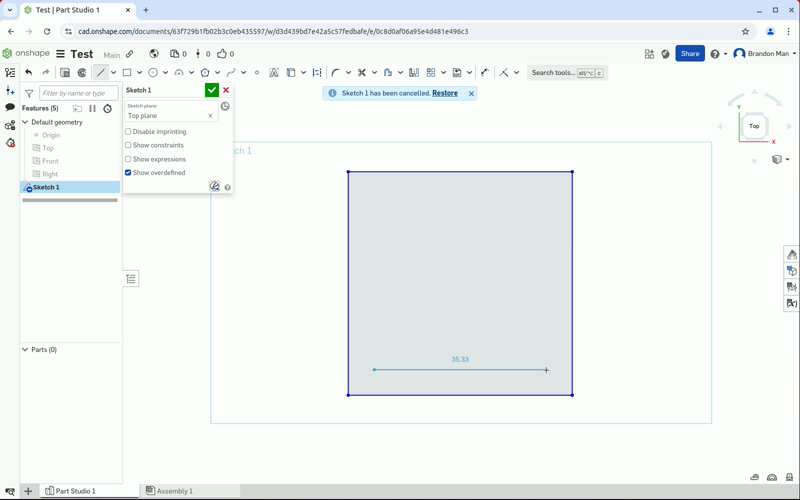
click(546, 369)
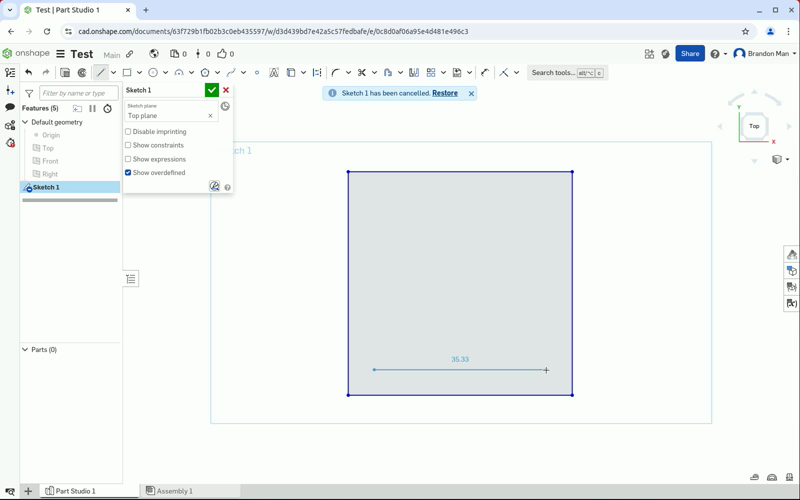
key_up(shift)
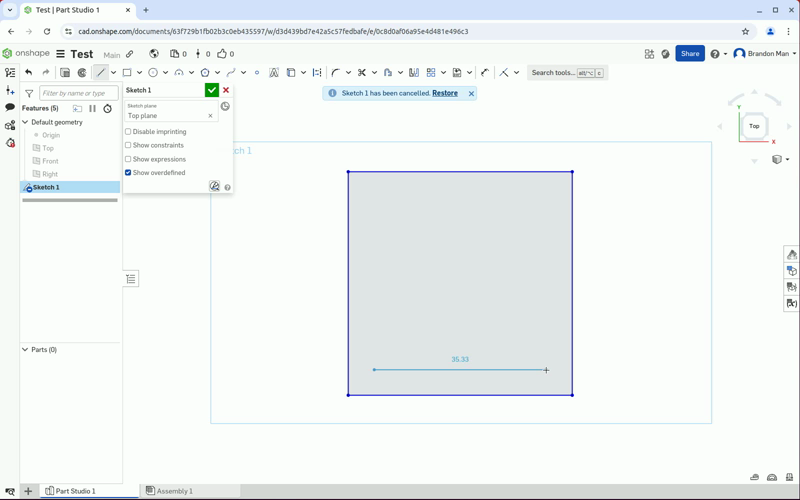
key_down(shift)
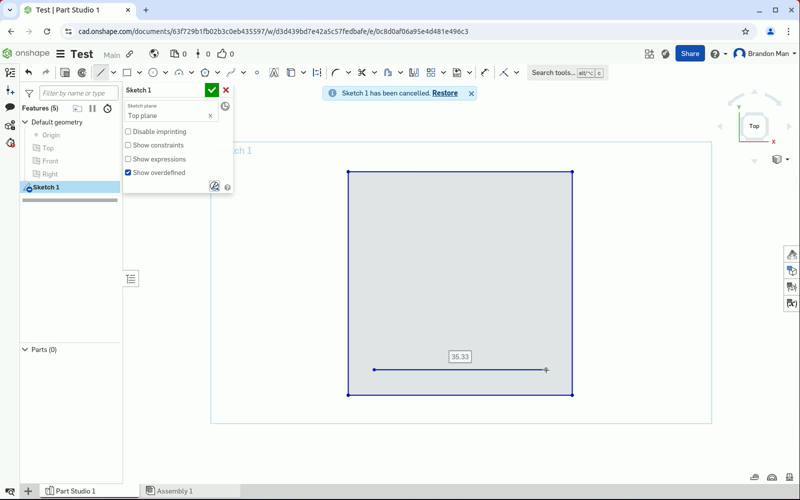
mouse_move(546, 197)
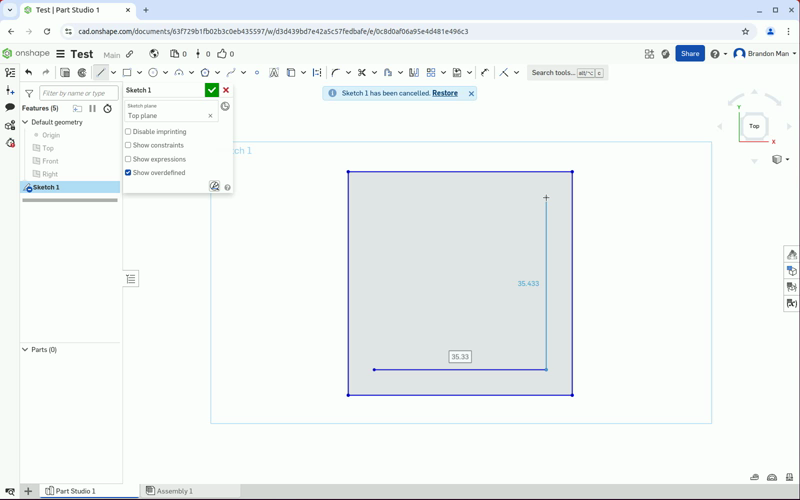
click(546, 197)
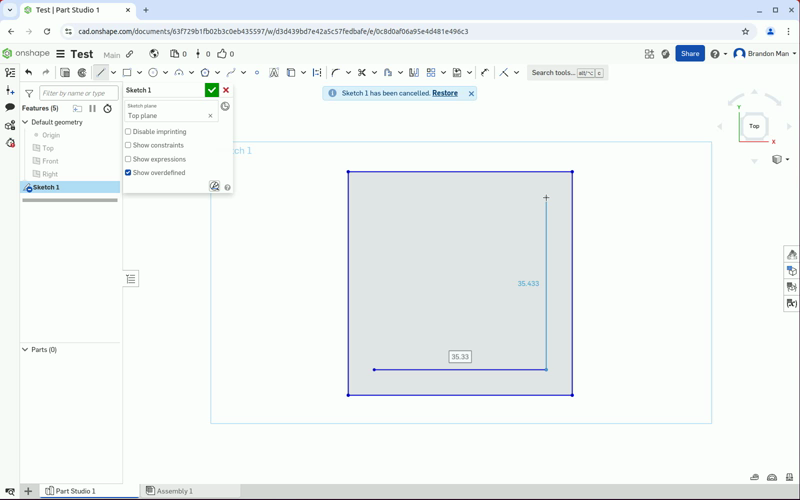
key_up(shift)
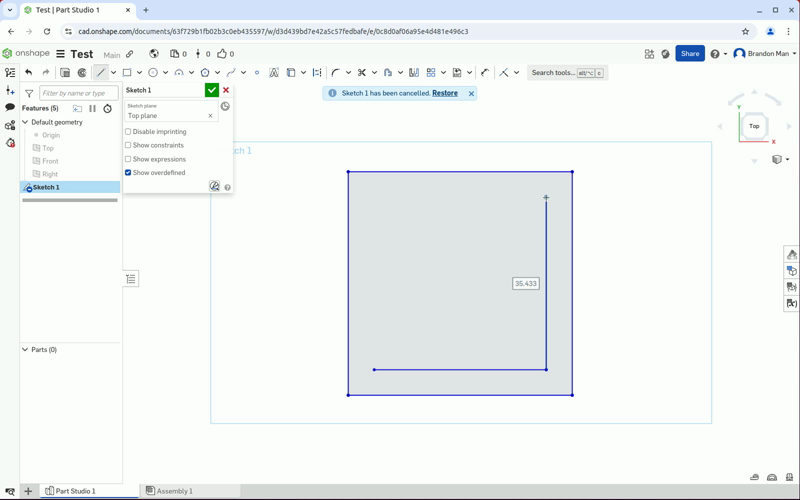
key_down(shift)
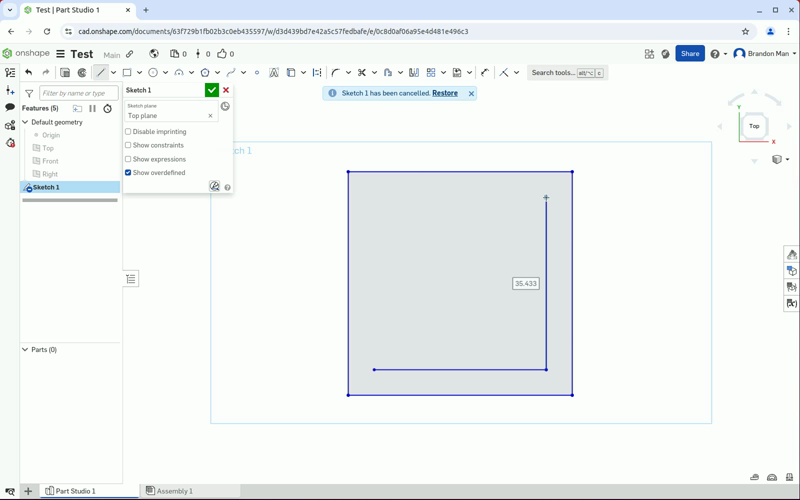
mouse_move(374, 197)
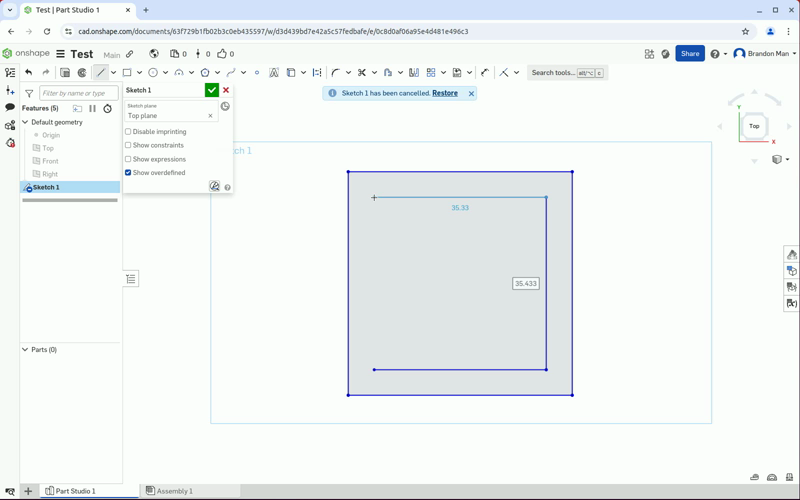
click(374, 197)
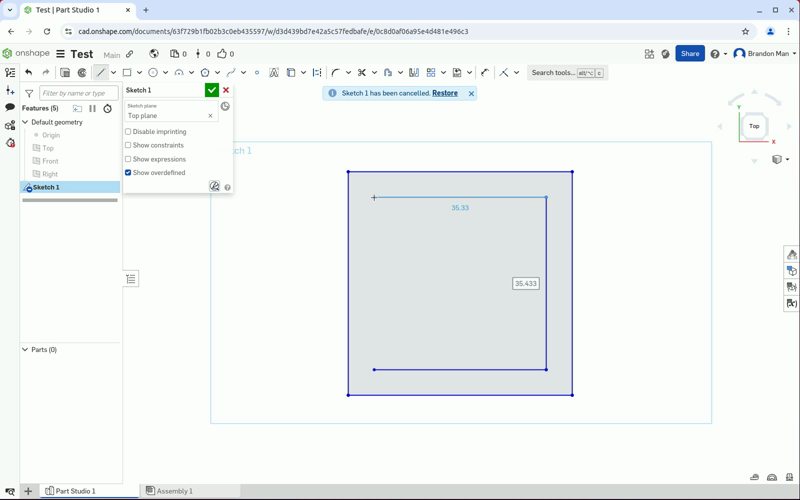
key_up(shift)
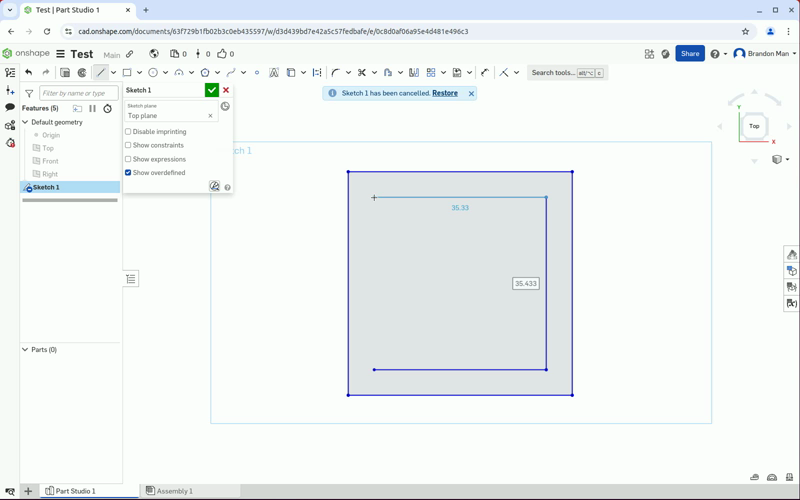
key_down(shift)
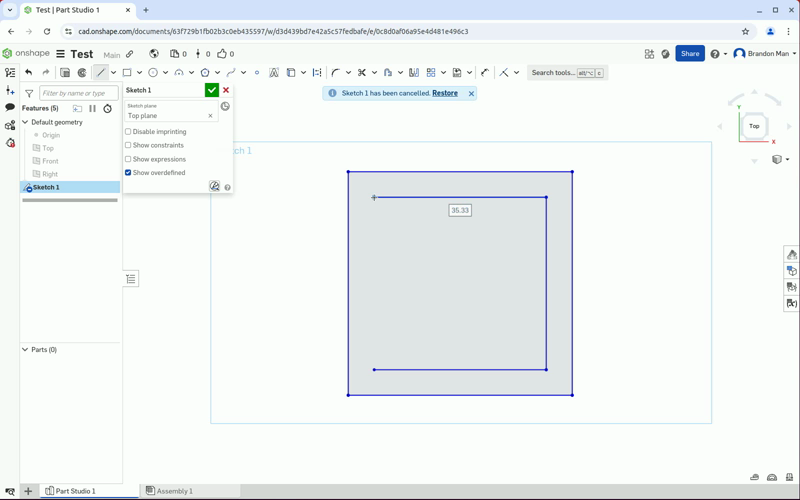
mouse_move(374, 369)
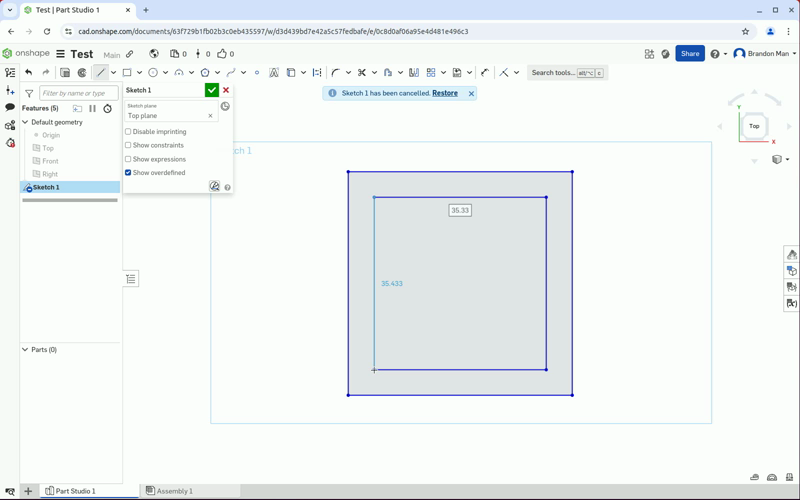
key_up(shift)
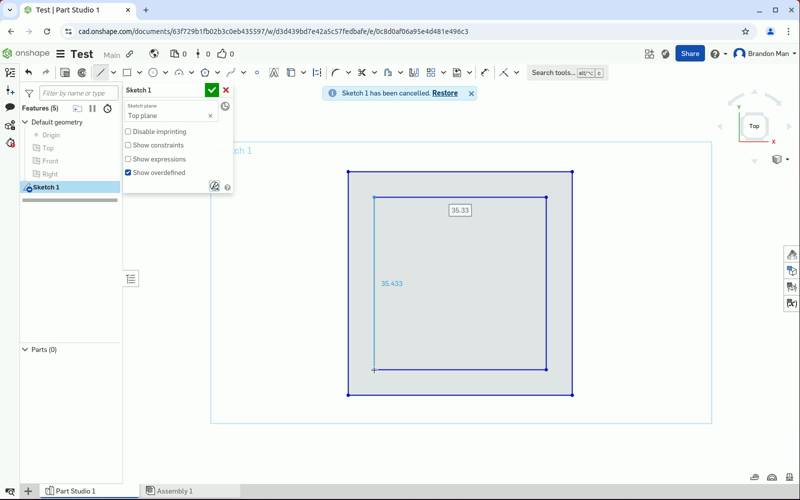
click(374, 369)
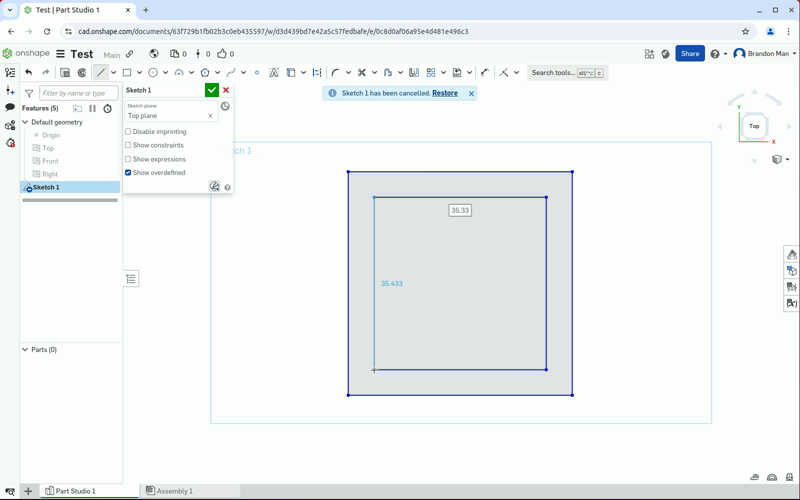
key(esc)
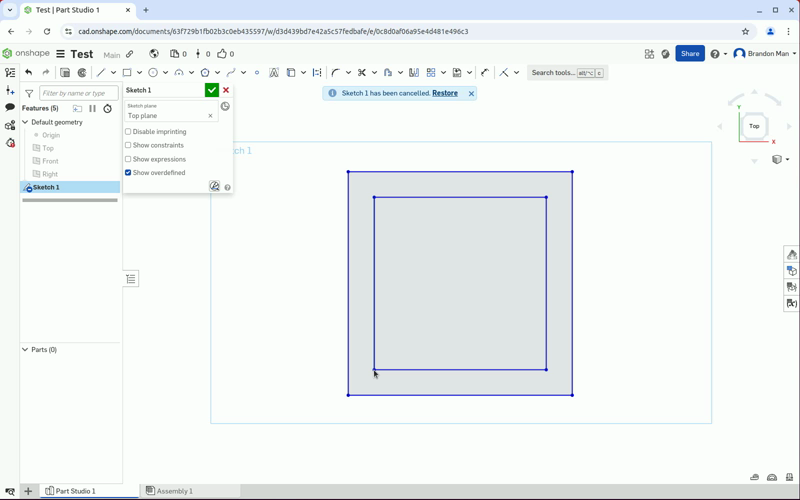
mouse_move(558, 378)
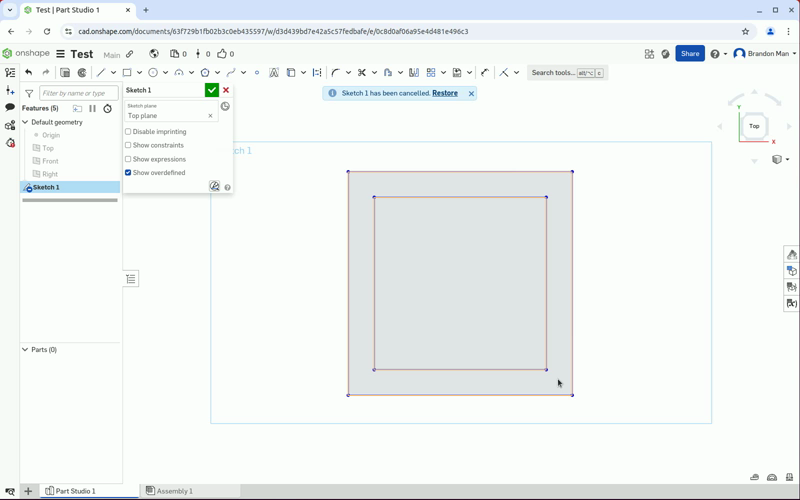
click(558, 378)
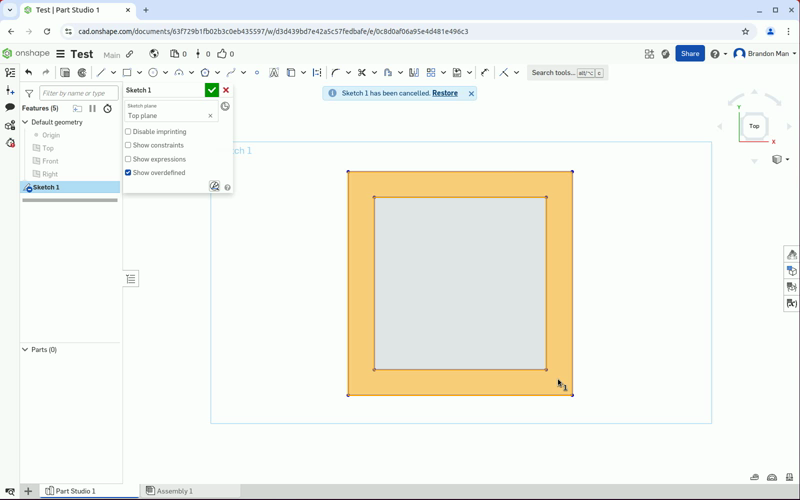
mouse_move(73, 352)
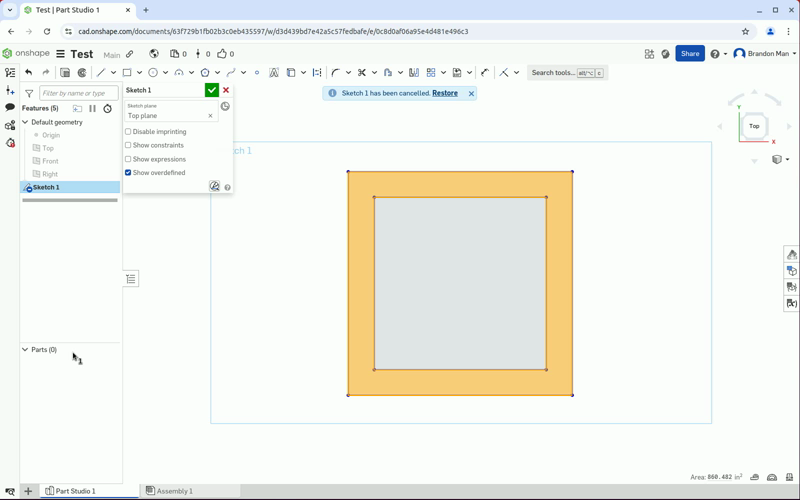
key(shift+y)
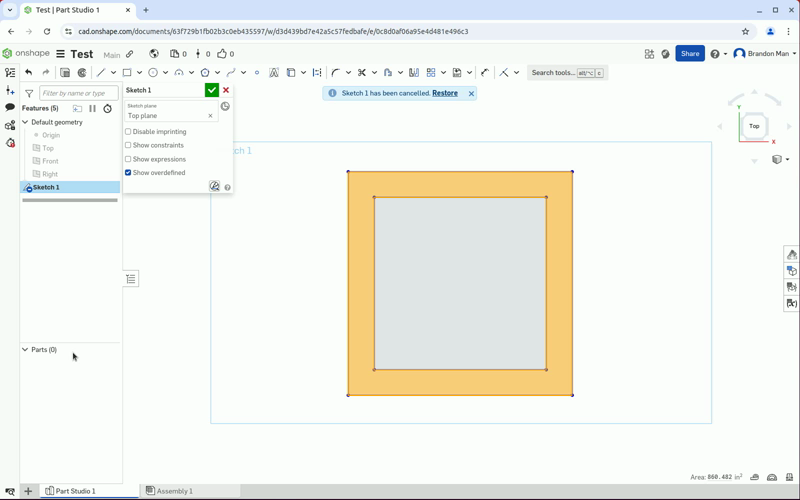
key(shift+e)
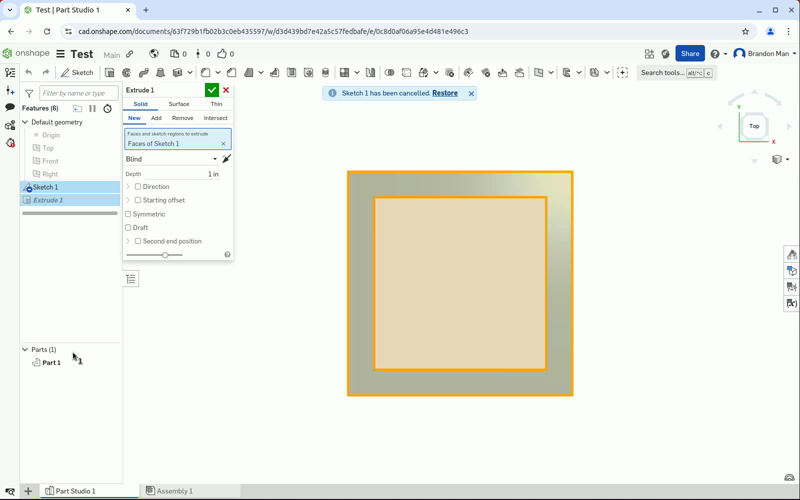
mouse_move(143, 106)
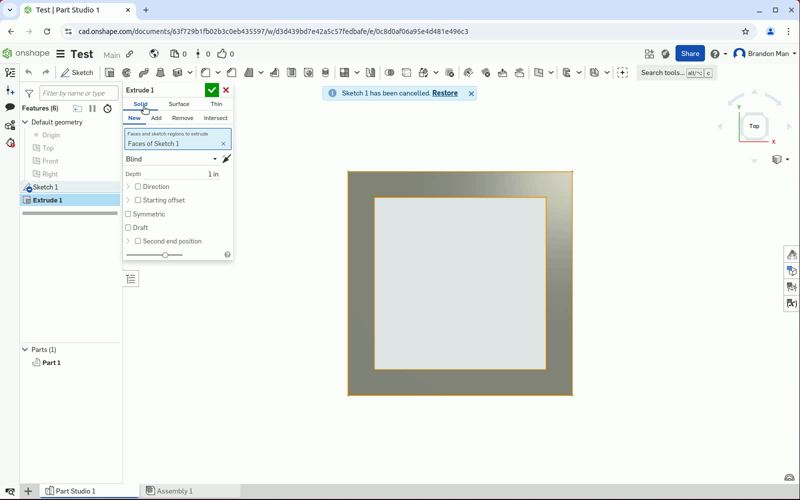
click(143, 106)
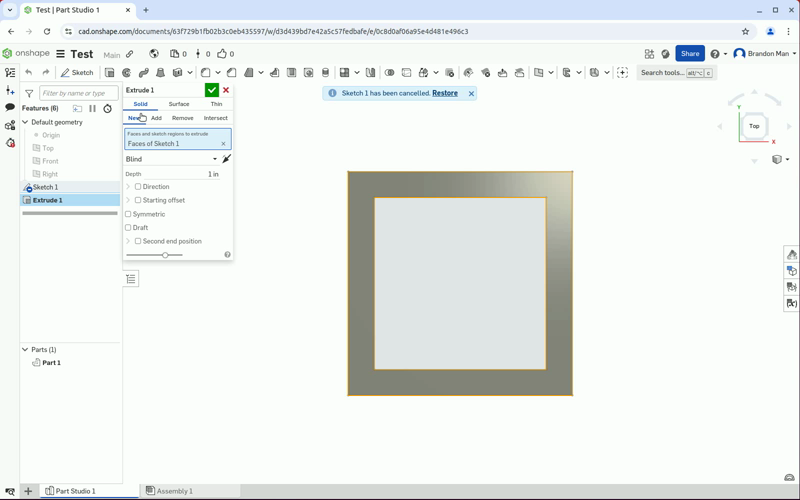
mouse_move(137, 120)
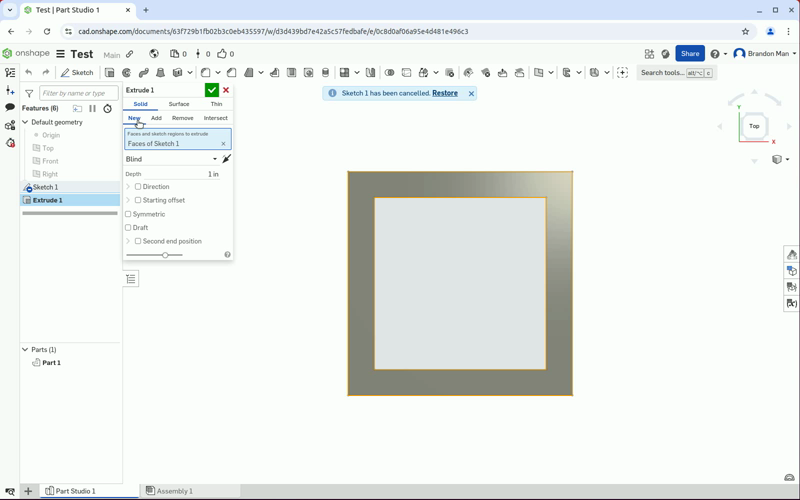
click(137, 120)
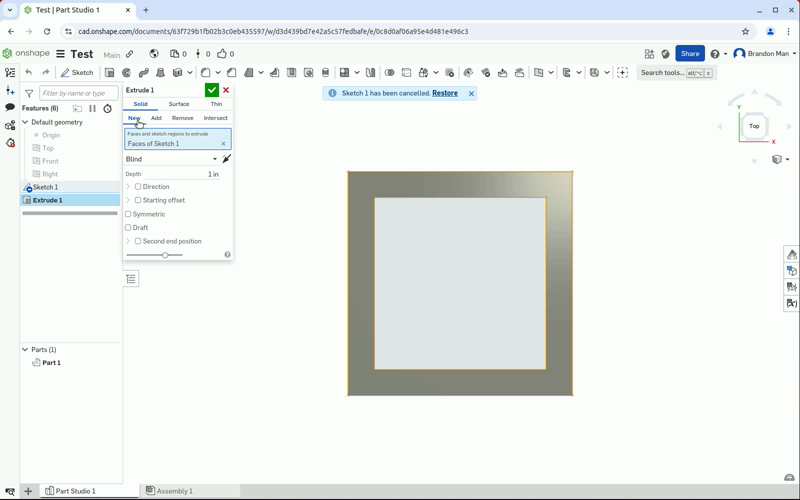
key(tab, 4)
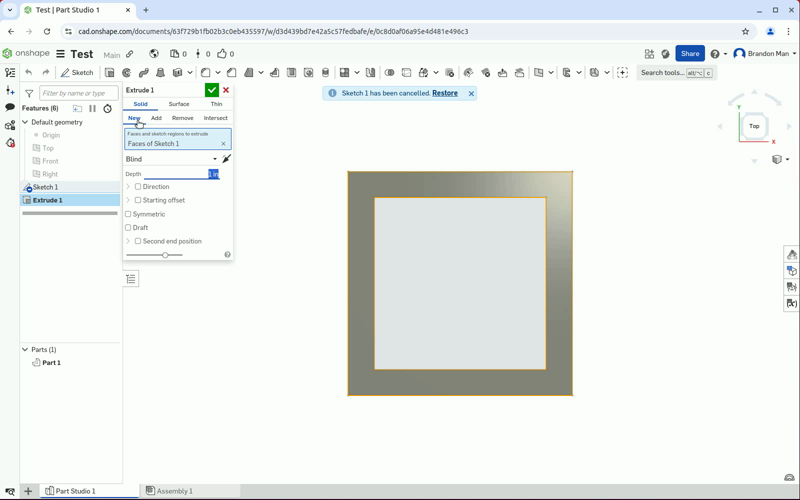
text(0.481)
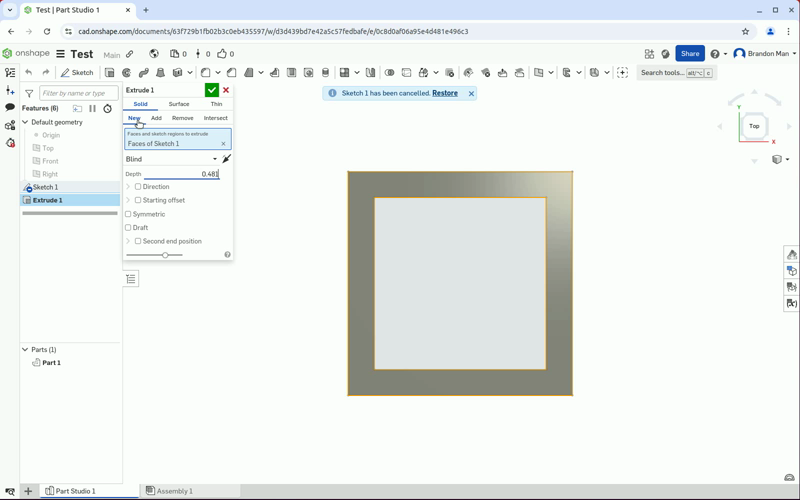
key(enter)
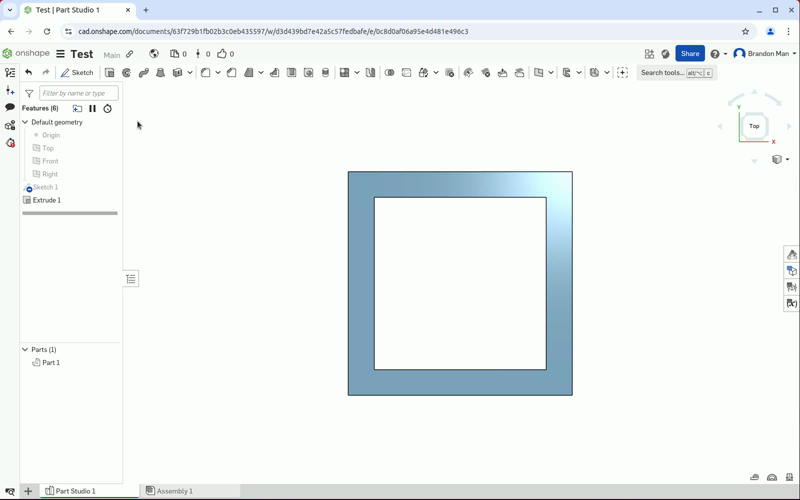
key(shift+h)
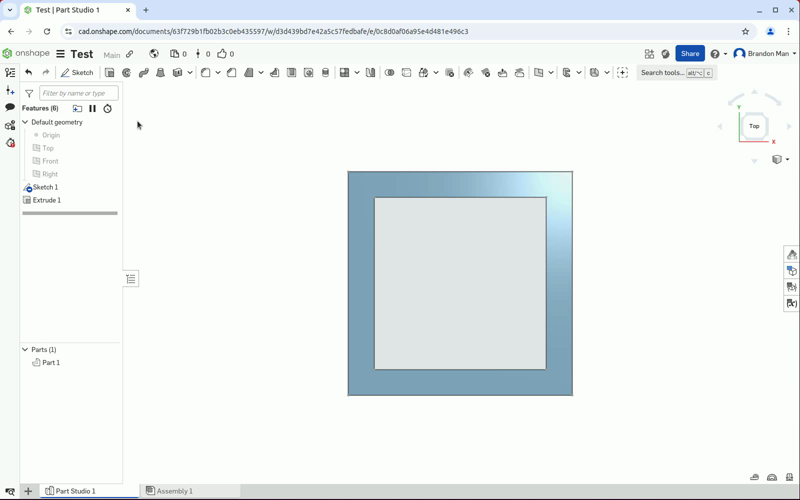
key(shift+h)
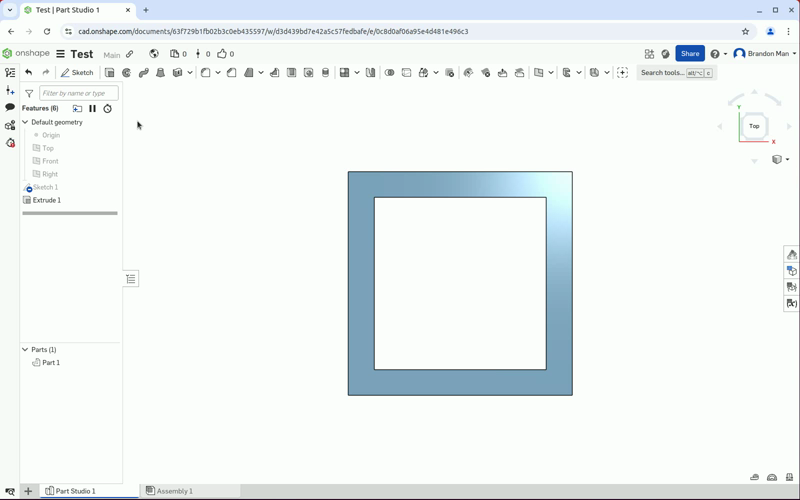
mouse_move(73, 189)
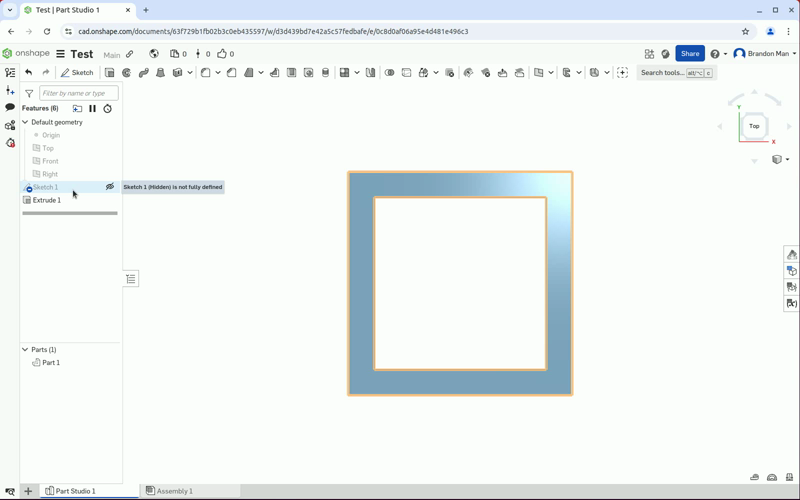
click(73, 189)
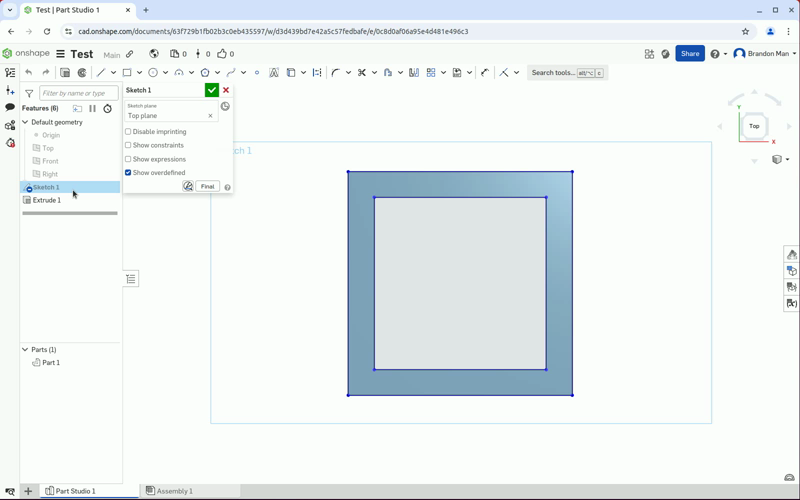
mouse_move(229, 92)
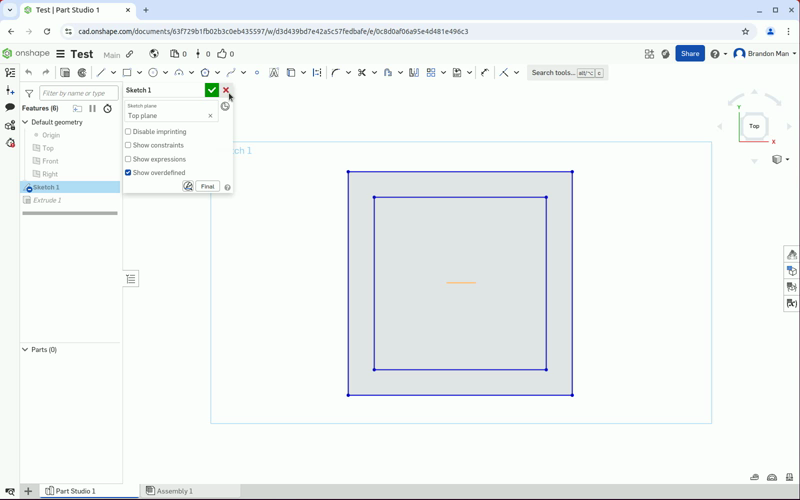
click(229, 92)
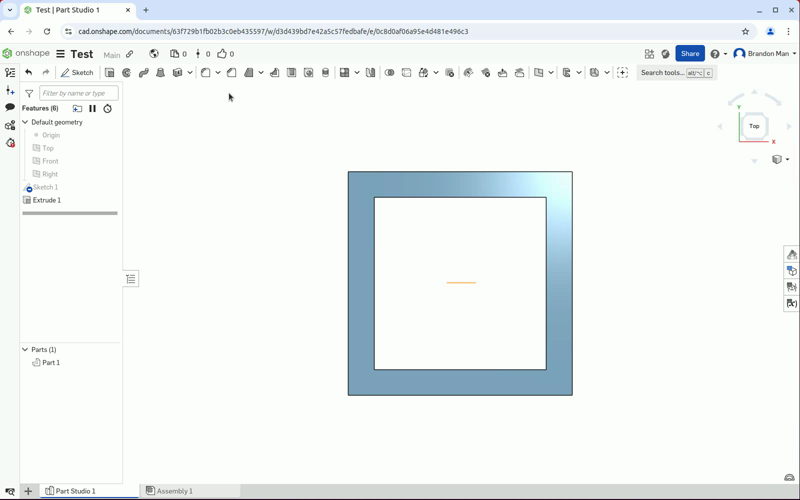
mouse_move(541, 75)
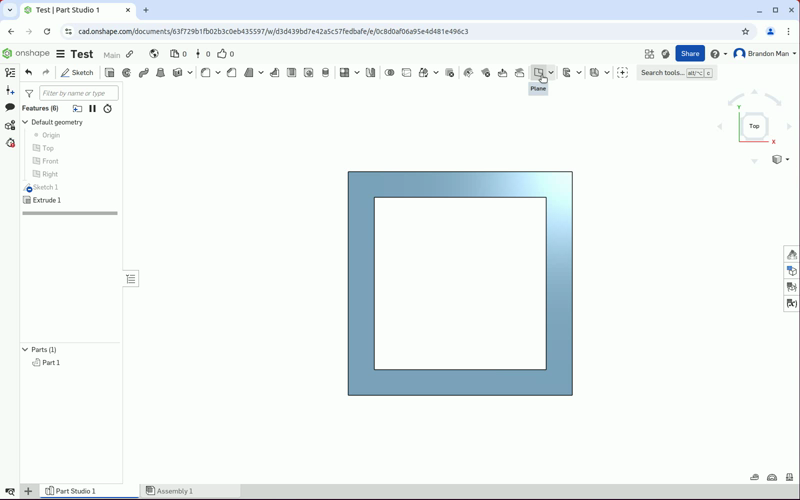
click(541, 75)
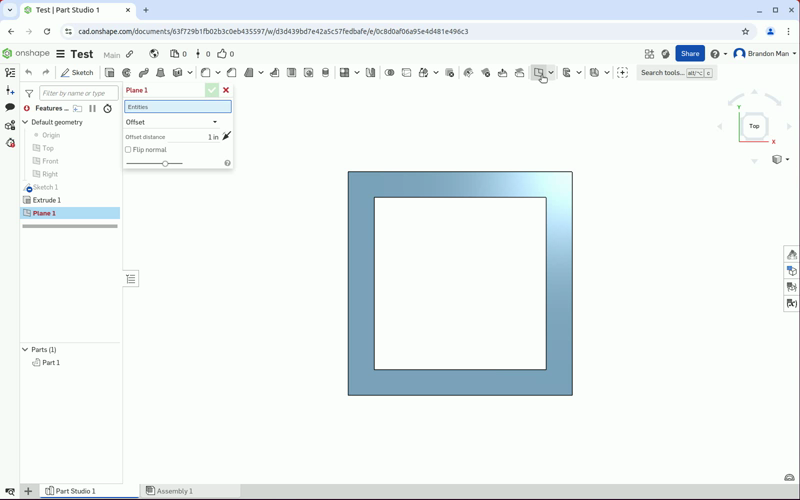
mouse_move(73, 150)
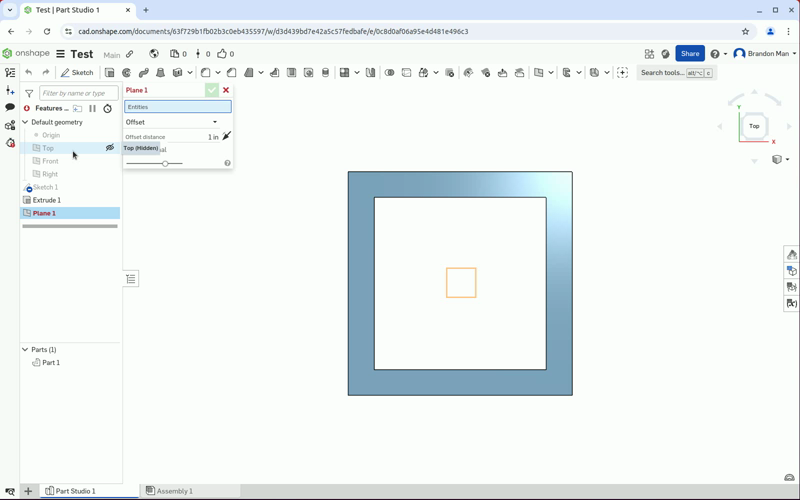
click(73, 150)
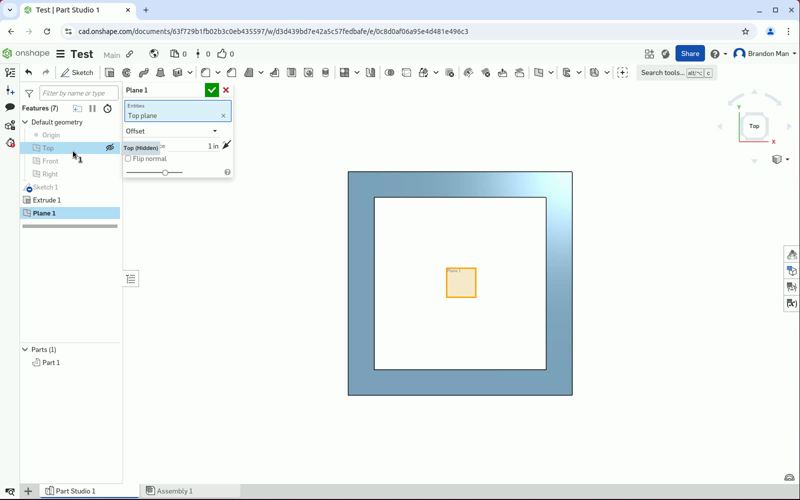
key(tab, 2)
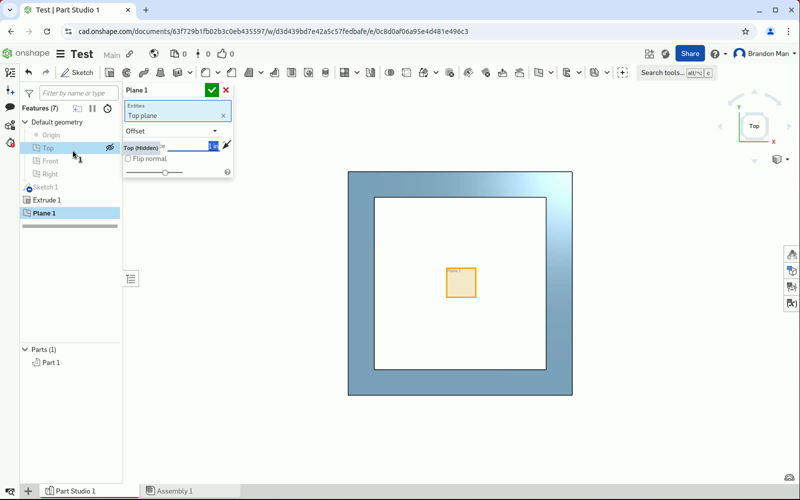
text(0.493)
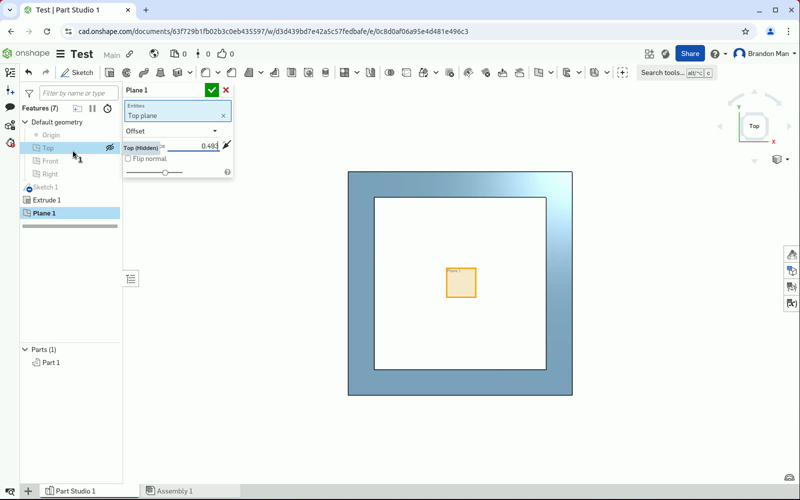
key(enter, 2)
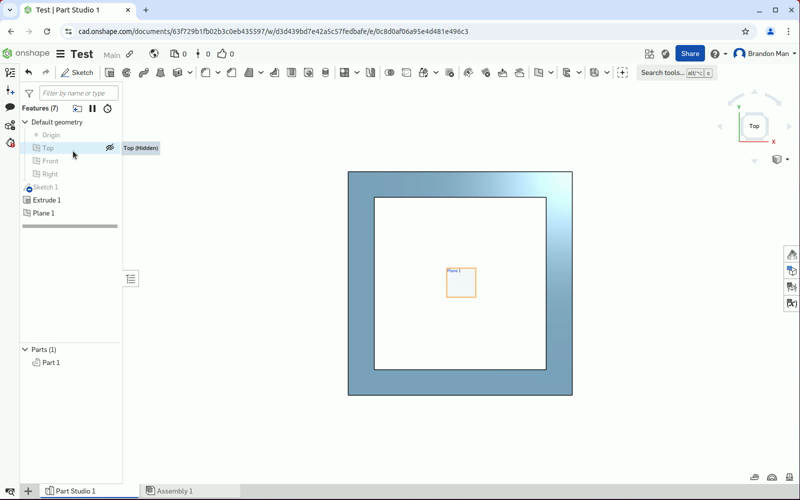
key(shift+s)
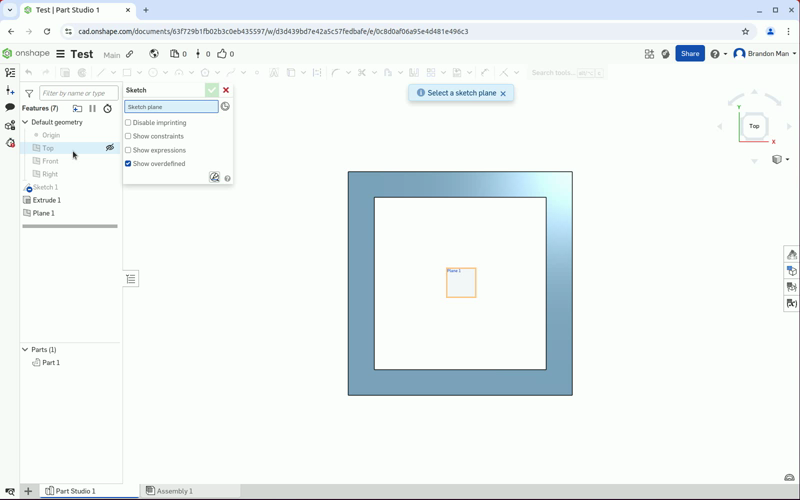
mouse_move(73, 215)
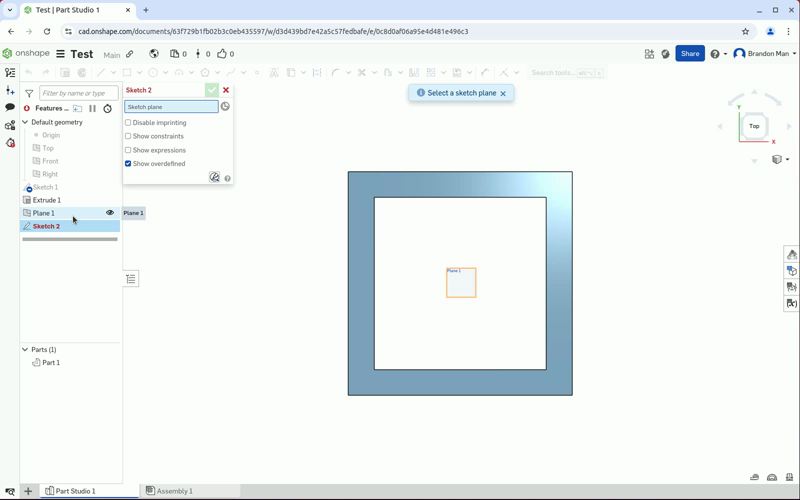
click(73, 215)
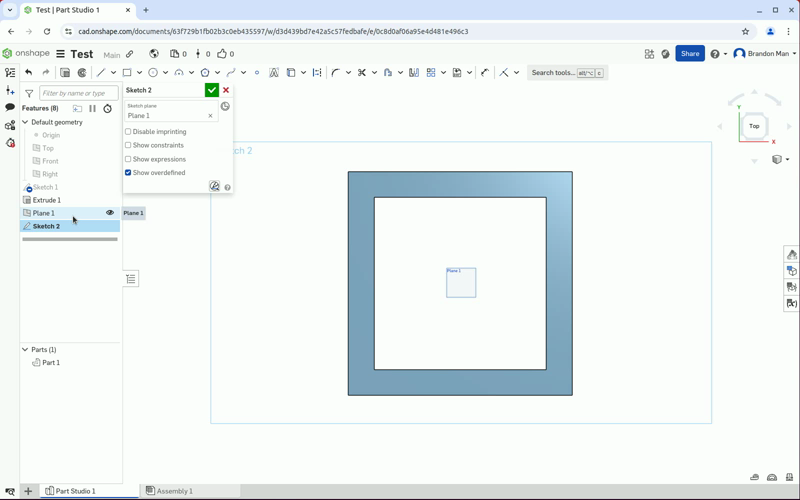
mouse_move(73, 352)
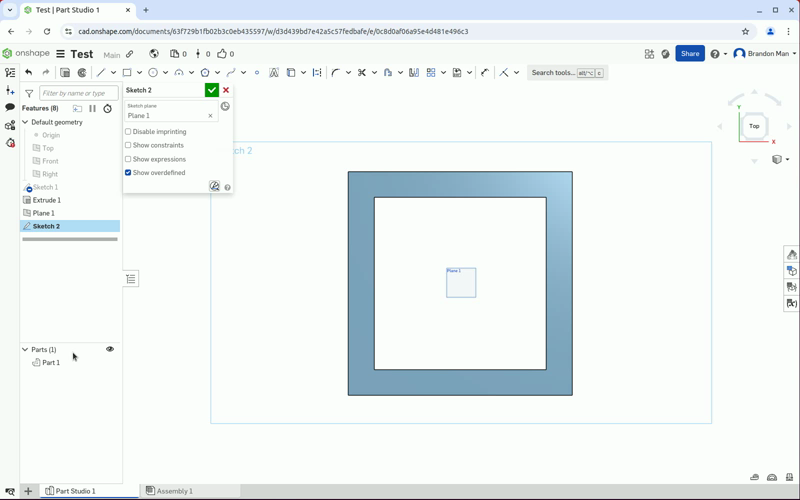
key(y)
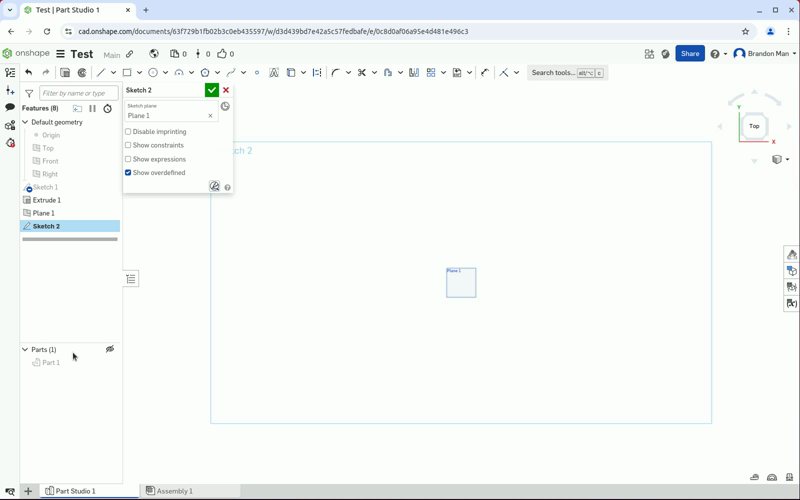
key(l)
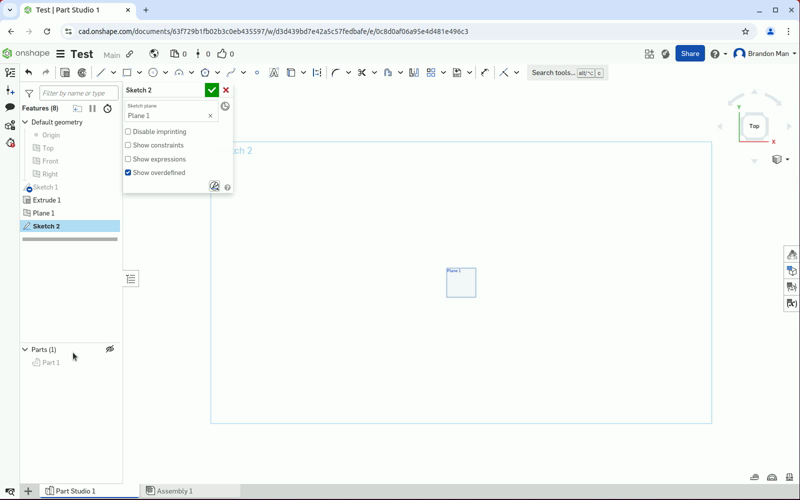
key_down(shift)
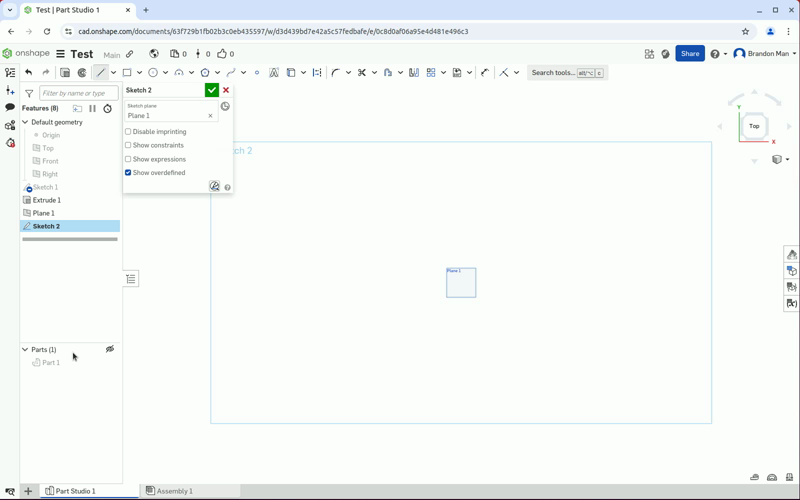
mouse_move(375, 368)
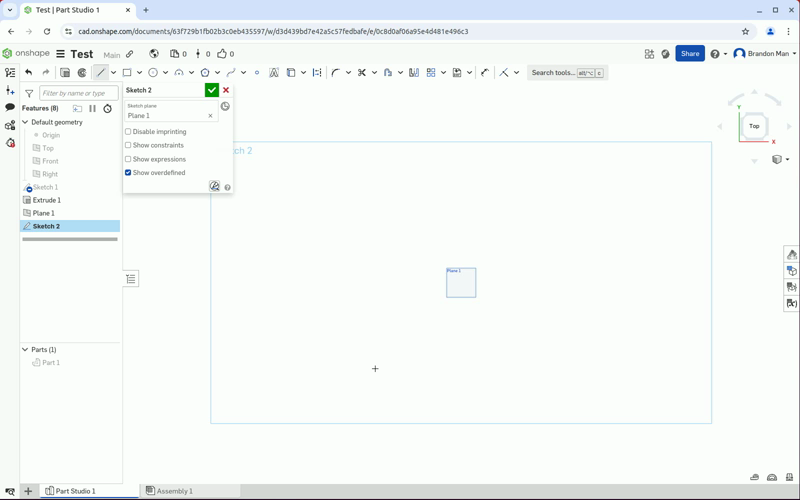
click(375, 368)
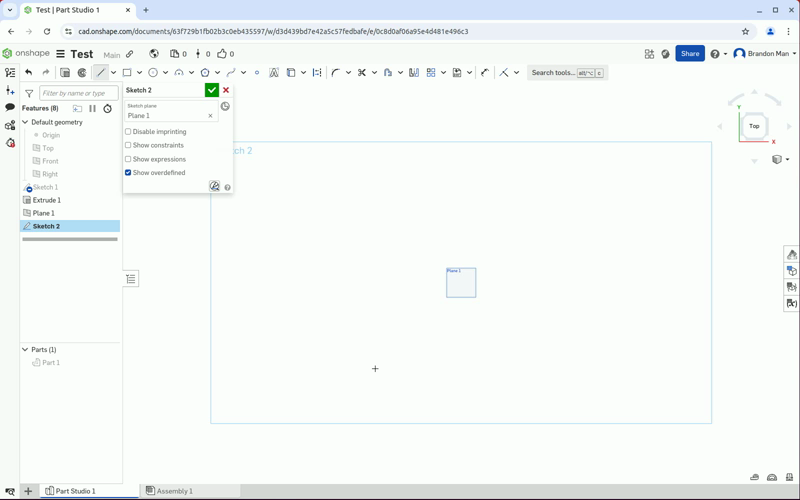
key_up(shift)
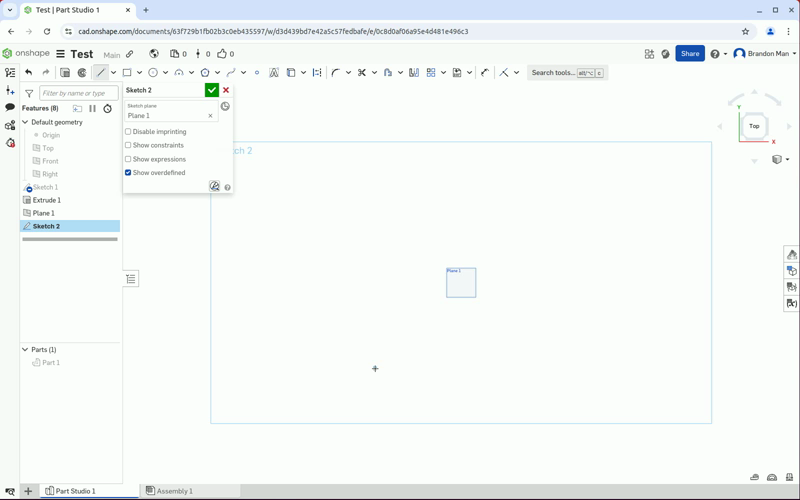
key_down(shift)
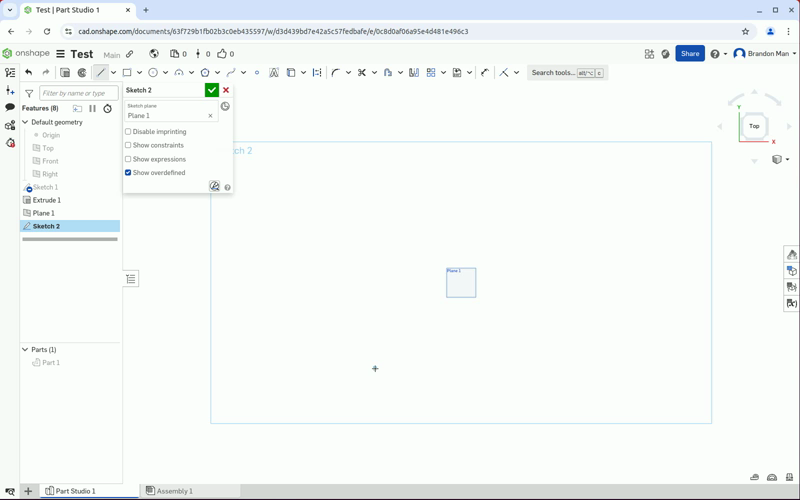
mouse_move(546, 368)
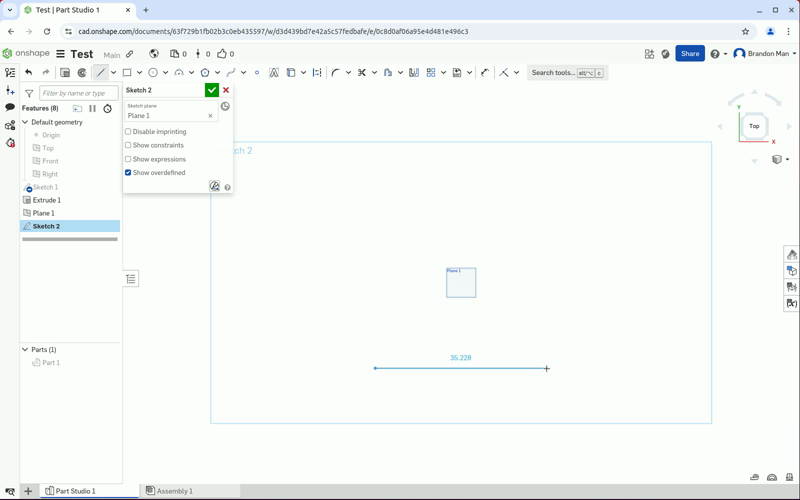
click(546, 368)
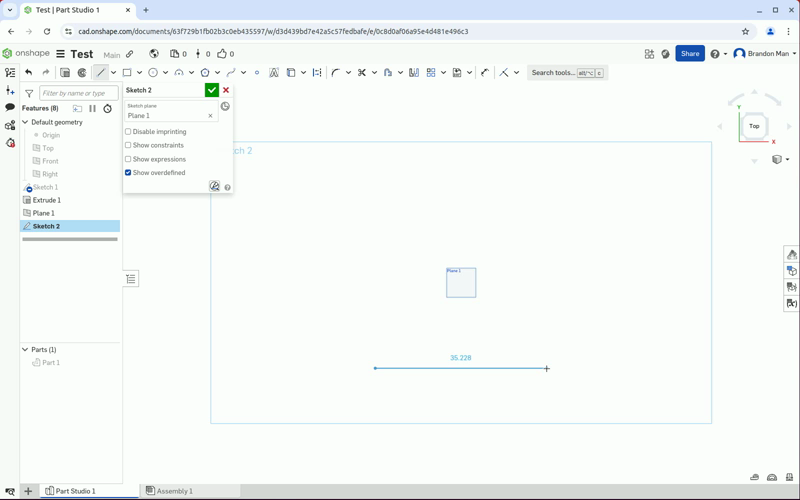
key_up(shift)
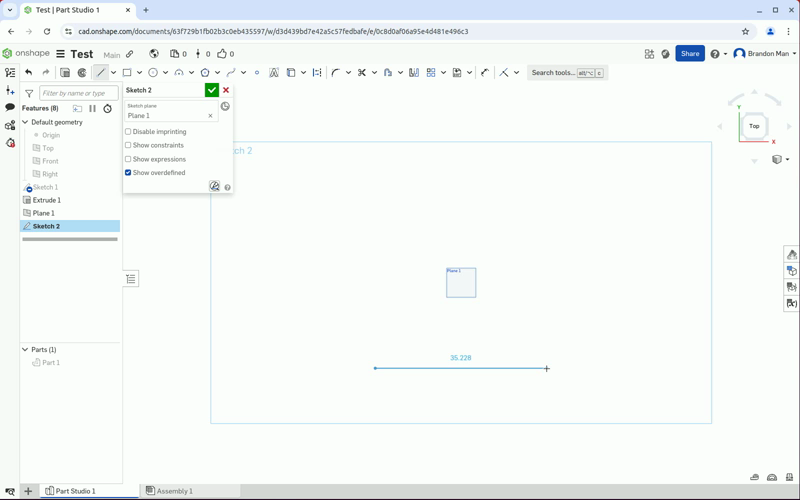
key_down(shift)
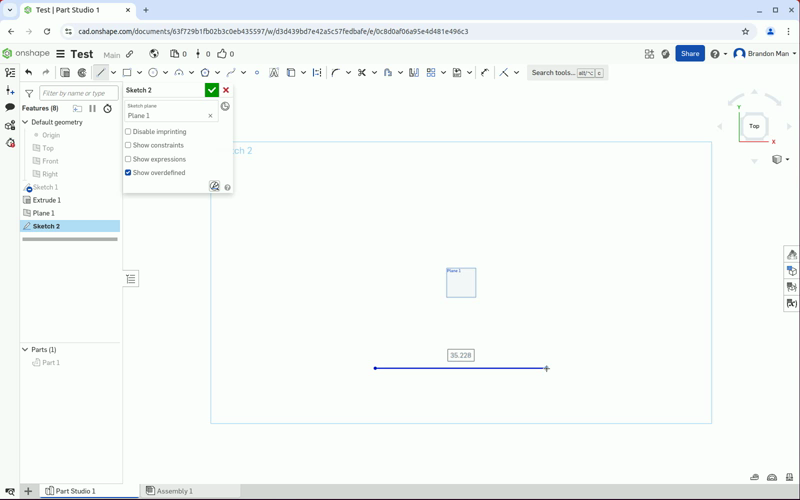
mouse_move(546, 196)
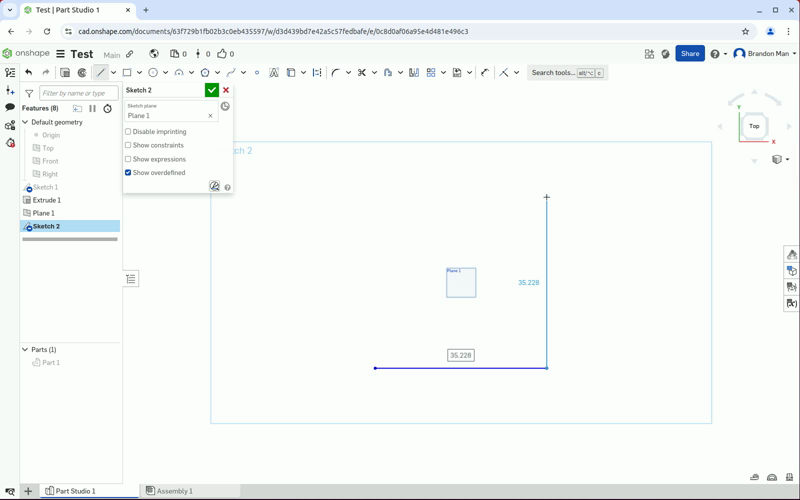
click(546, 196)
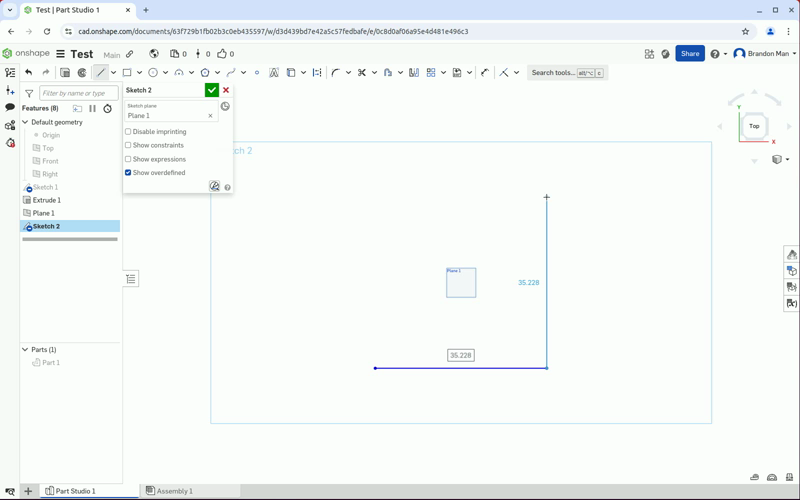
key_up(shift)
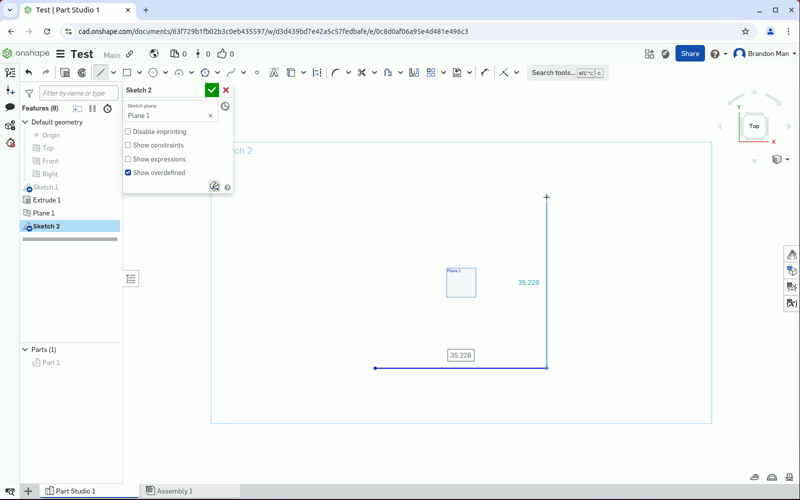
key_down(shift)
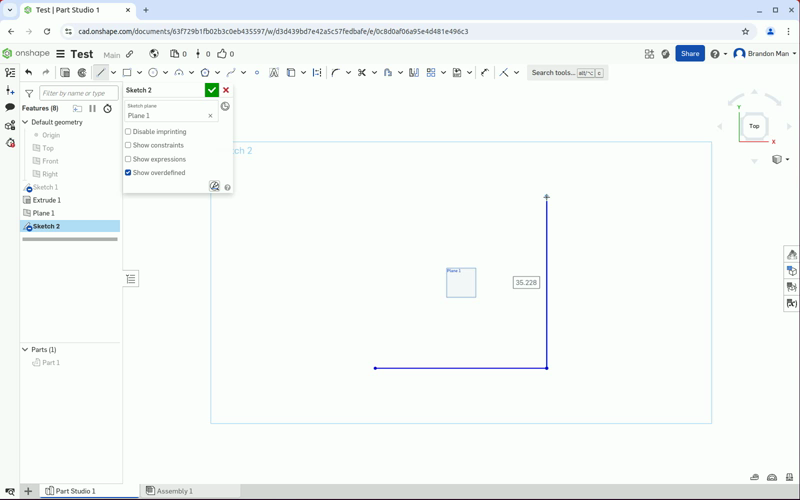
mouse_move(375, 196)
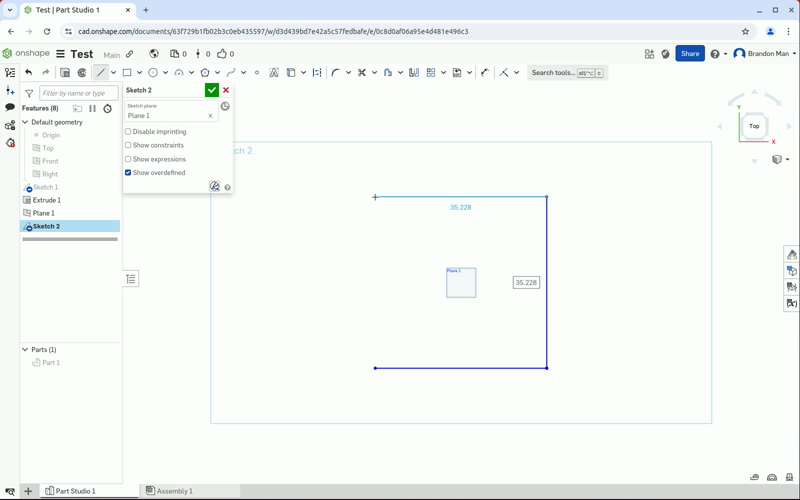
click(375, 196)
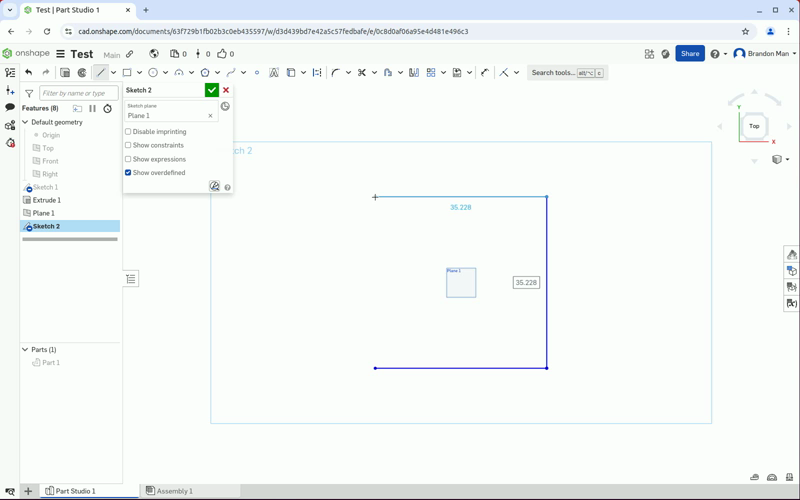
key_up(shift)
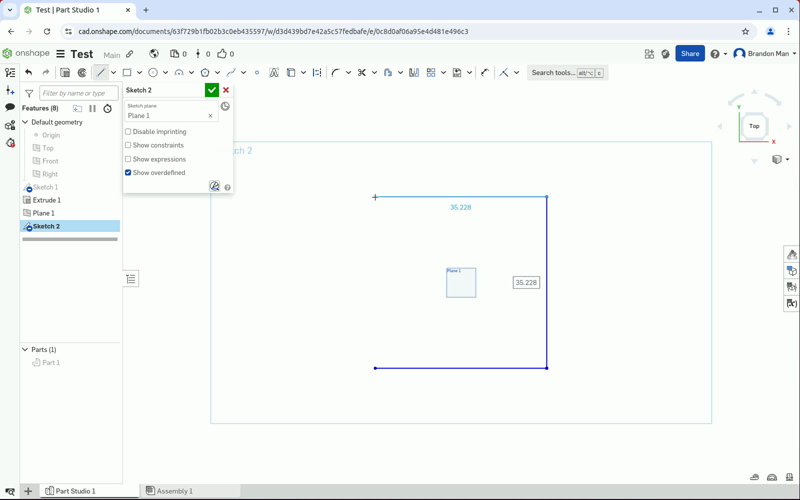
key_down(shift)
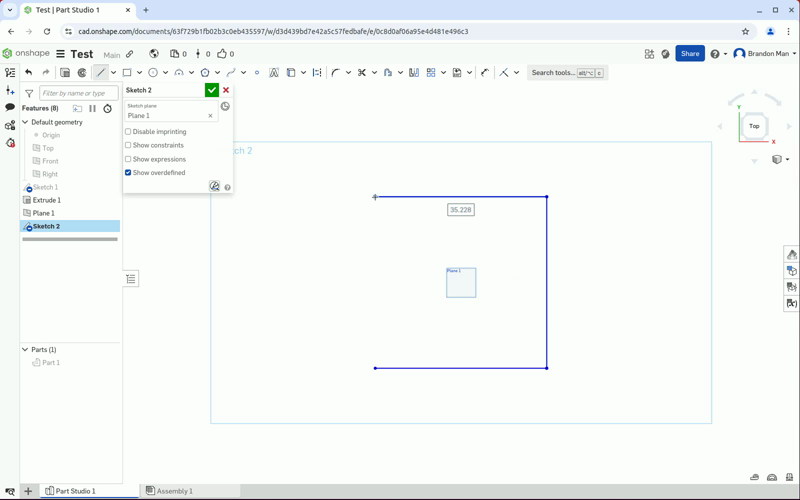
mouse_move(375, 368)
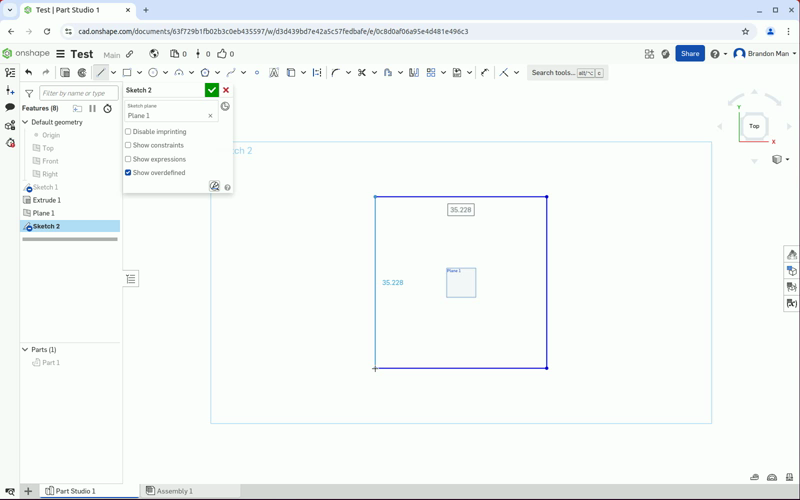
key_up(shift)
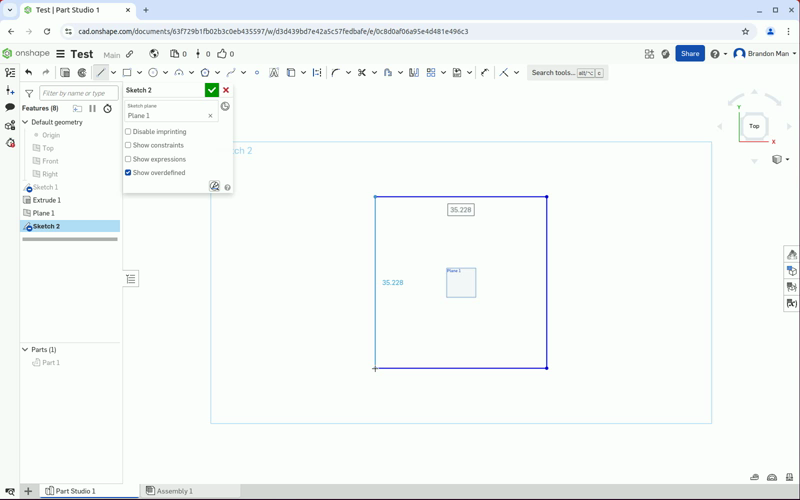
click(375, 368)
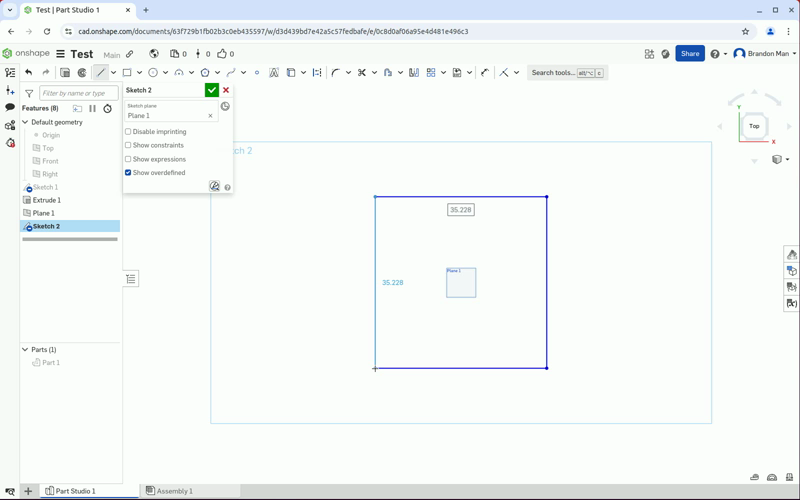
key(esc)
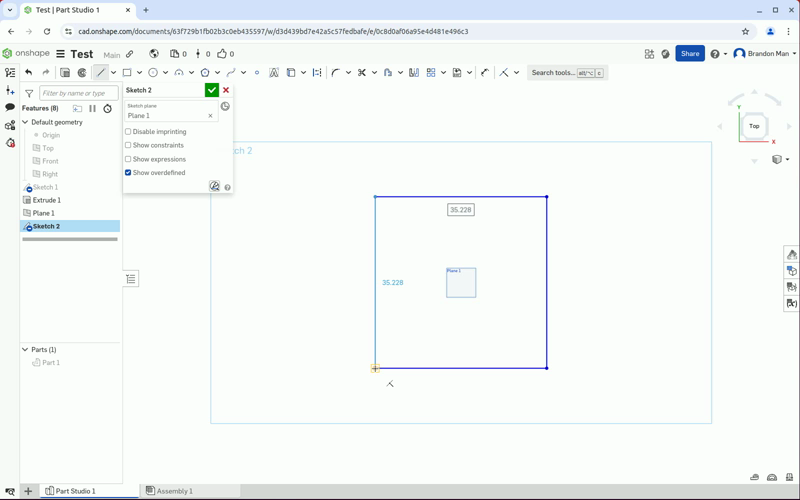
mouse_move(518, 285)
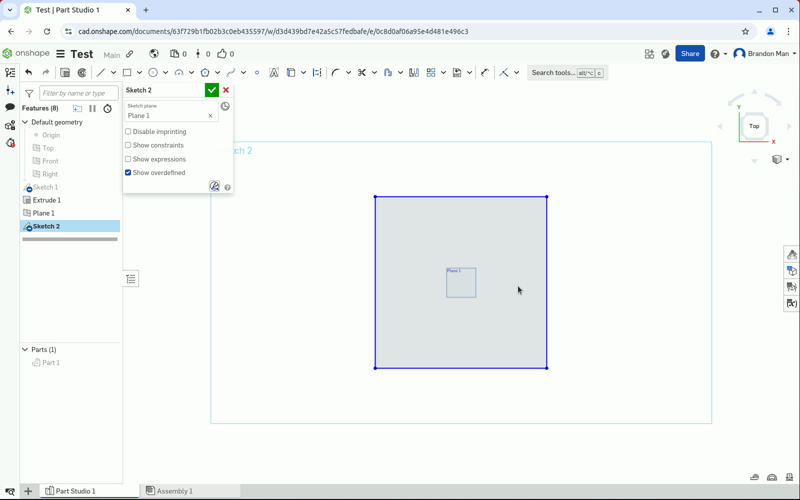
click(518, 285)
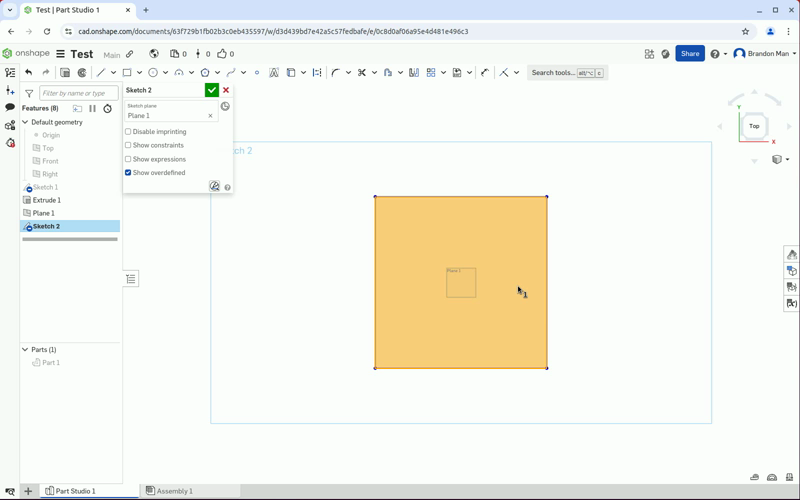
mouse_move(73, 352)
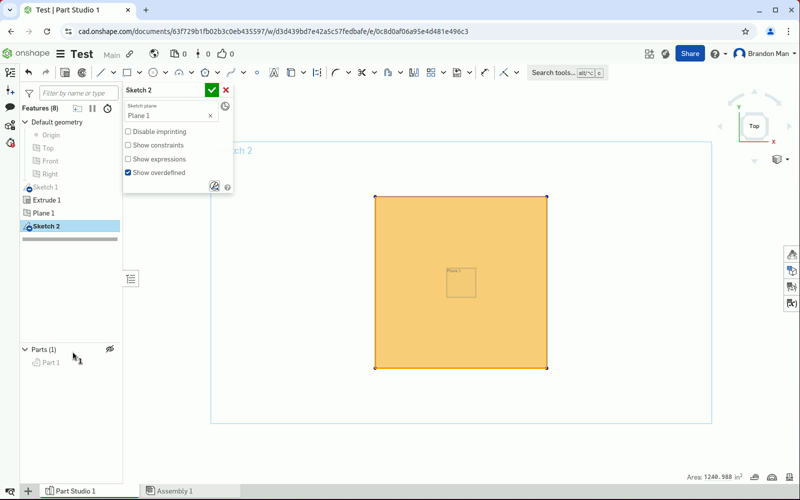
key(shift+y)
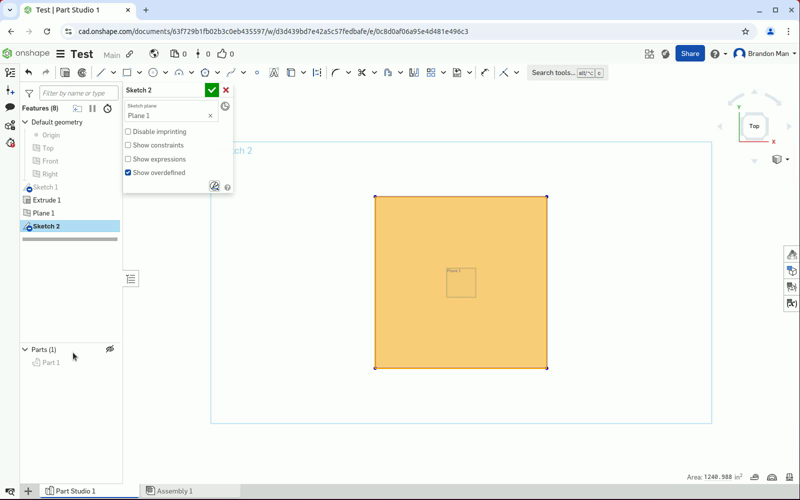
key(shift+e)
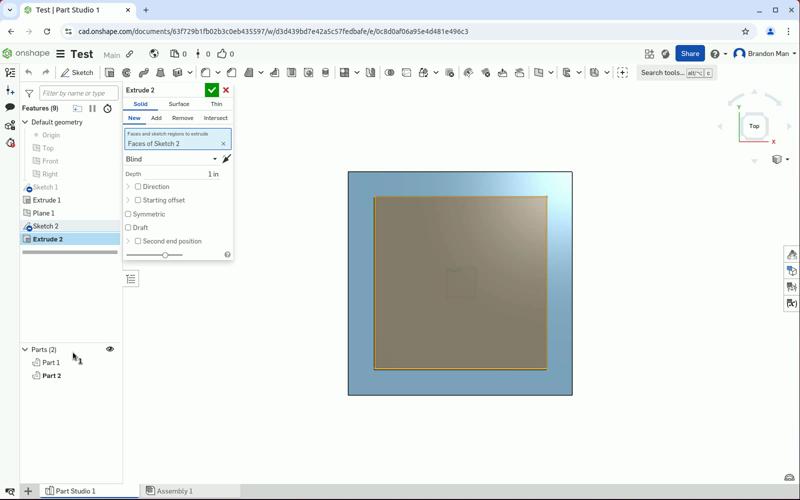
mouse_move(143, 106)
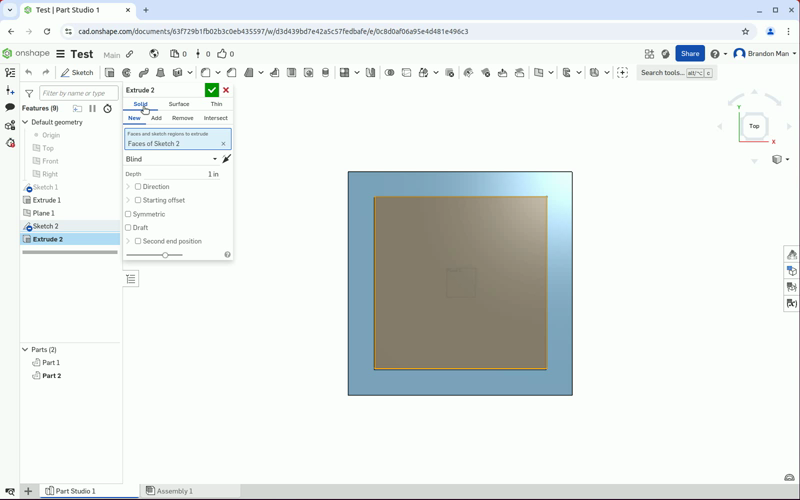
click(143, 106)
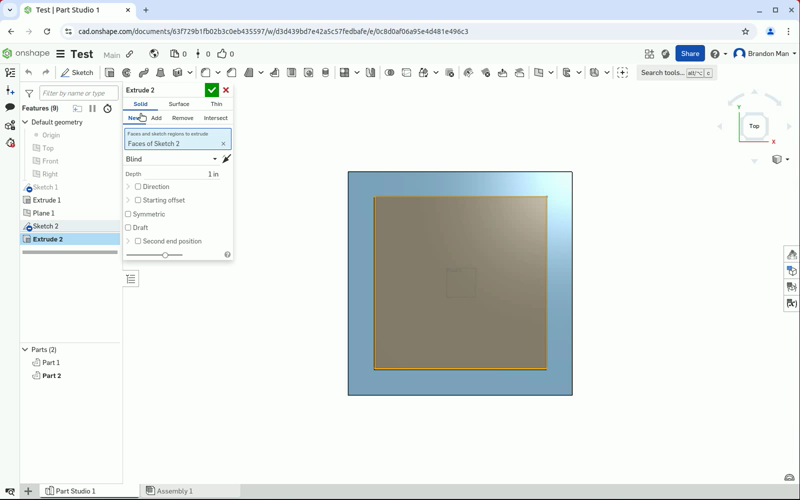
mouse_move(137, 120)
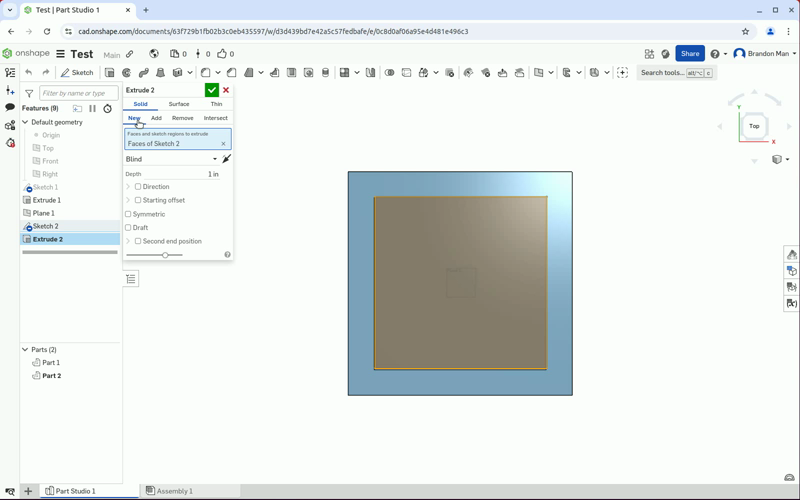
click(137, 120)
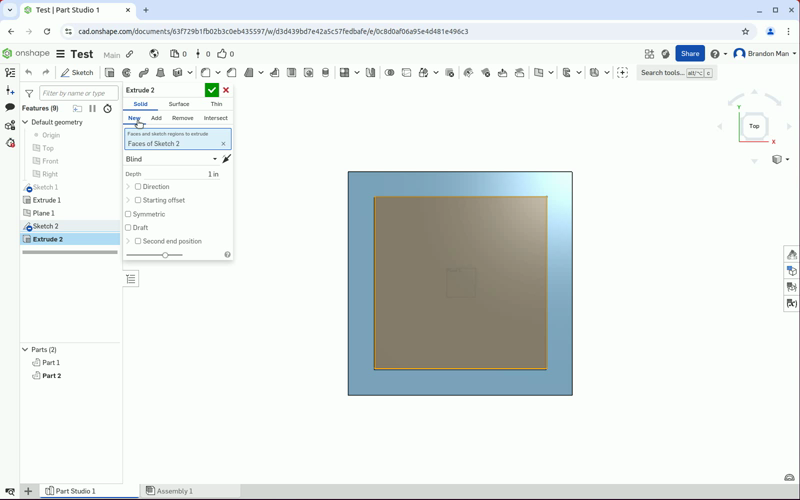
key(tab, 4)
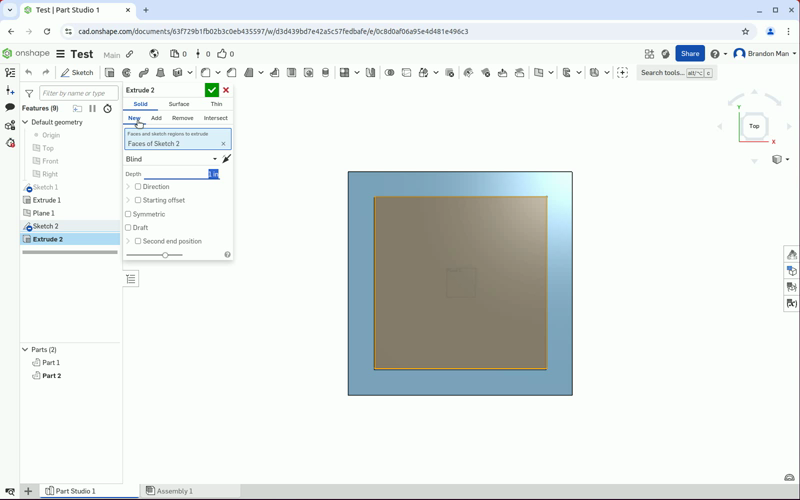
text(21.664)
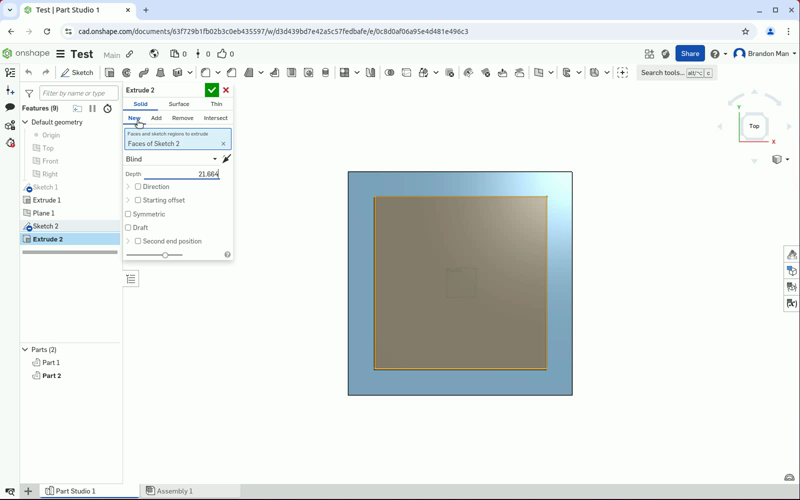
key(enter)
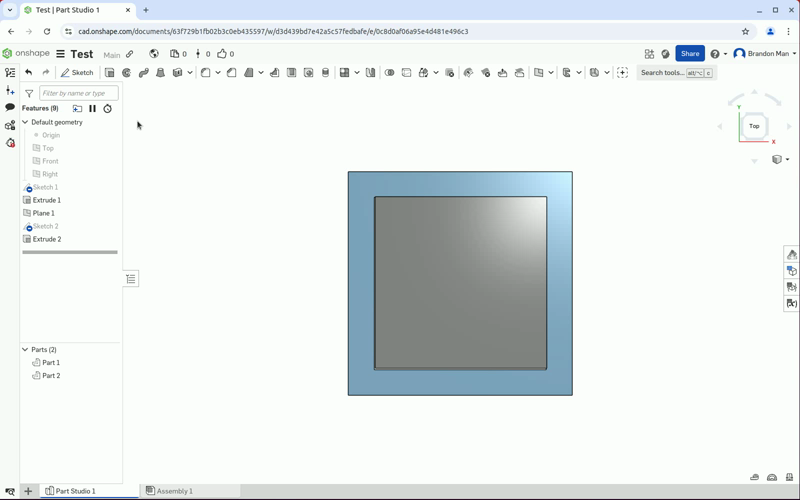
key(shift+h)
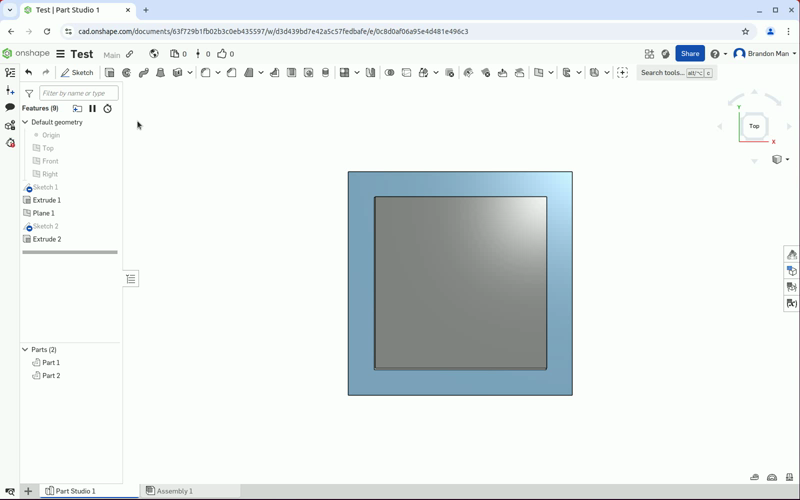
key(shift+h)
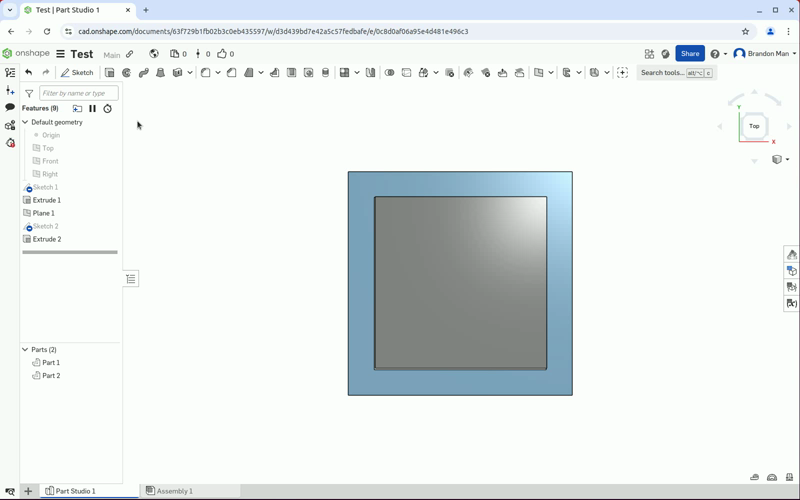
mouse_move(73, 189)
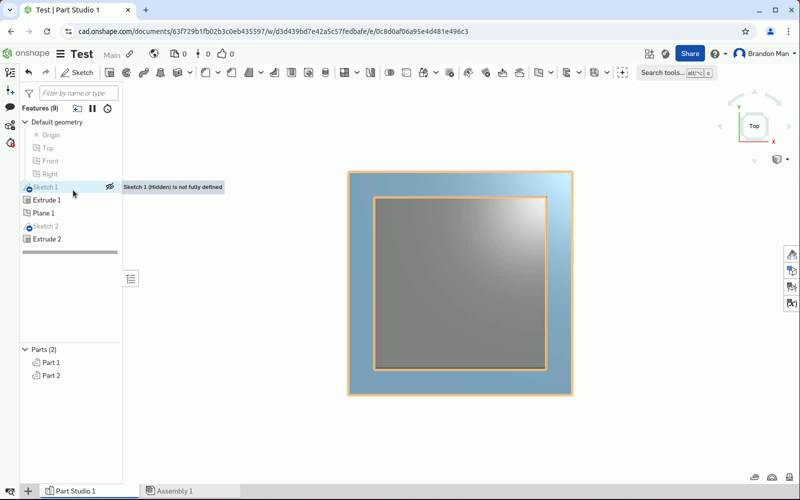
click(73, 189)
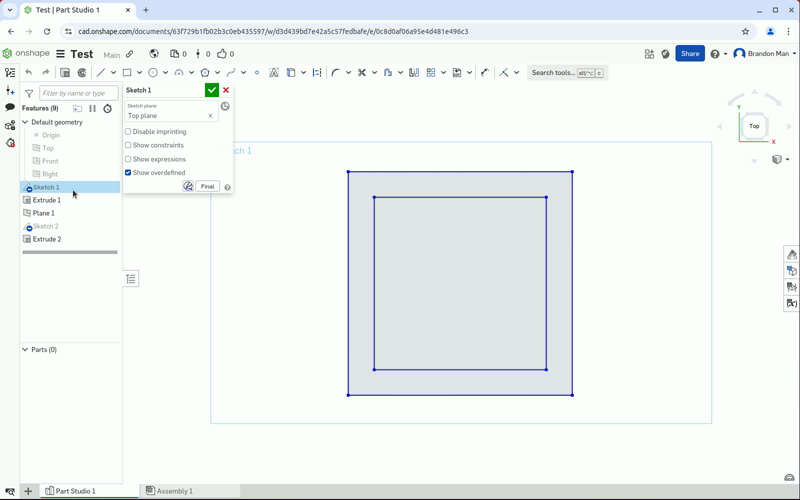
mouse_move(229, 92)
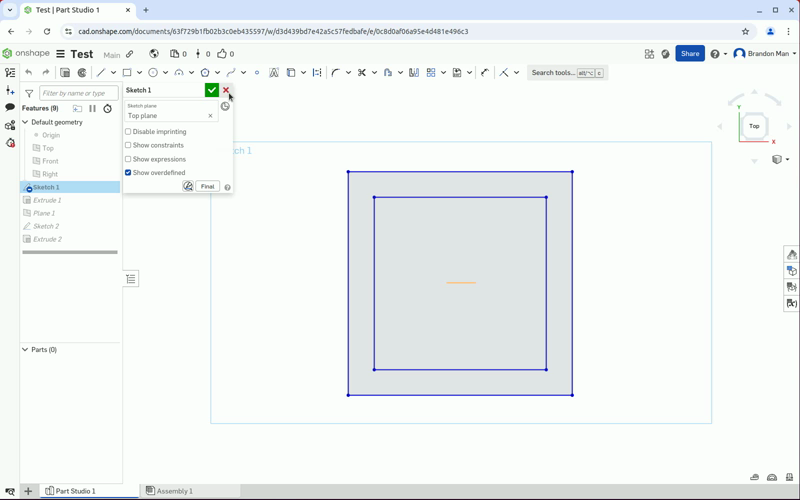
click(229, 92)
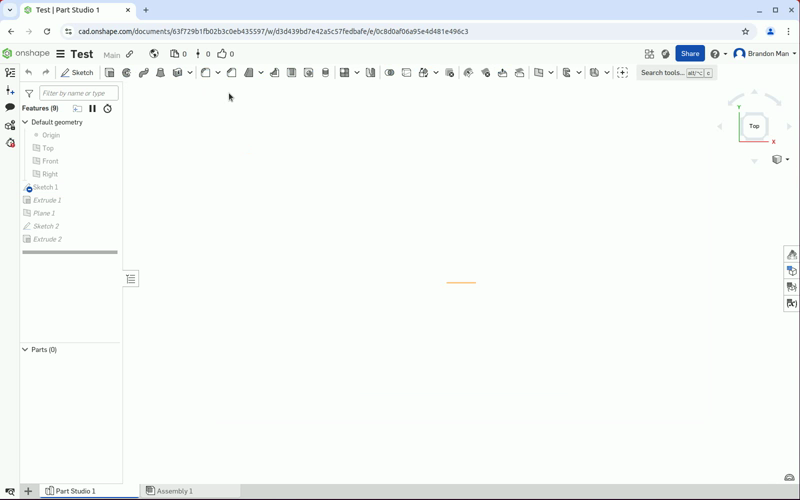
key(shift+s)
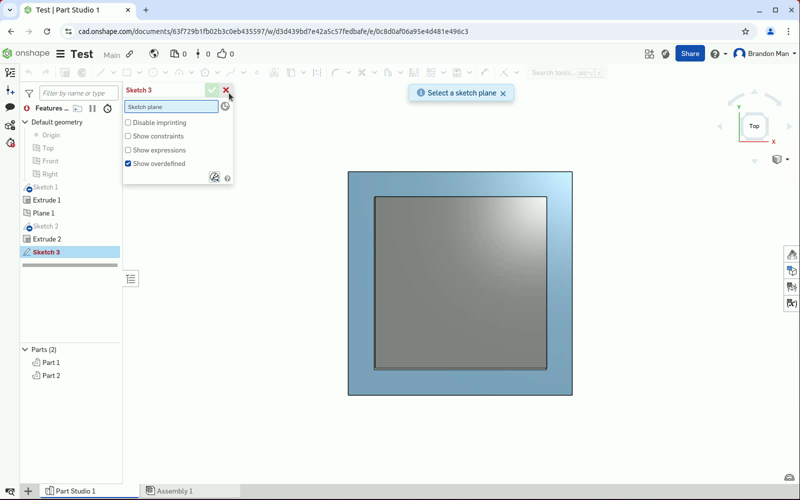
mouse_move(73, 215)
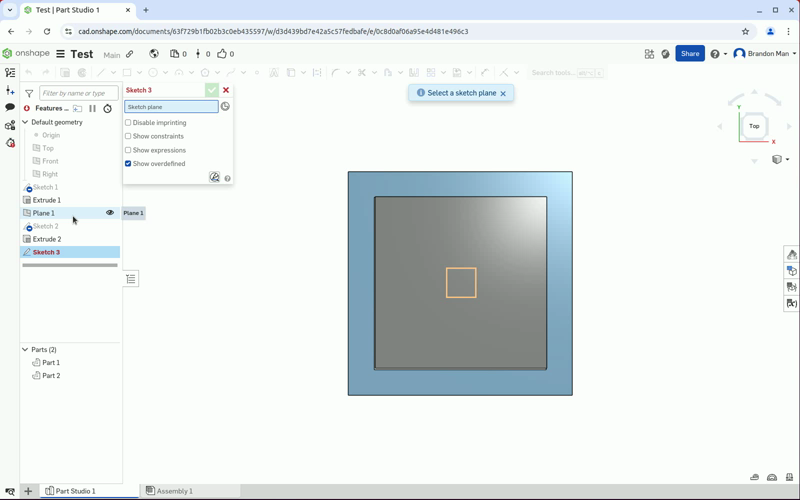
click(73, 215)
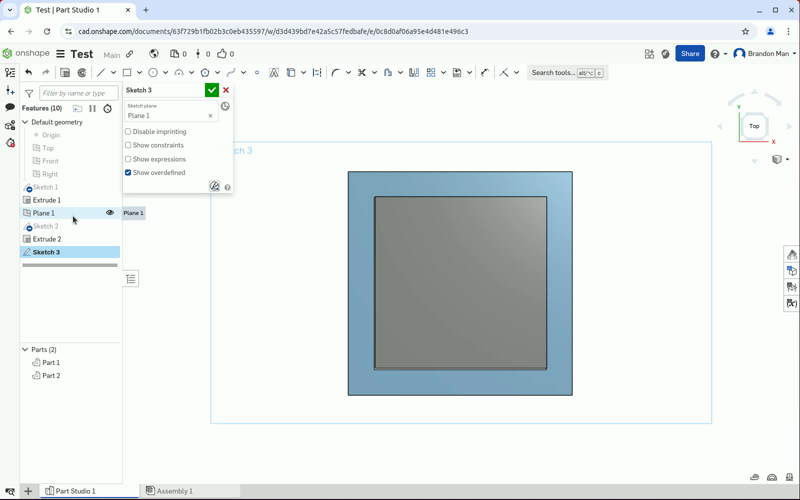
mouse_move(73, 352)
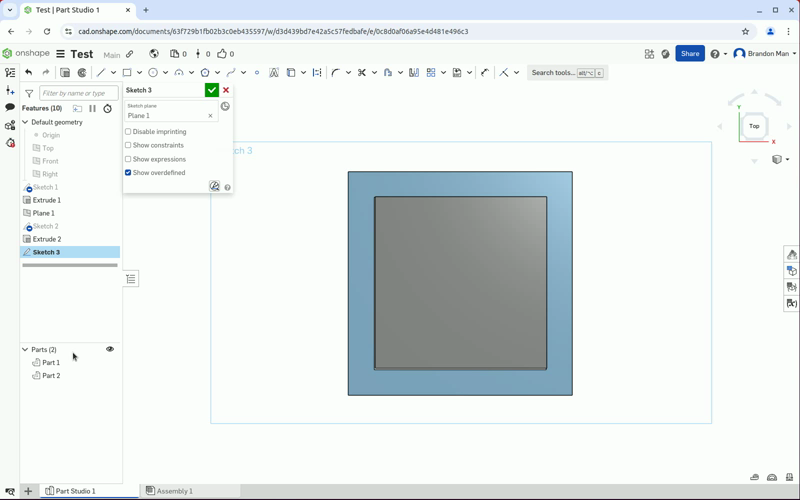
key(y)
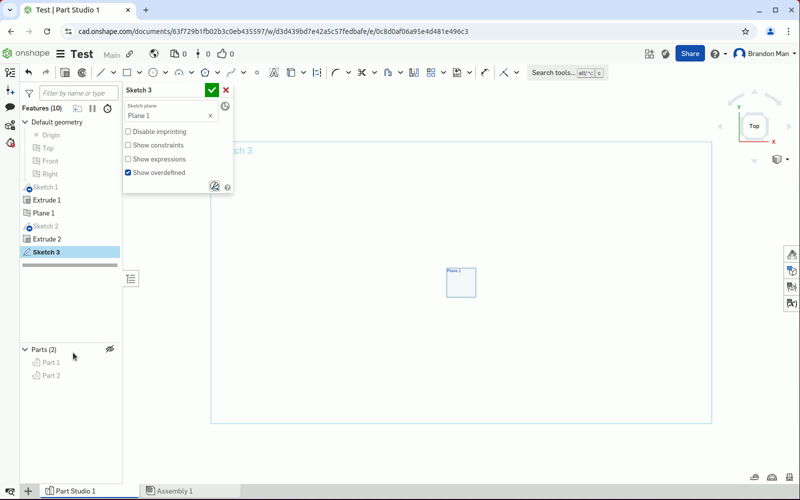
key(l)
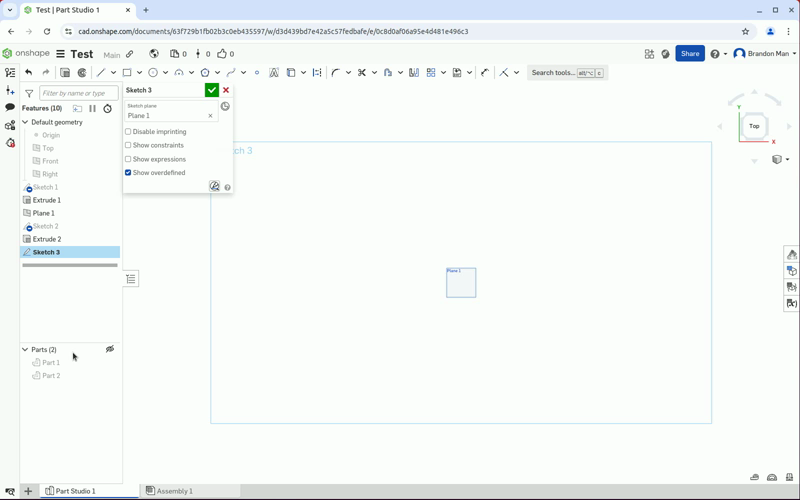
key_down(shift)
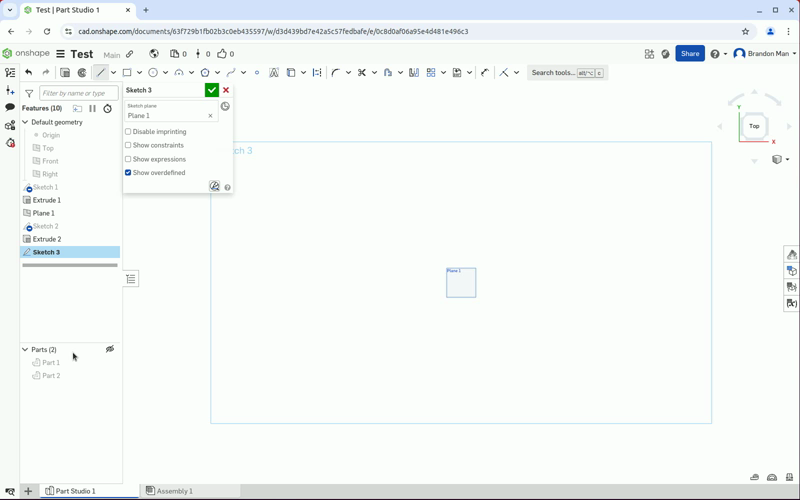
mouse_move(370, 373)
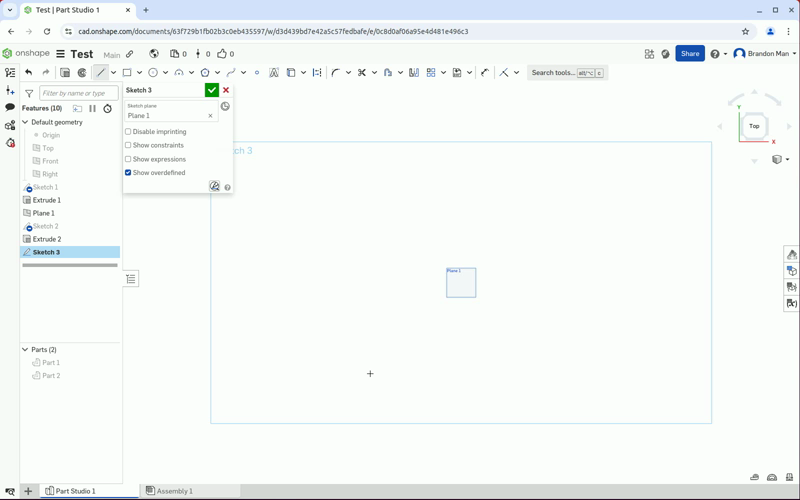
click(370, 373)
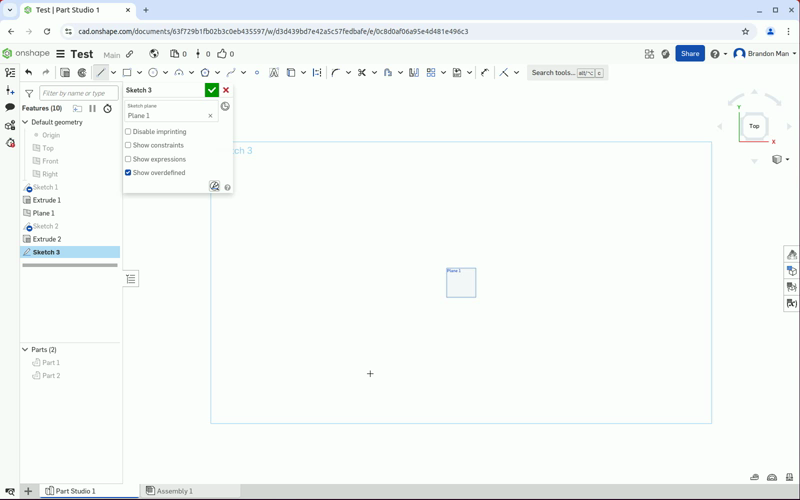
key_up(shift)
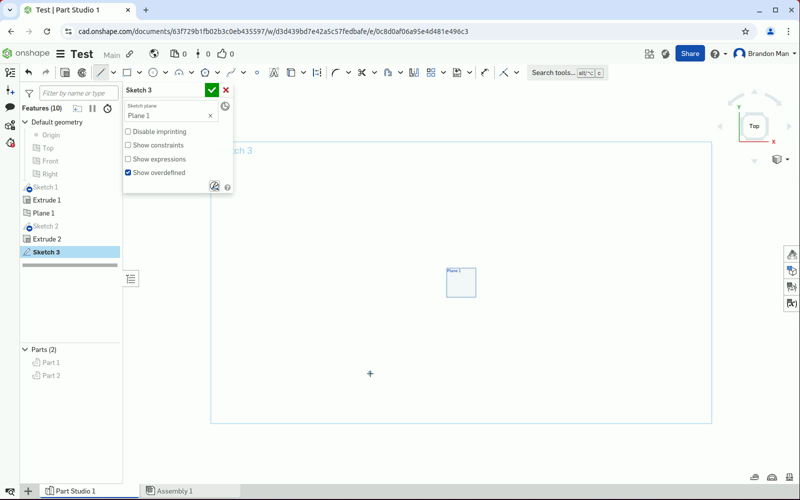
key_down(shift)
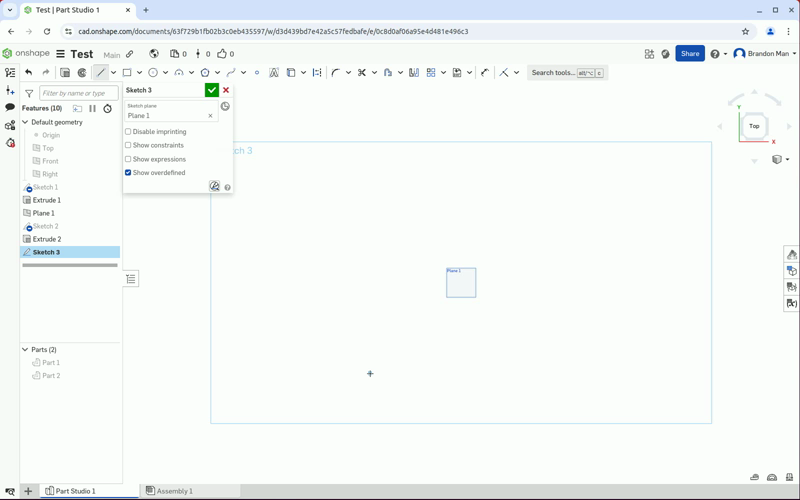
mouse_move(550, 373)
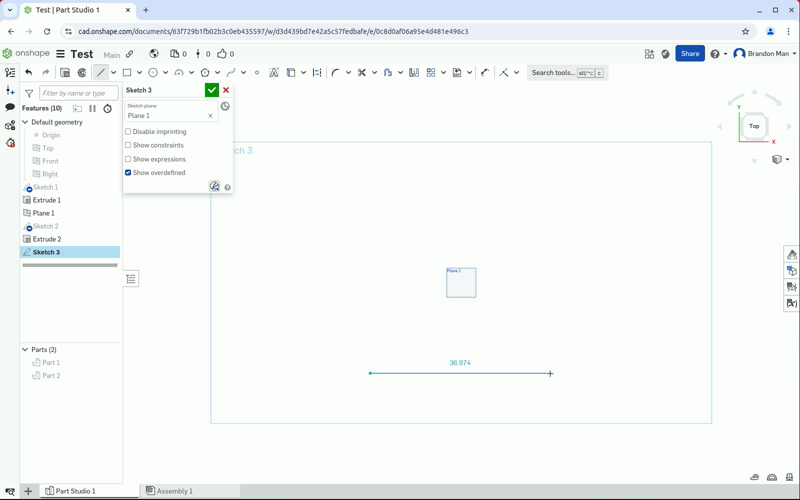
click(550, 373)
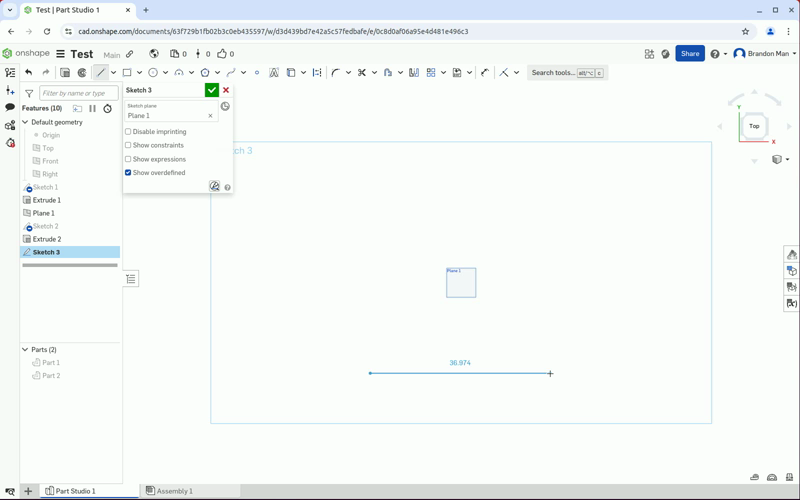
key_up(shift)
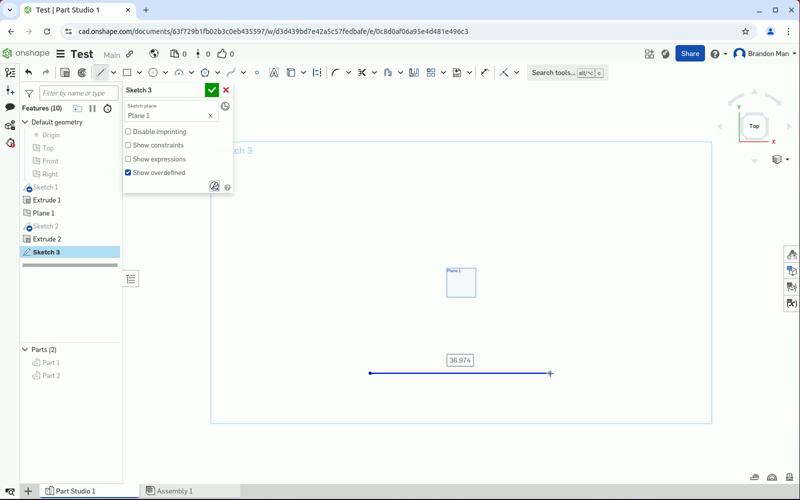
key_down(shift)
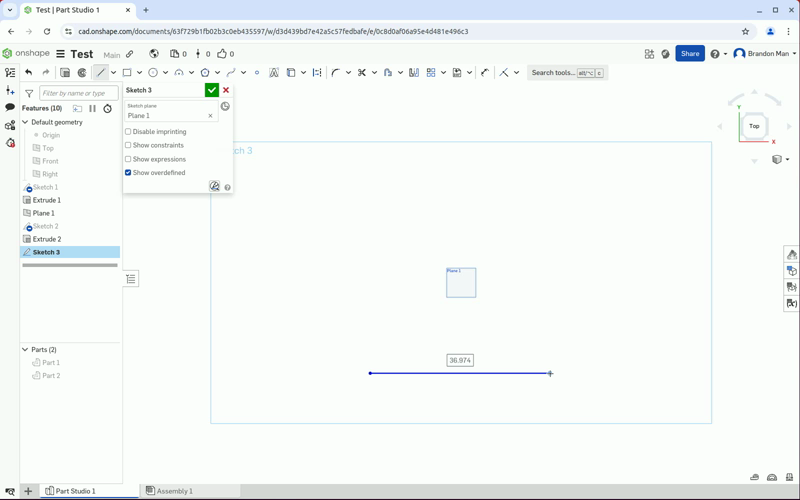
mouse_move(550, 193)
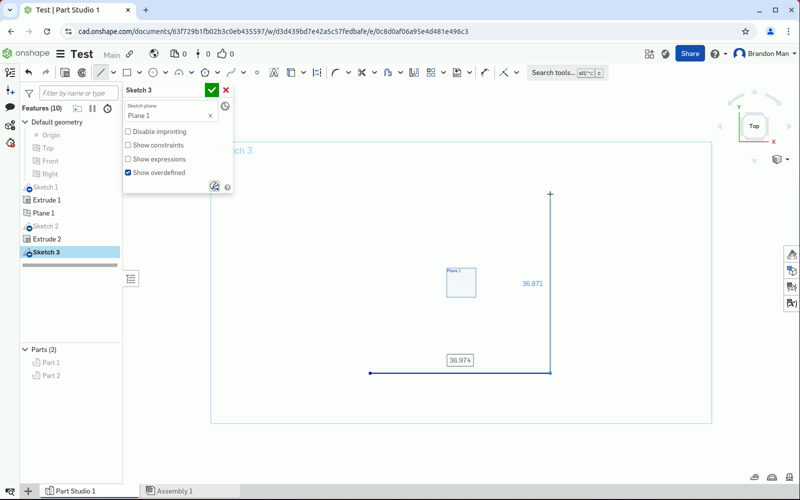
click(550, 193)
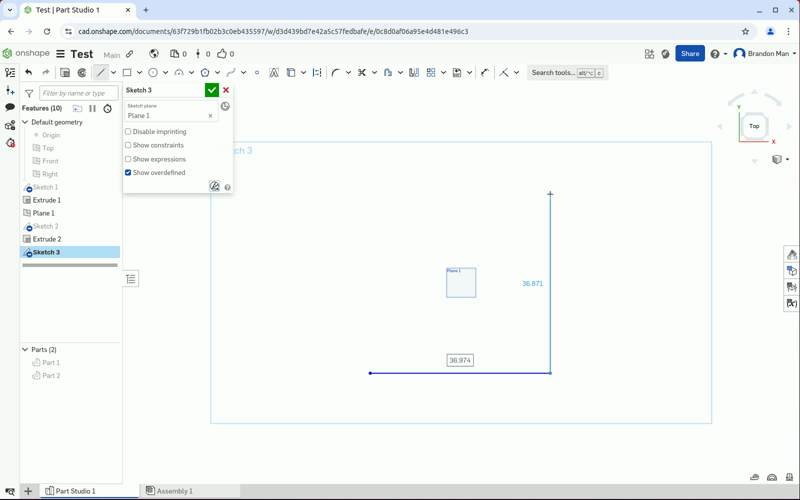
key_up(shift)
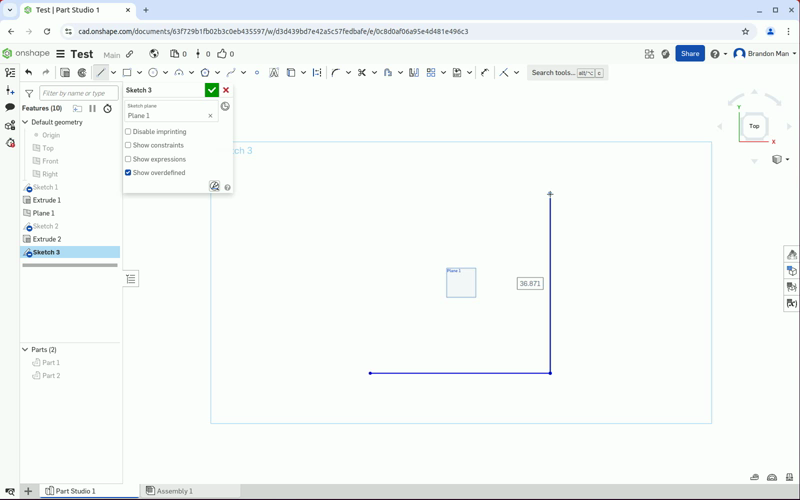
key_down(shift)
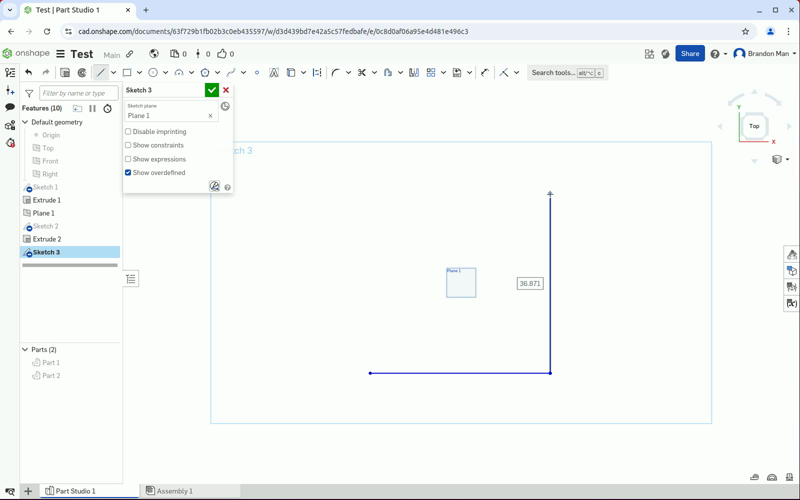
mouse_move(370, 193)
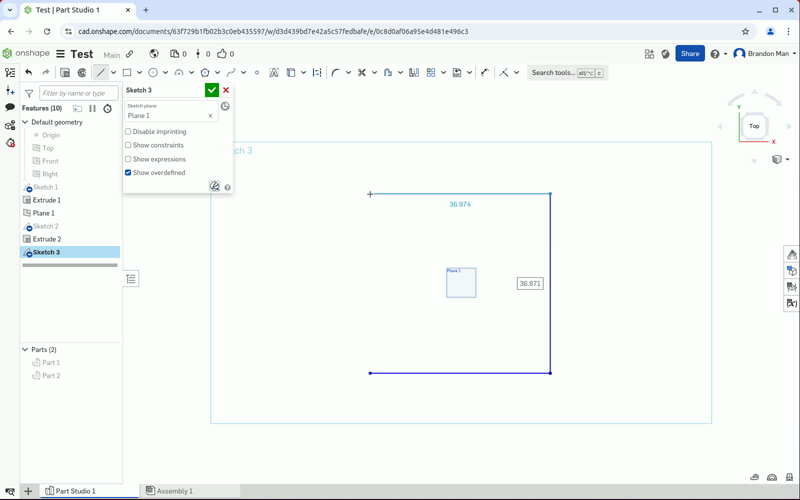
click(370, 193)
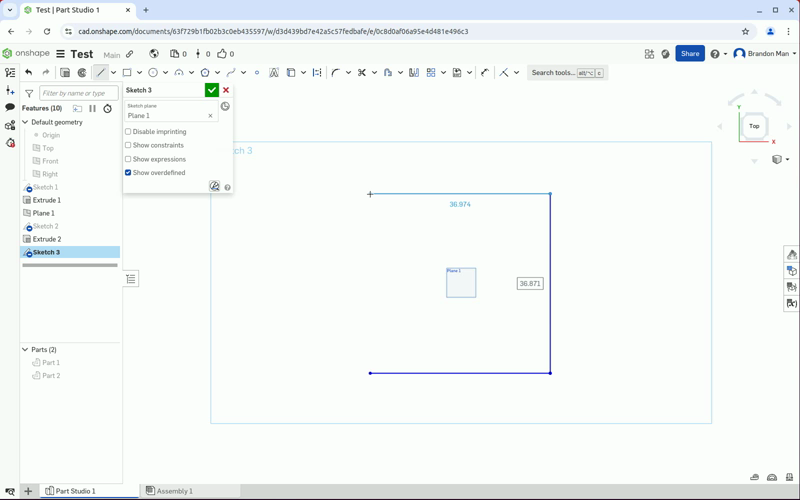
key_up(shift)
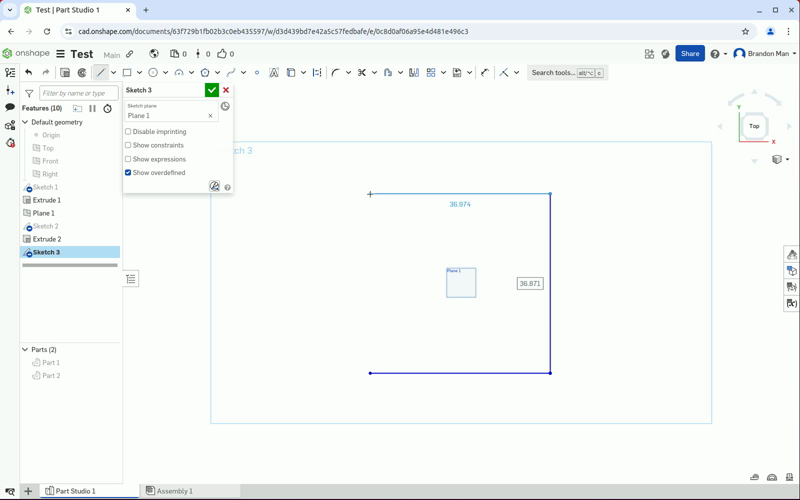
key_down(shift)
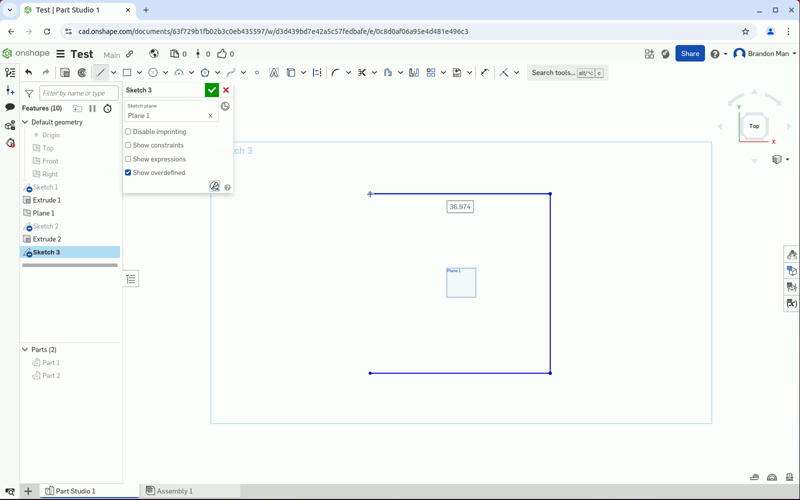
mouse_move(370, 373)
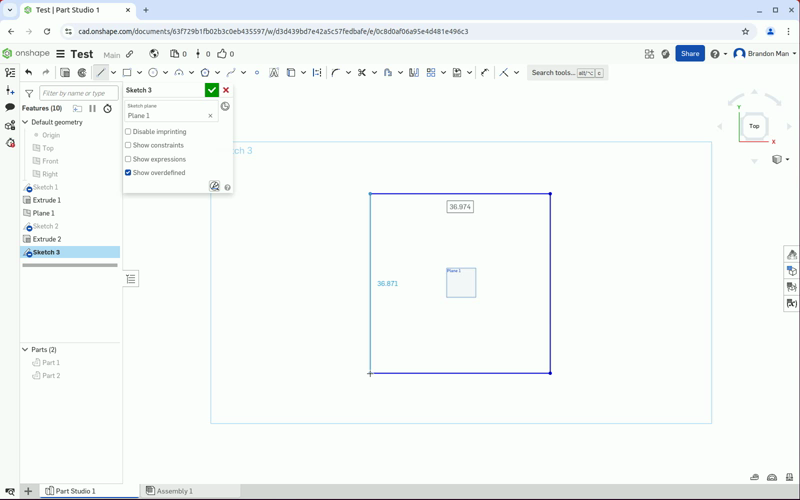
key_up(shift)
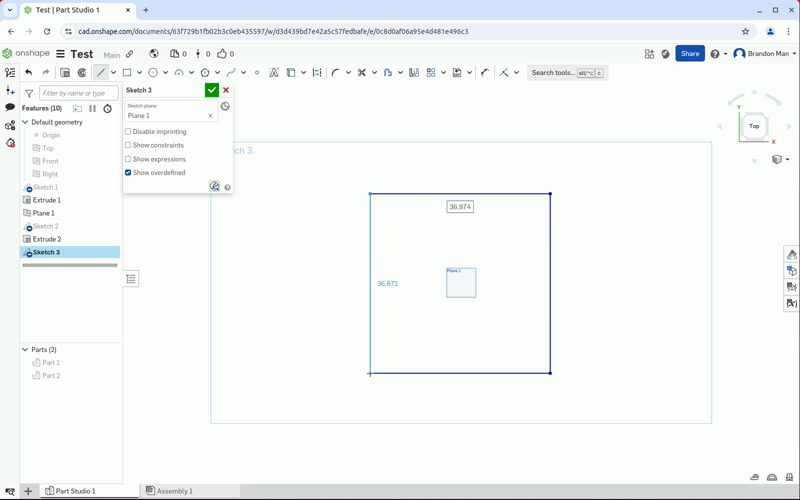
click(370, 373)
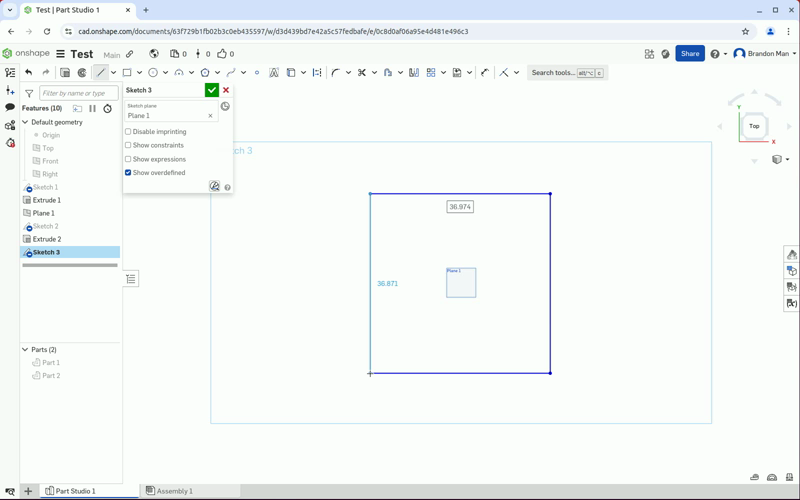
key(esc)
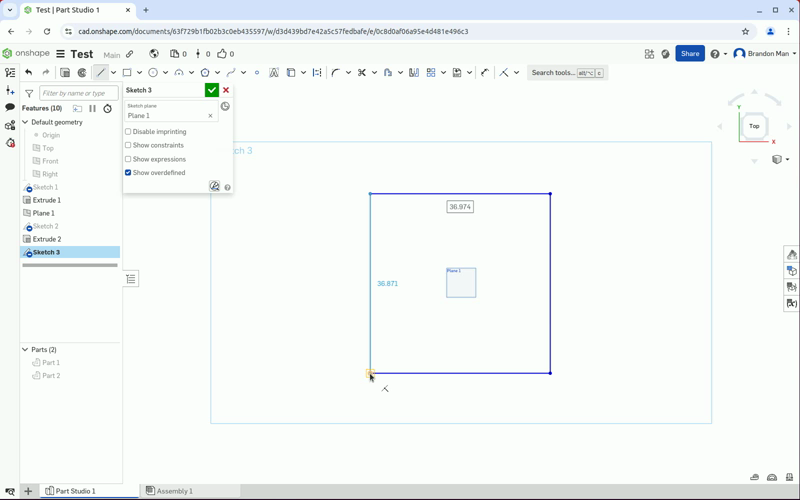
key(l)
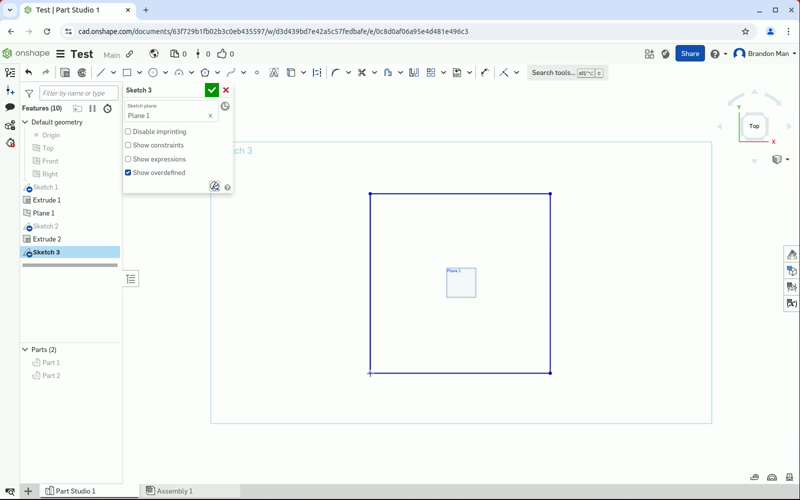
key_down(shift)
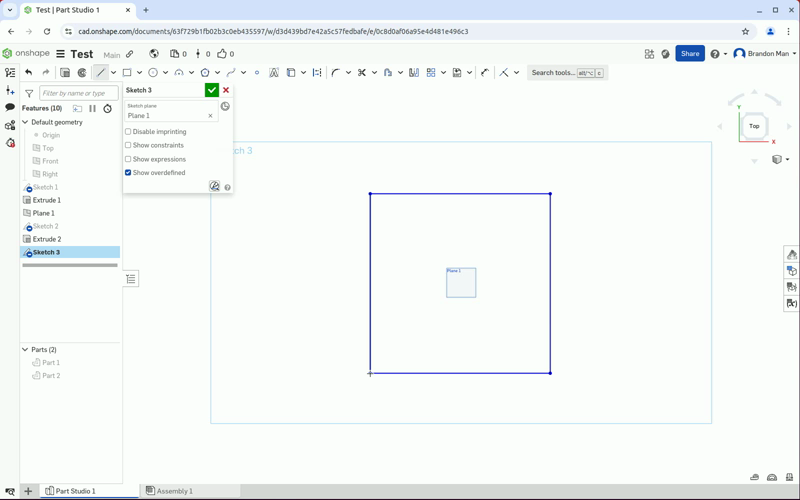
mouse_move(374, 369)
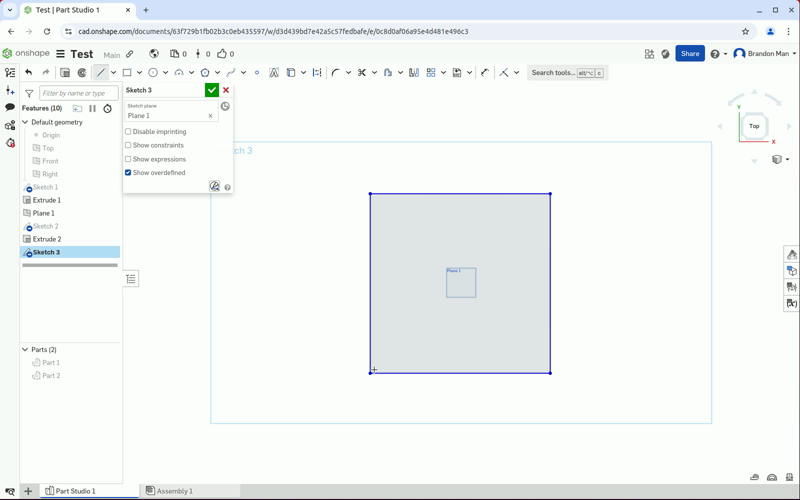
click(374, 369)
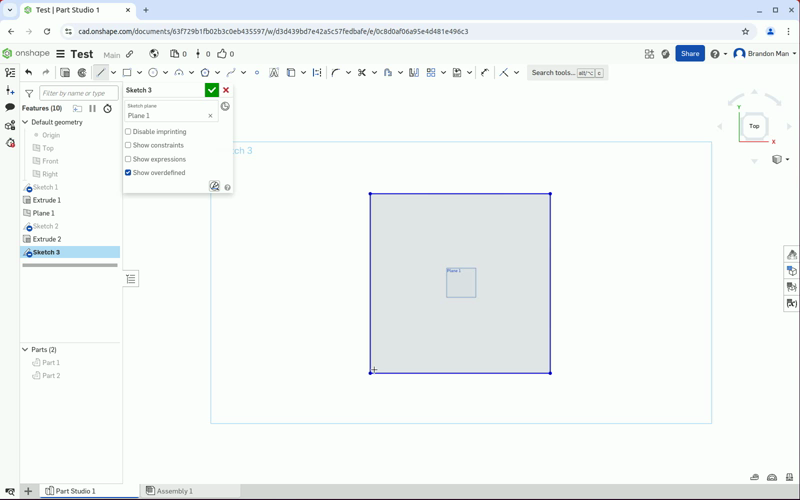
key_up(shift)
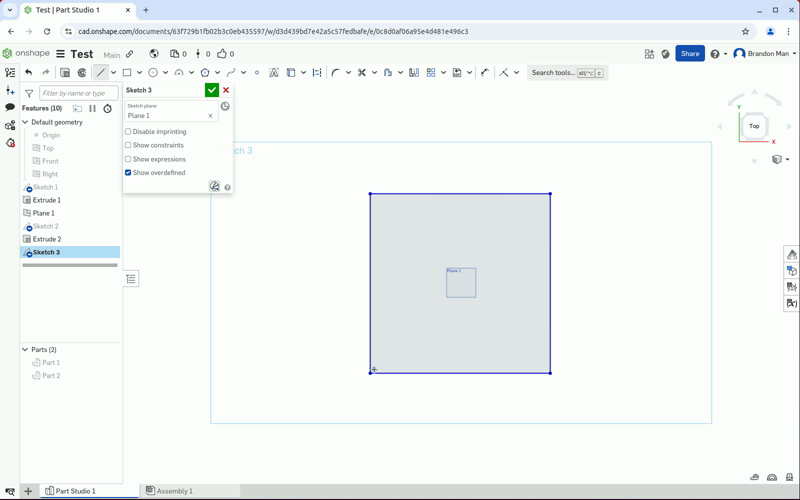
key_down(shift)
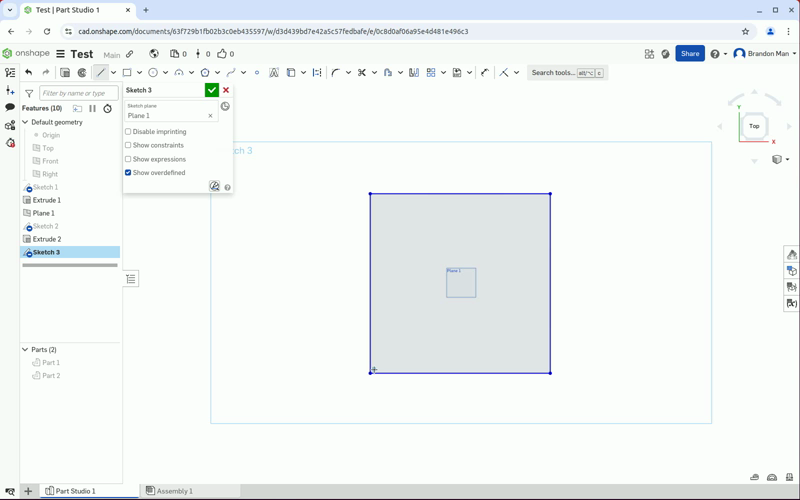
mouse_move(546, 369)
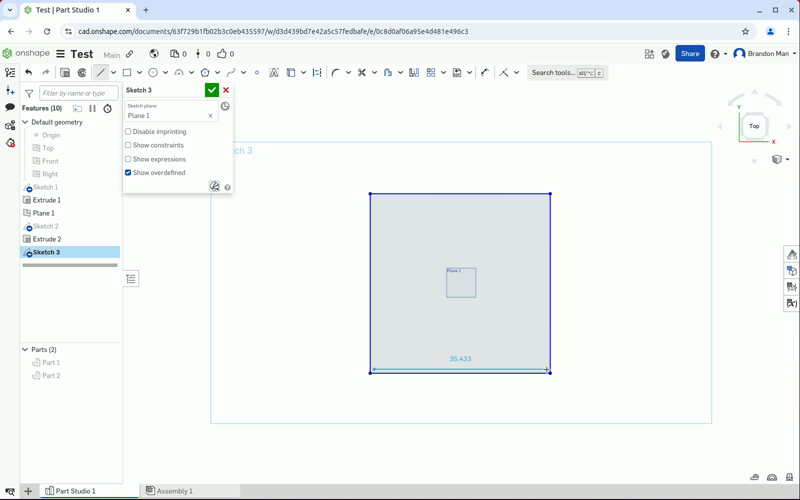
click(546, 369)
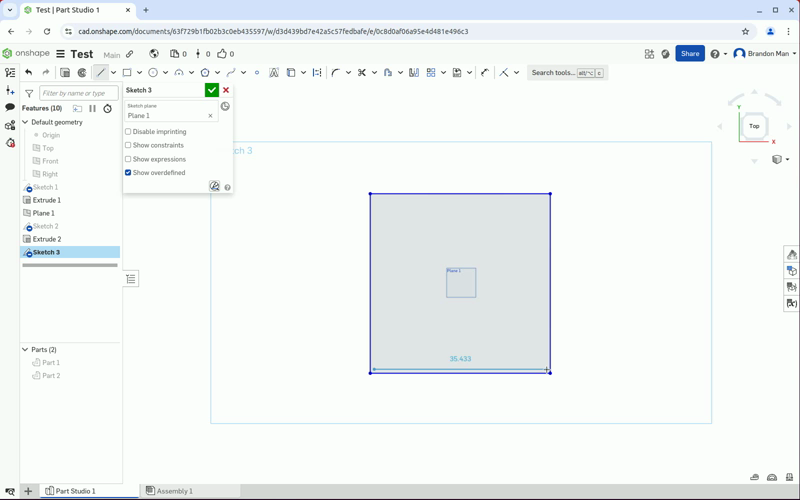
key_up(shift)
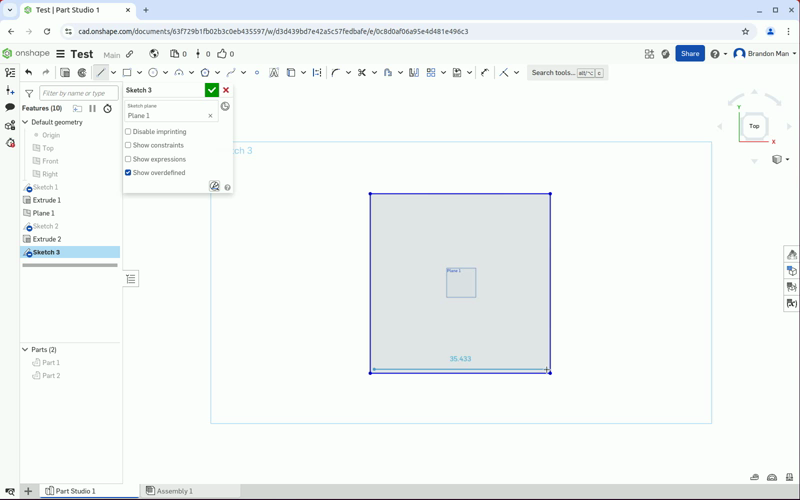
key_down(shift)
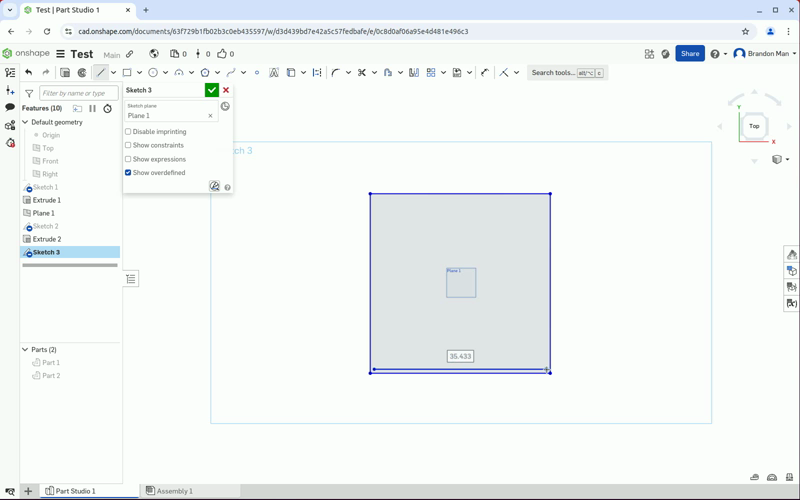
mouse_move(546, 197)
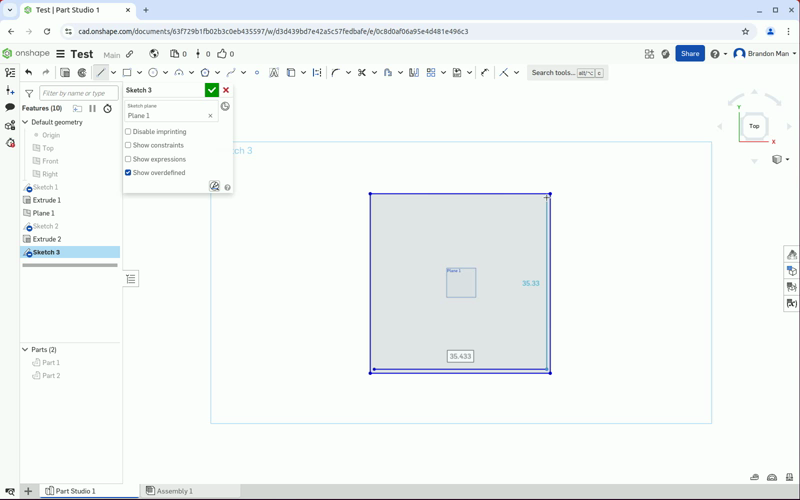
click(546, 197)
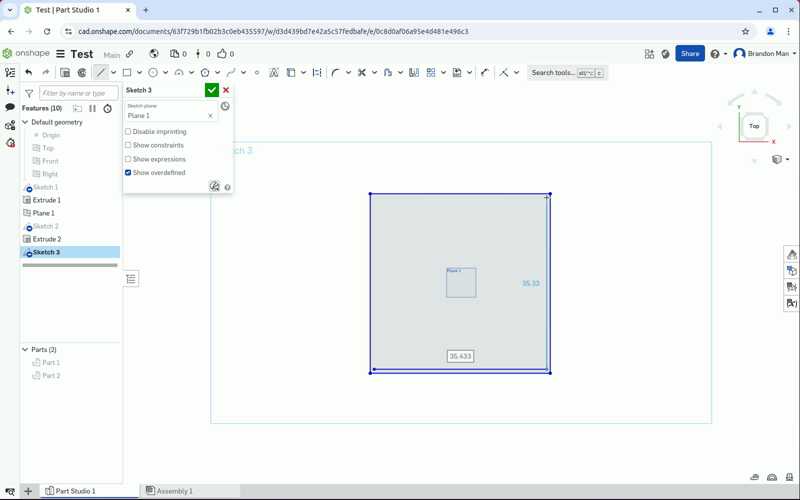
key_up(shift)
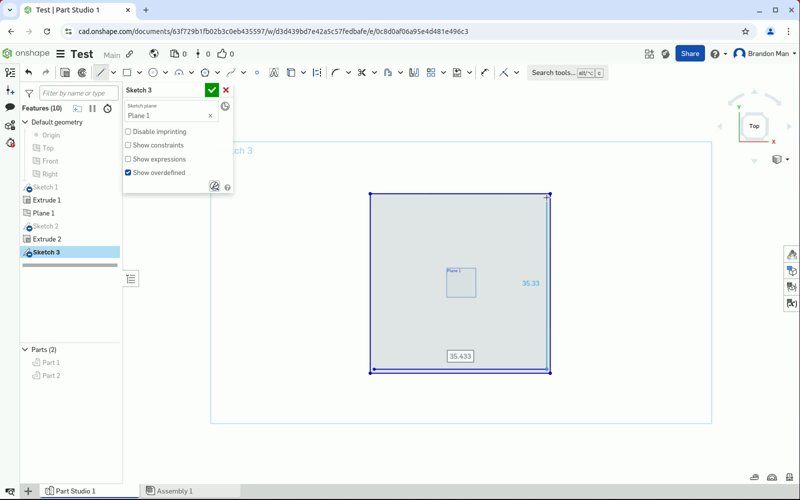
key_down(shift)
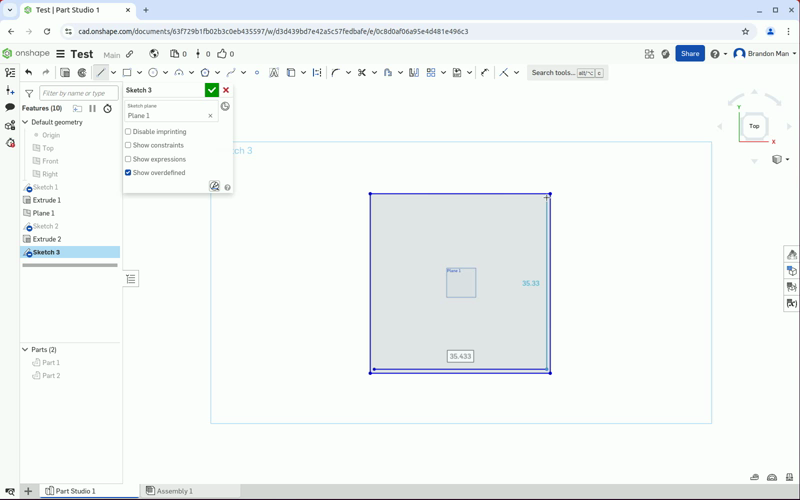
mouse_move(374, 197)
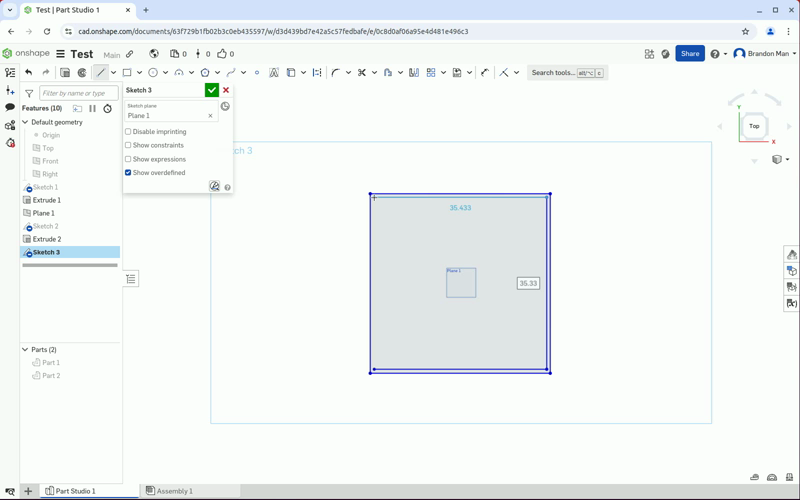
click(374, 197)
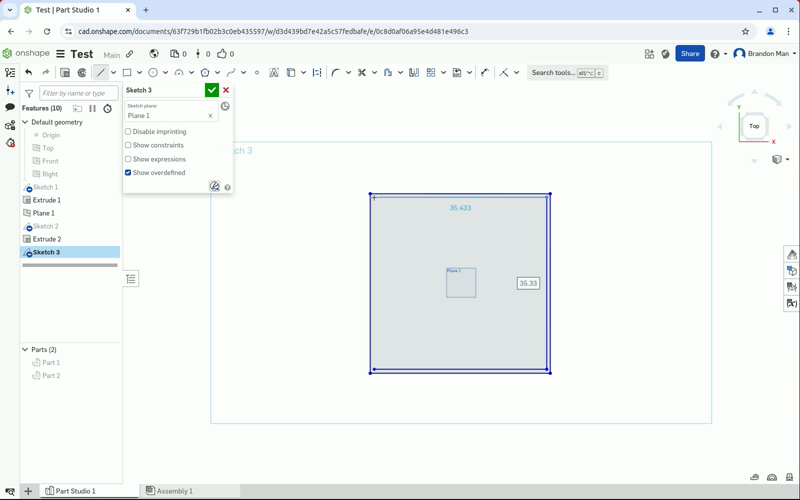
key_up(shift)
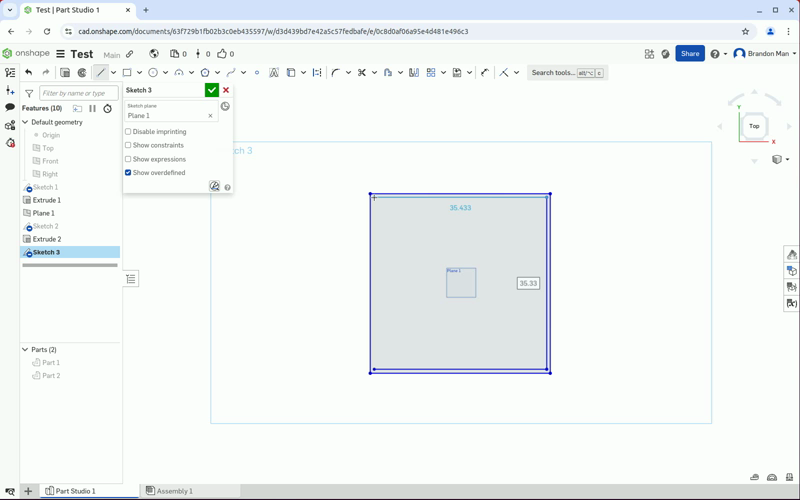
key_down(shift)
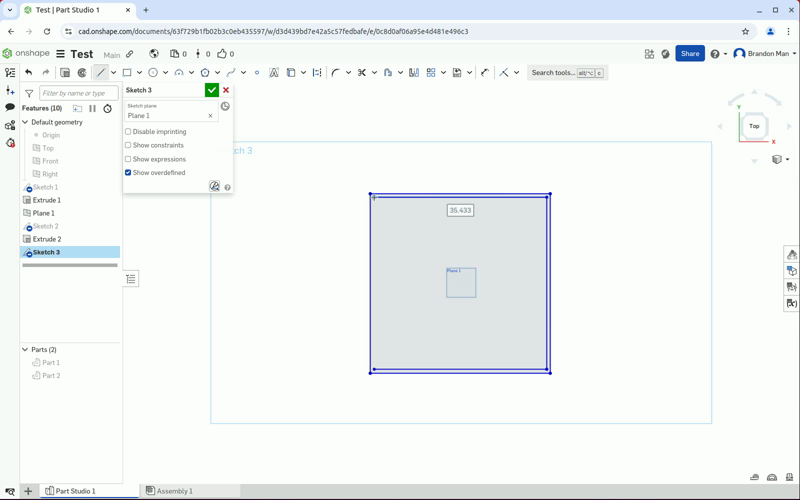
mouse_move(374, 369)
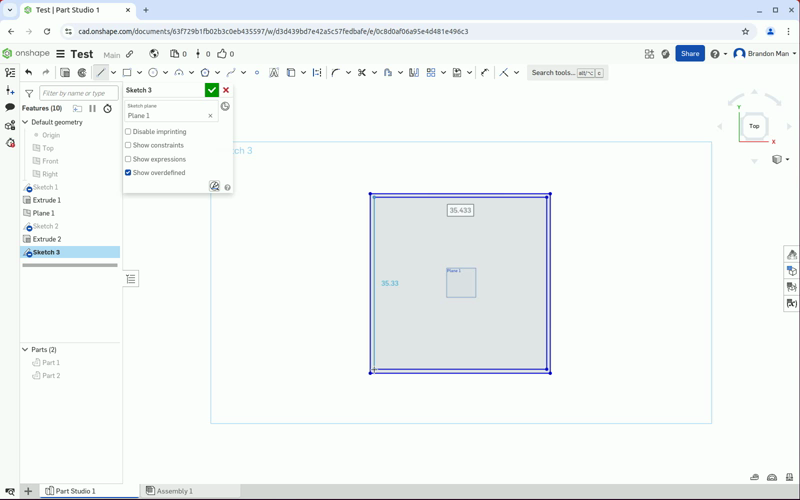
key_up(shift)
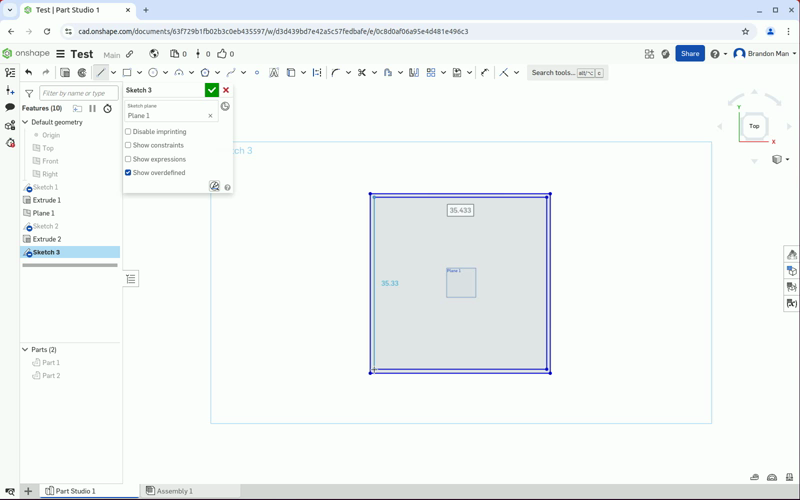
click(374, 369)
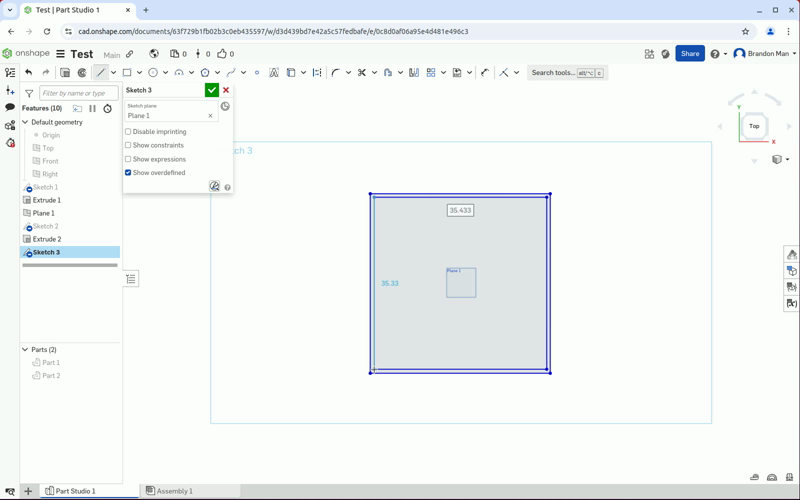
key(esc)
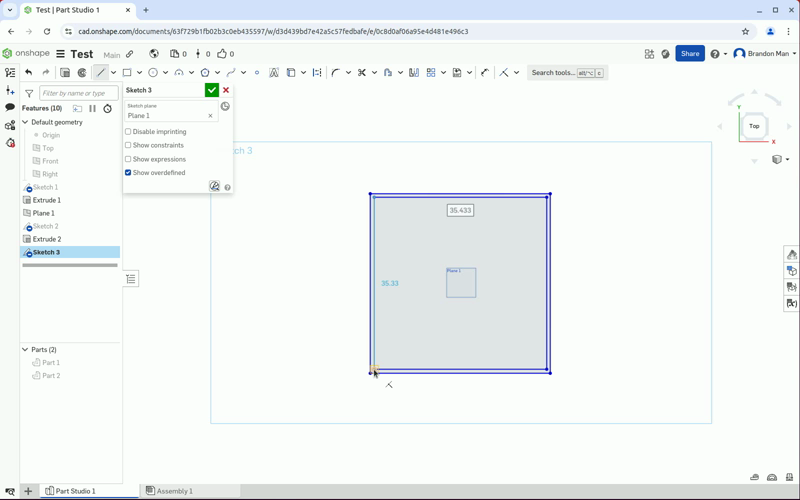
mouse_move(372, 295)
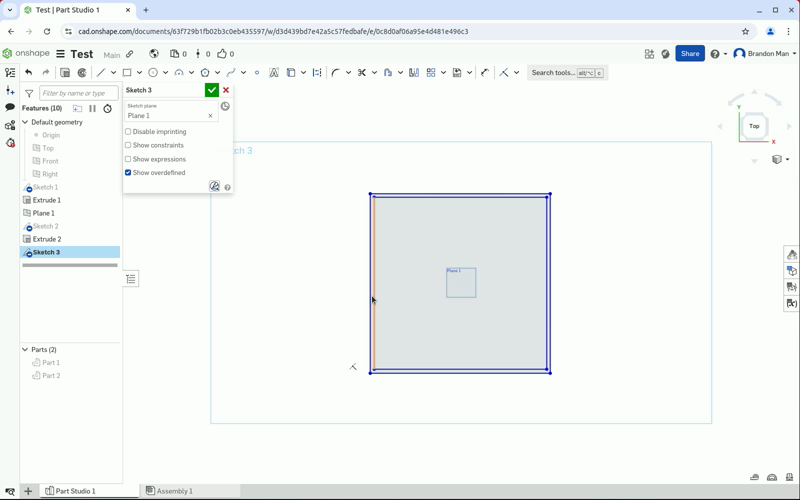
click(372, 295)
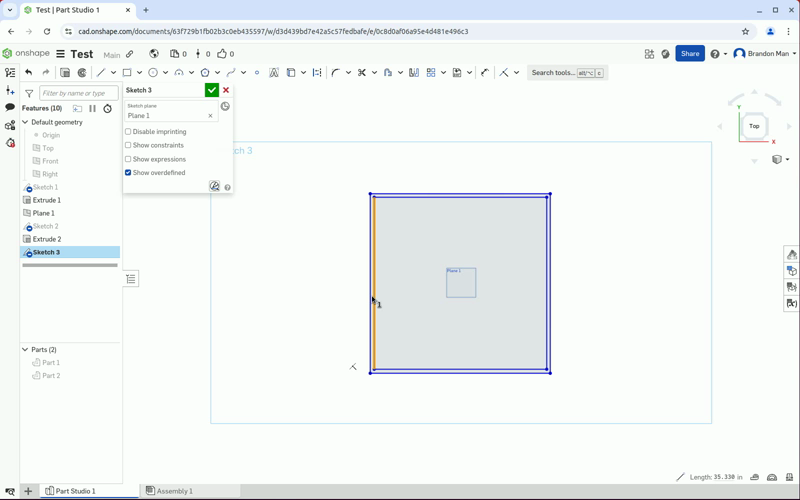
mouse_move(73, 352)
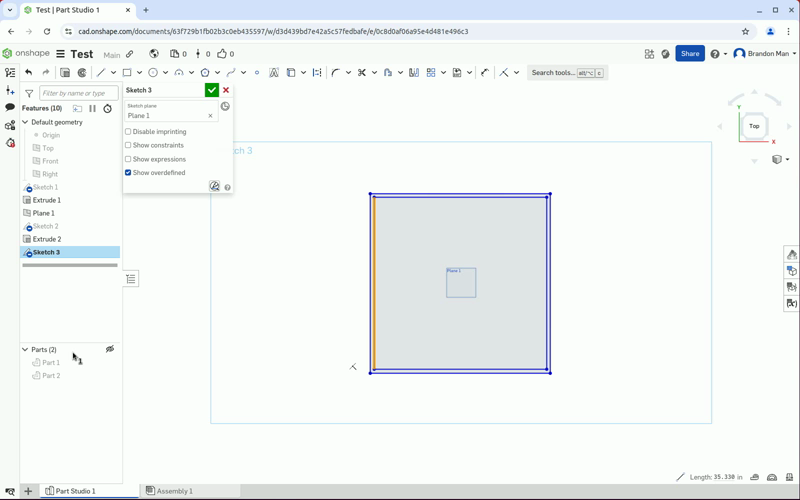
key(shift+y)
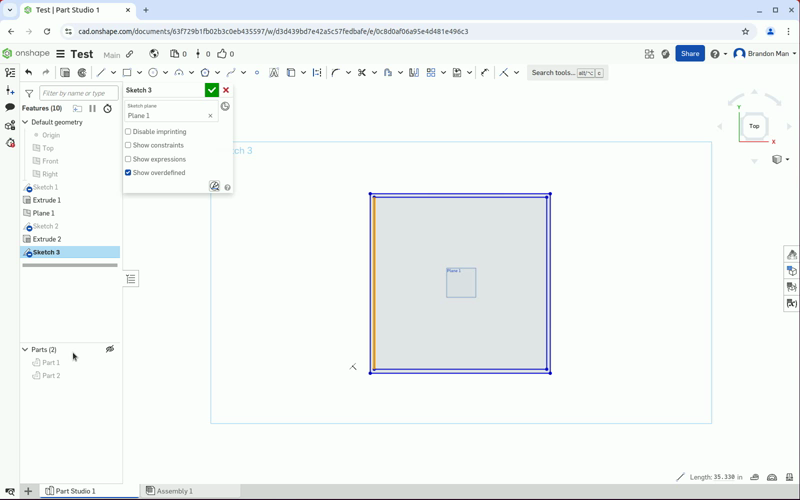
key(shift+e)
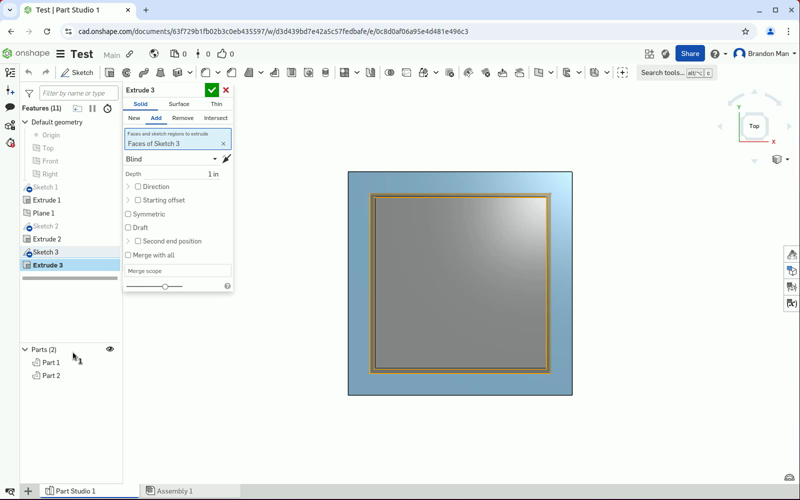
mouse_move(143, 106)
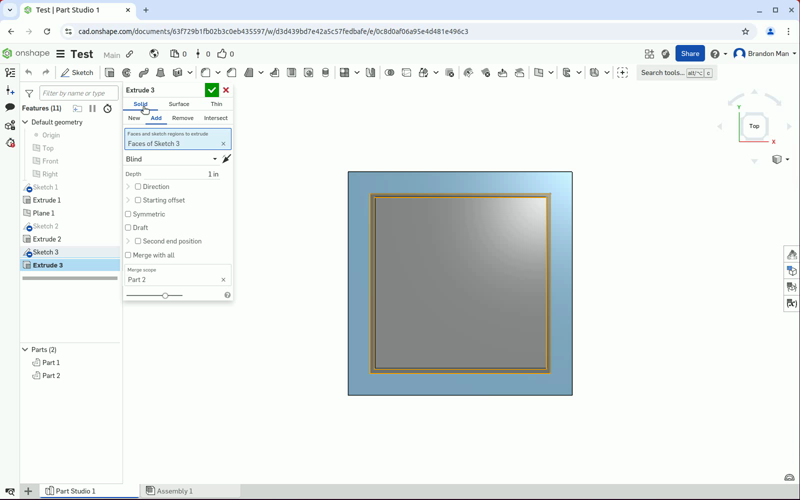
click(143, 106)
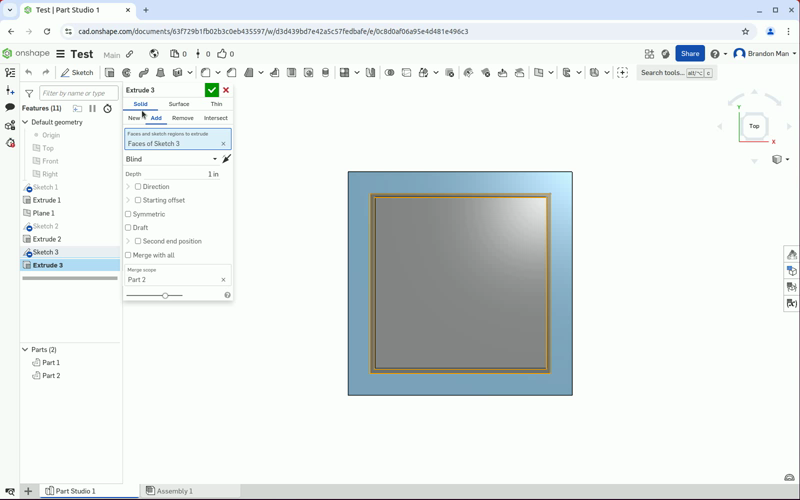
mouse_move(137, 120)
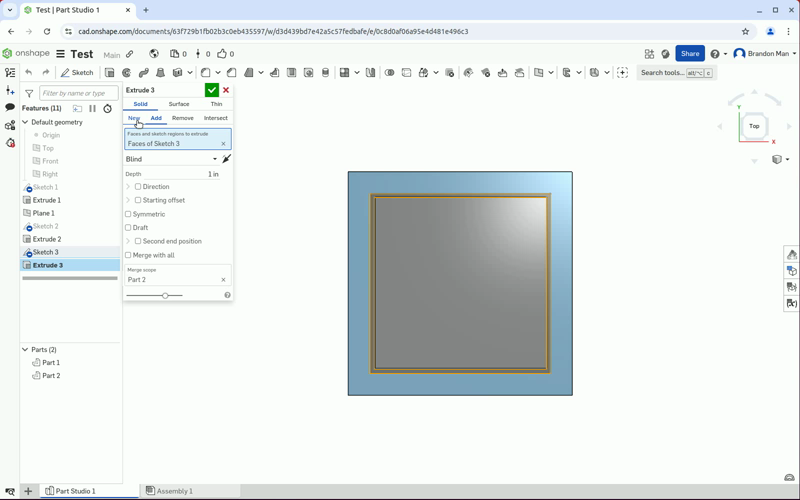
click(137, 120)
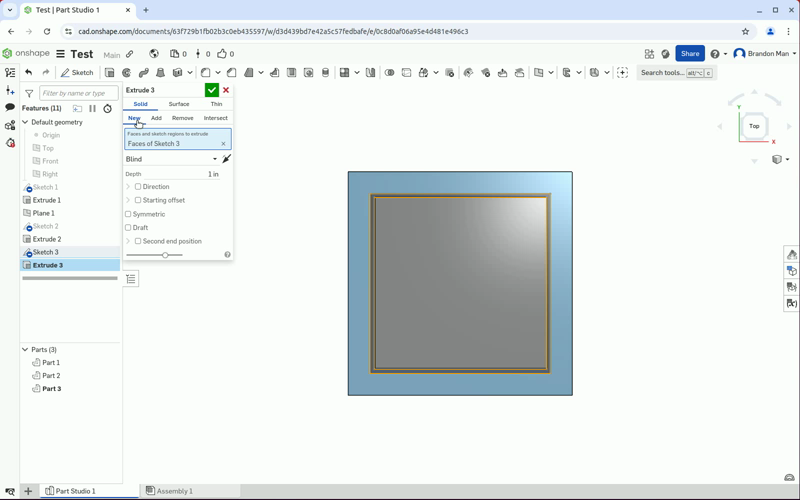
key(tab, 4)
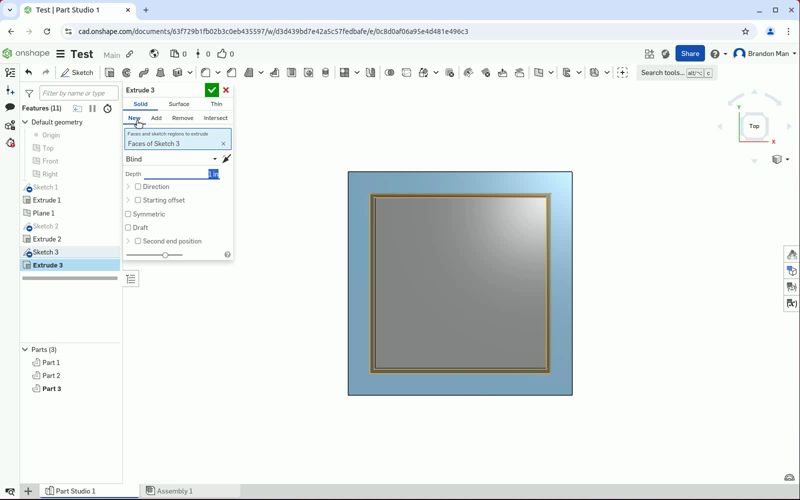
text(21.664)
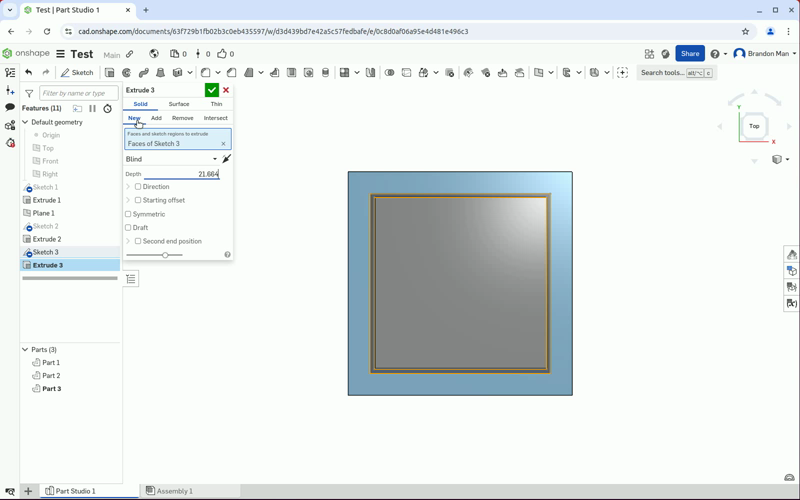
key(enter)
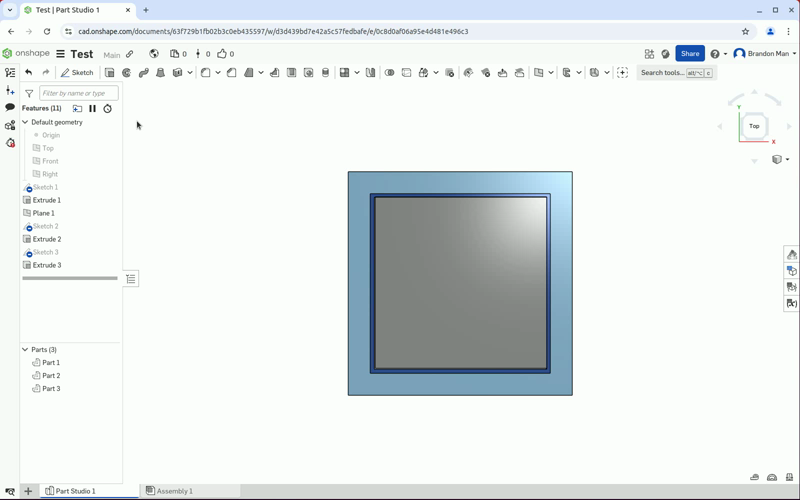
key(shift+h)
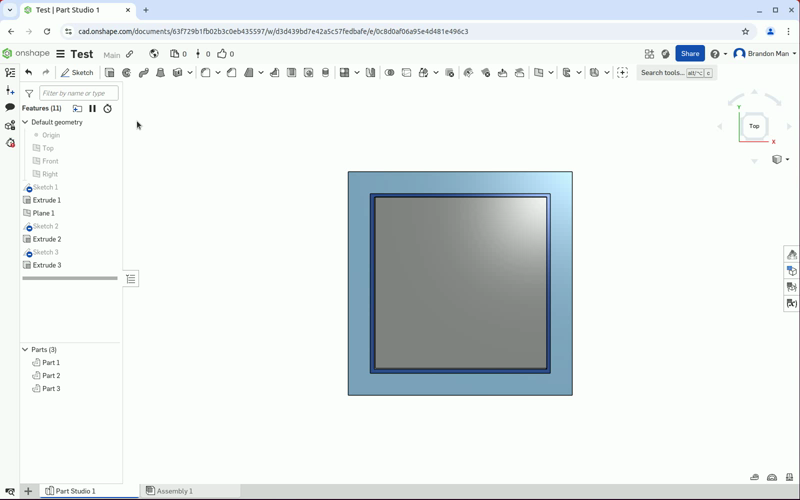
key(shift+h)
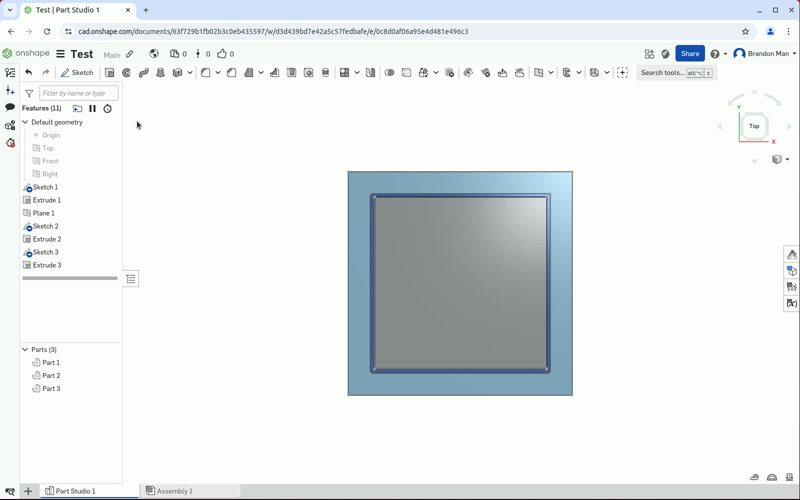
key(shift+7)
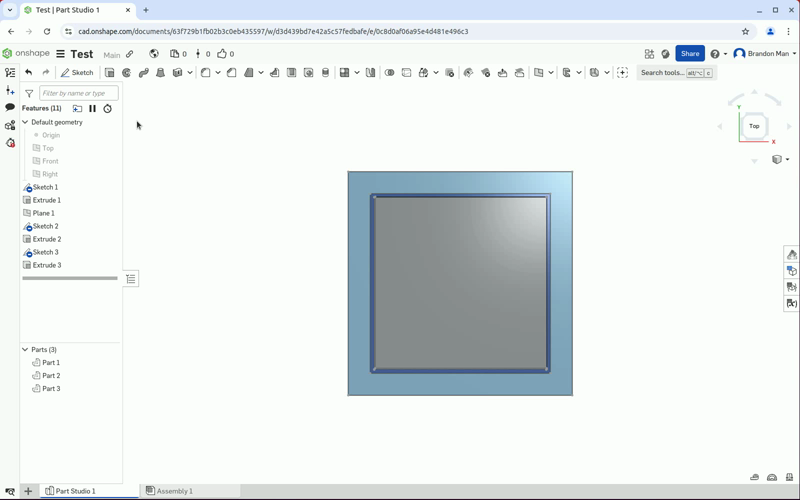
key(up, 3)
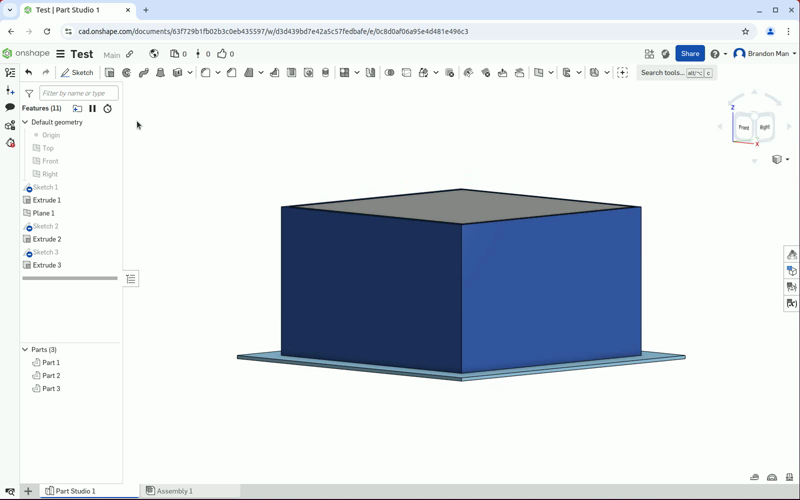
key(left, 3)
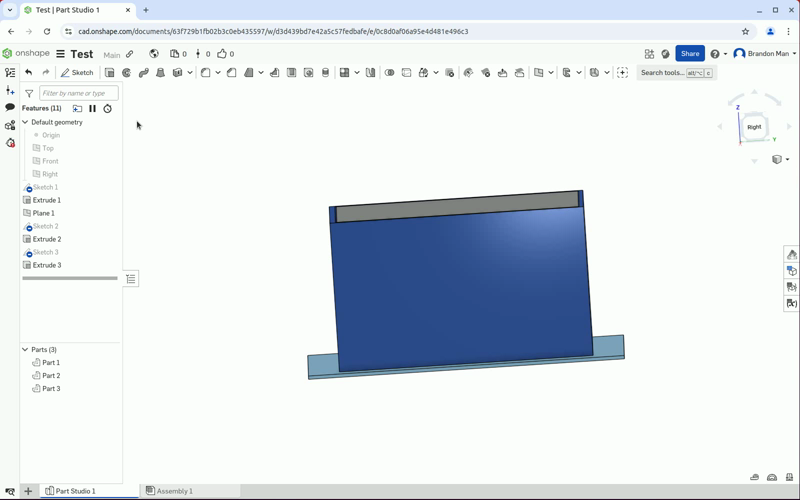
key(right, 3)
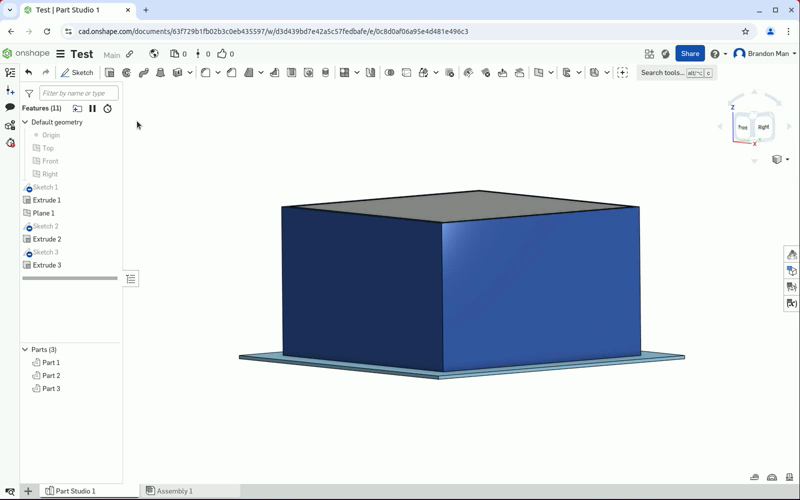
key(down, 3)
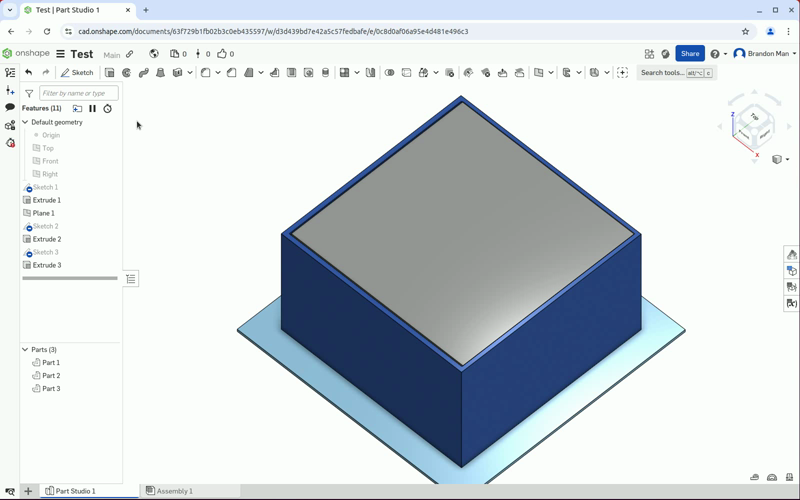
mouse_move(73, 189)
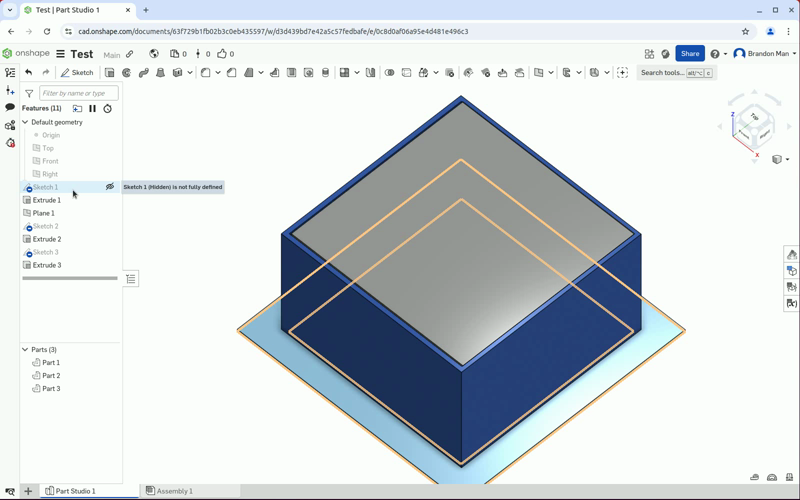
click(73, 189)